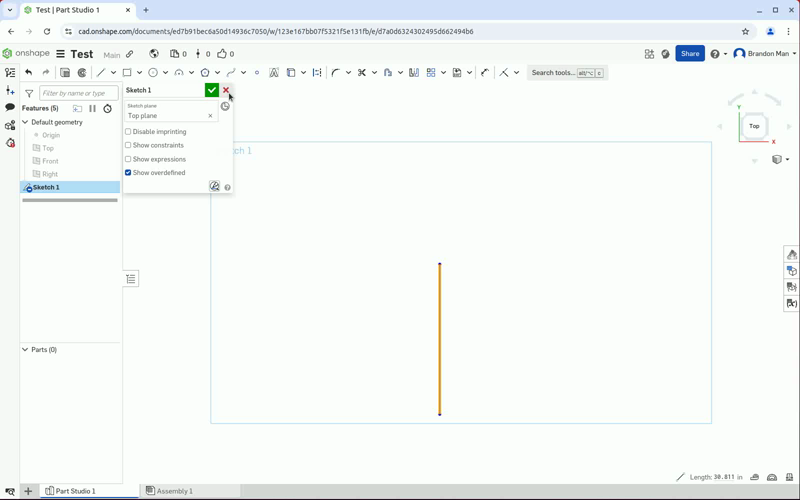
key(shift+h)
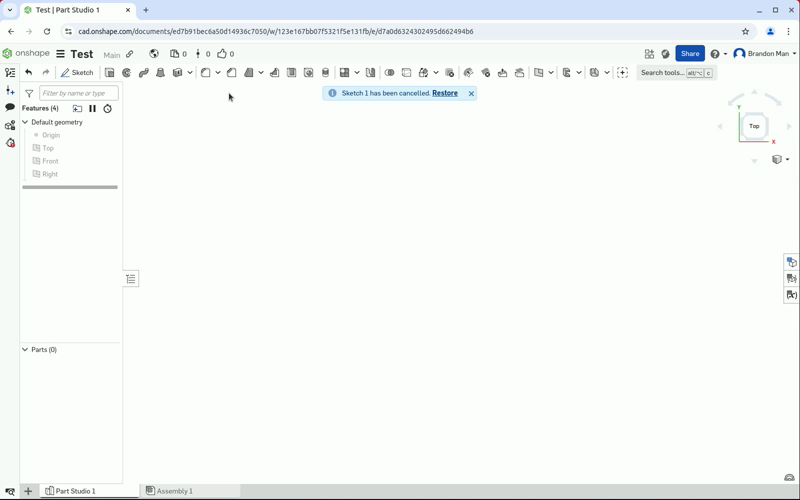
mouse_move(73, 352)
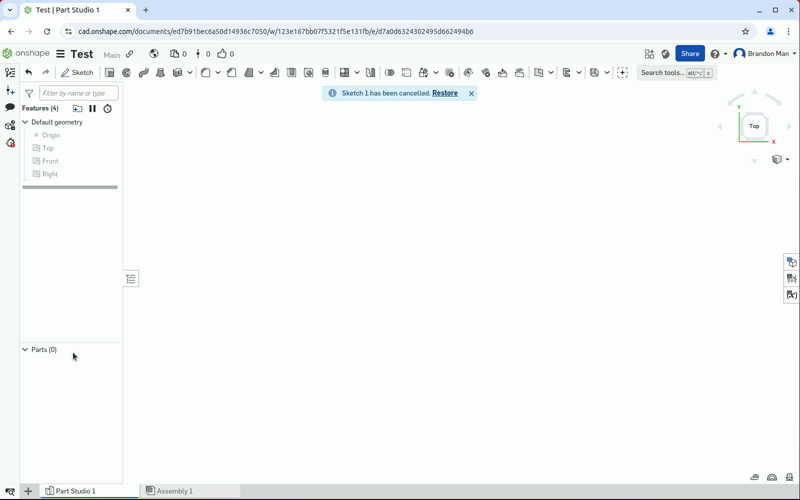
key(y)
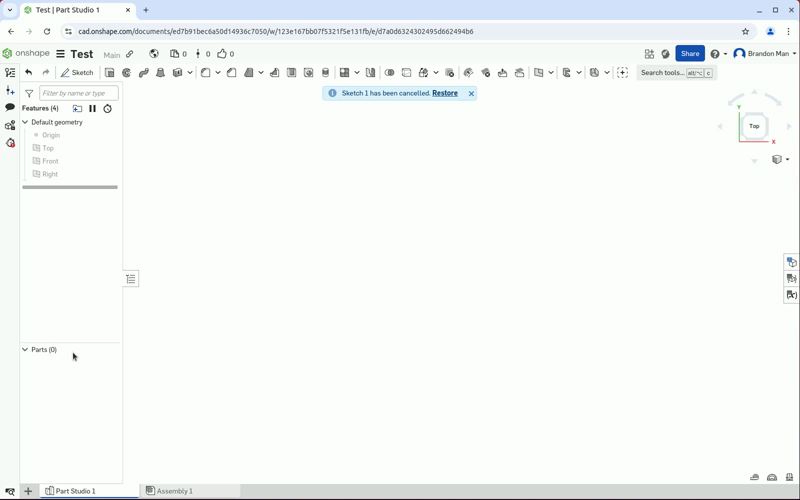
key(shift+p)
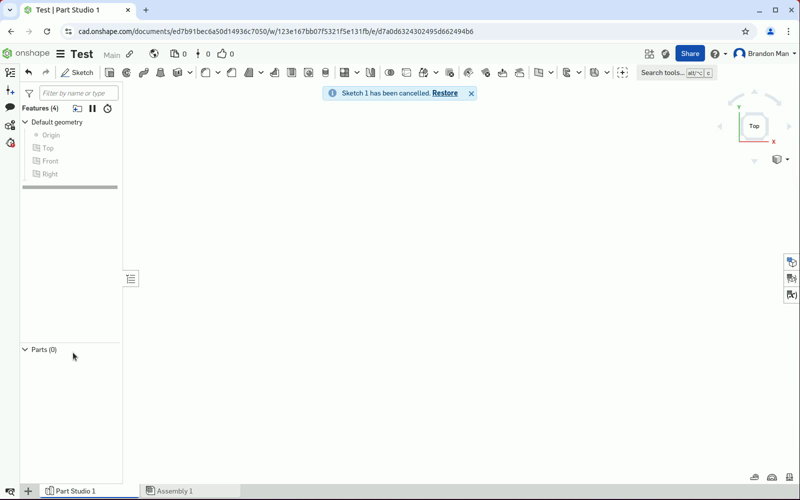
key(space)
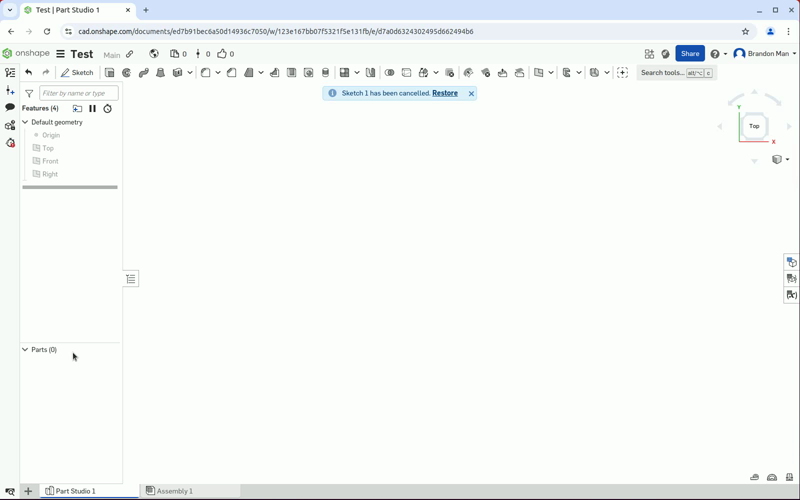
key_down(shift)
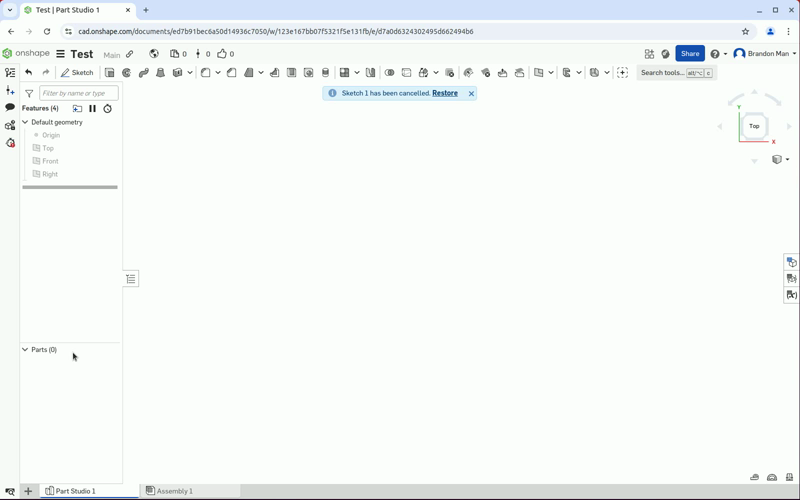
key(up)
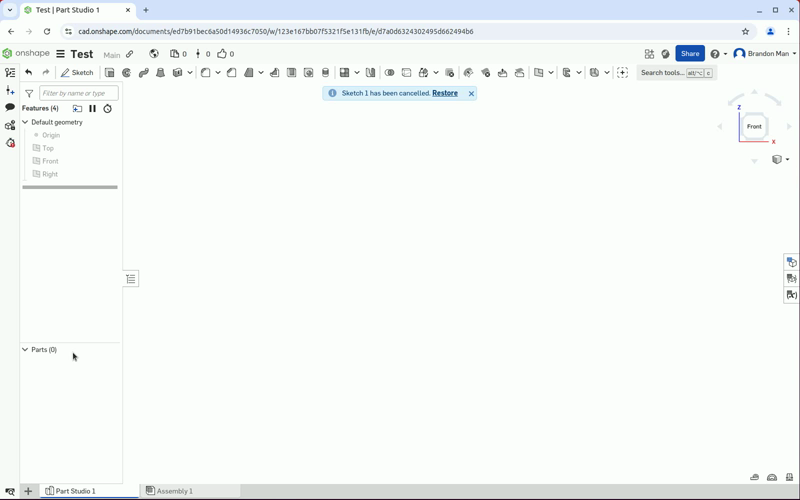
key_up(shift)
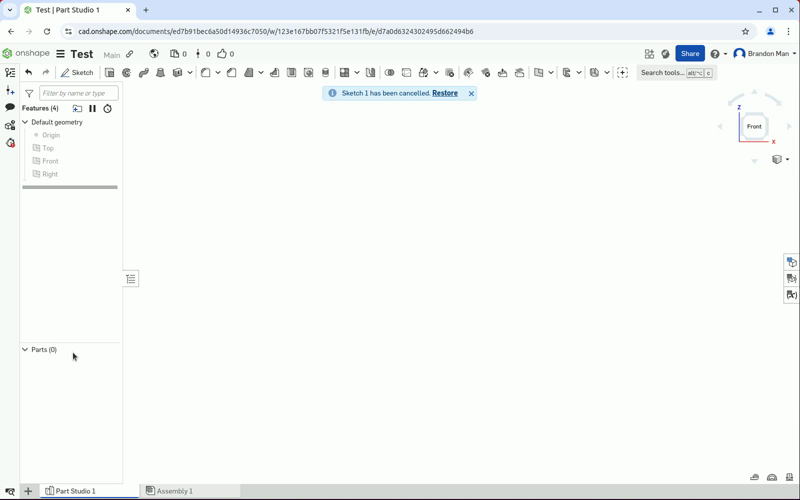
mouse_move(73, 352)
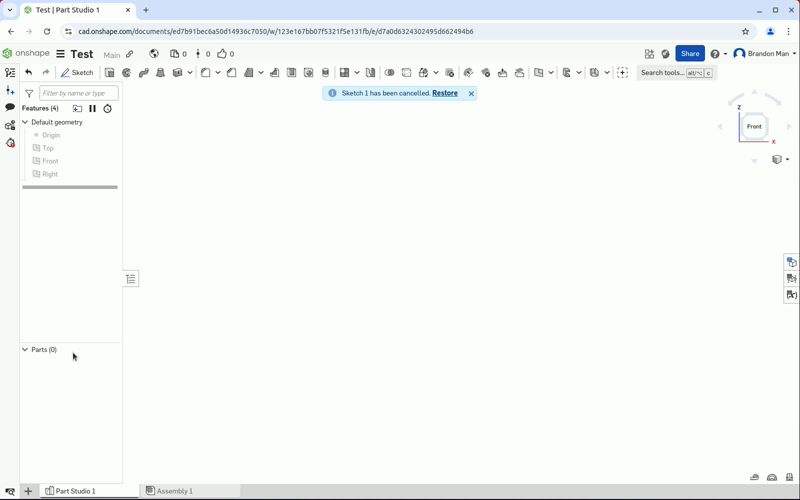
key(shift+y)
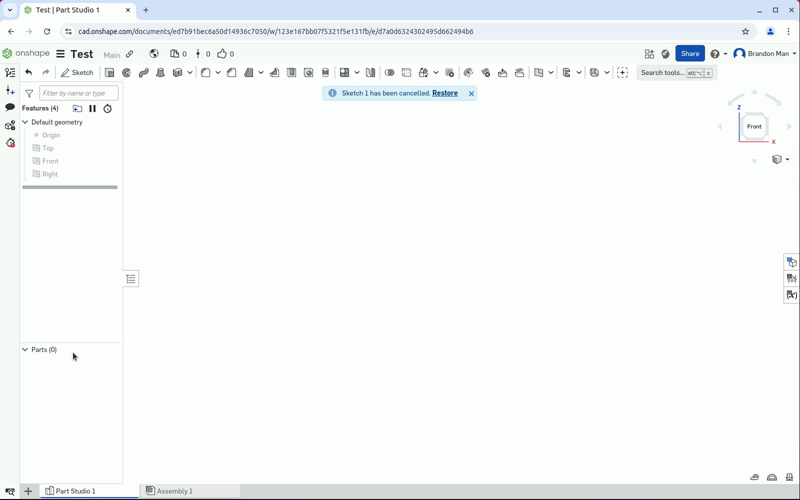
key(shift+s)
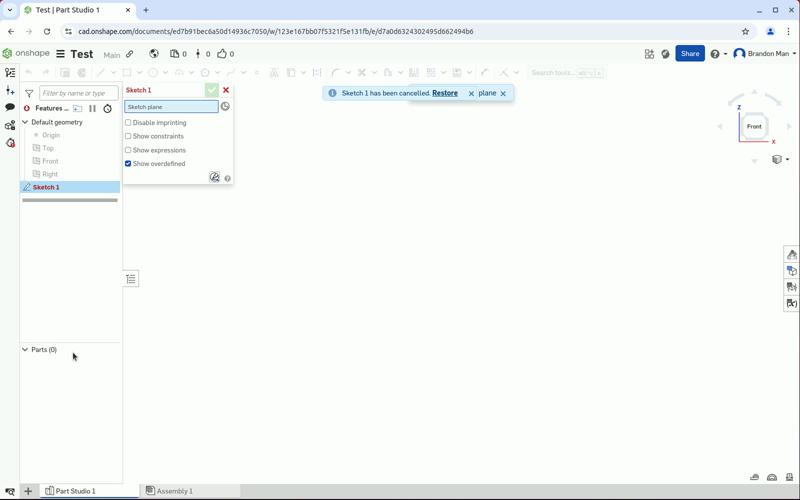
mouse_move(73, 163)
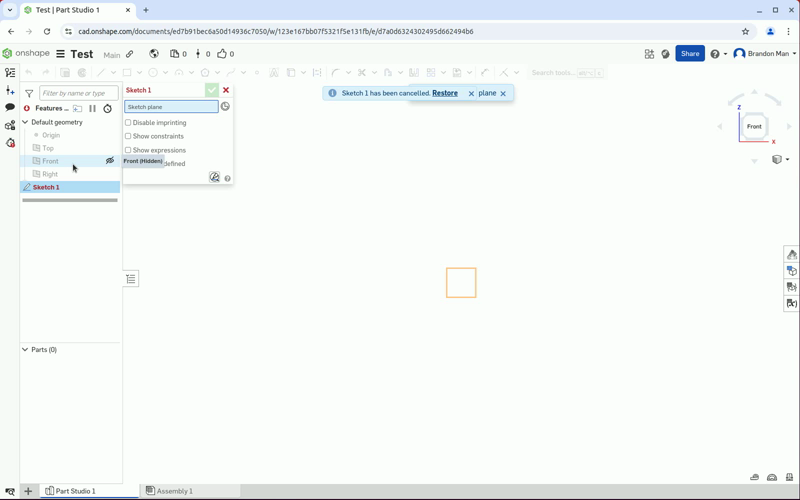
click(73, 163)
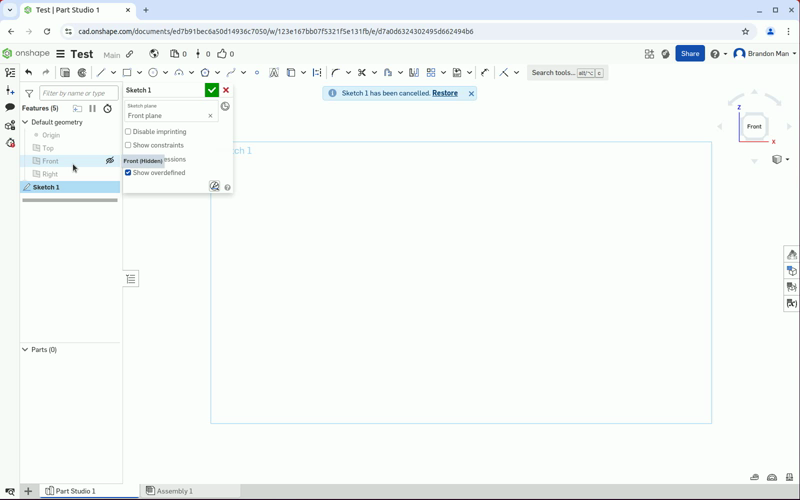
mouse_move(73, 352)
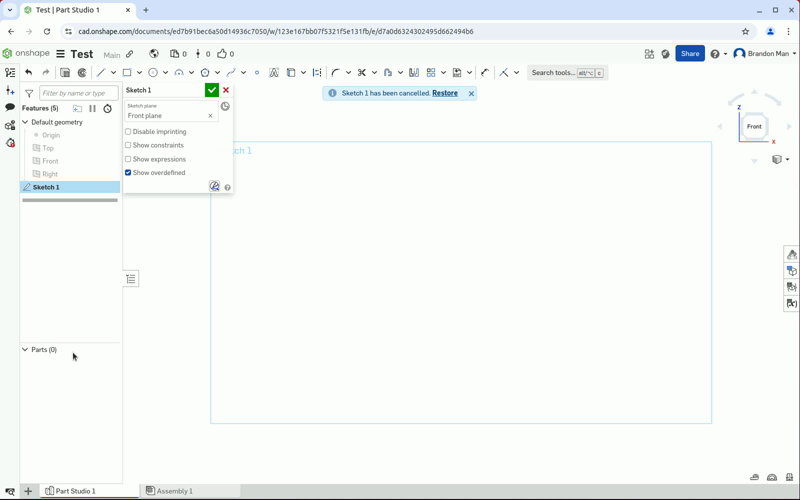
key(y)
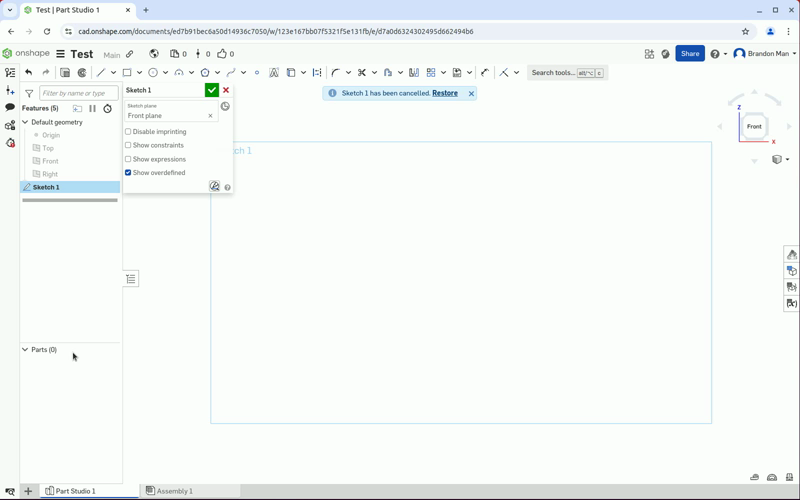
key(l)
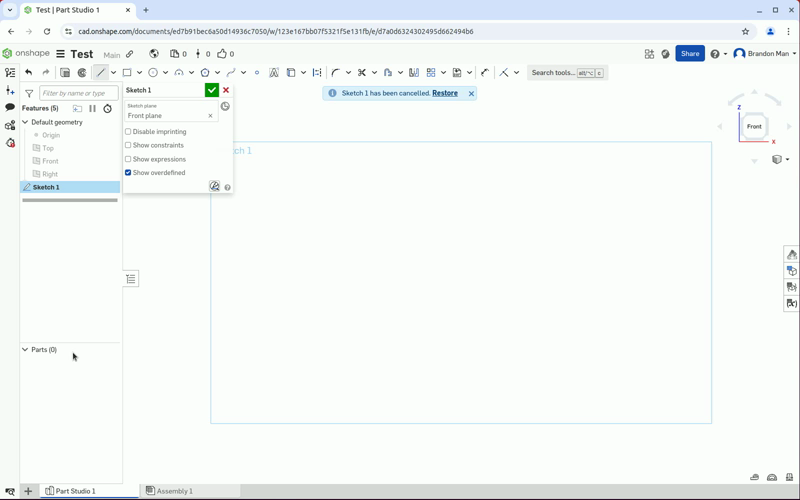
key_down(shift)
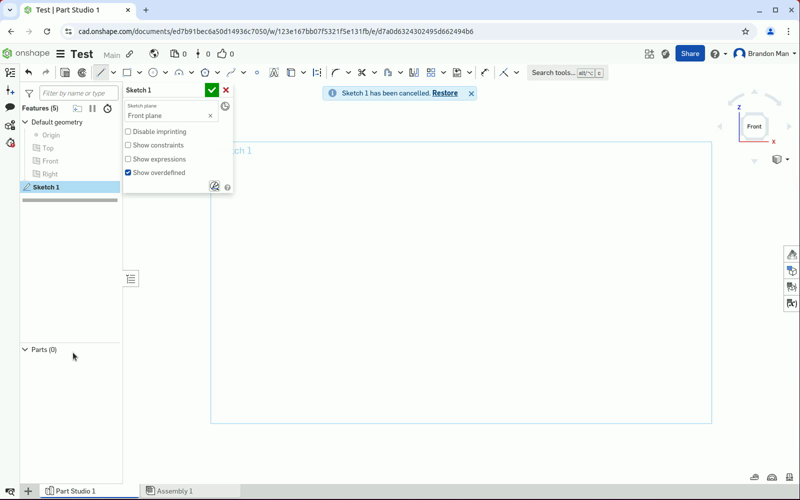
mouse_move(355, 282)
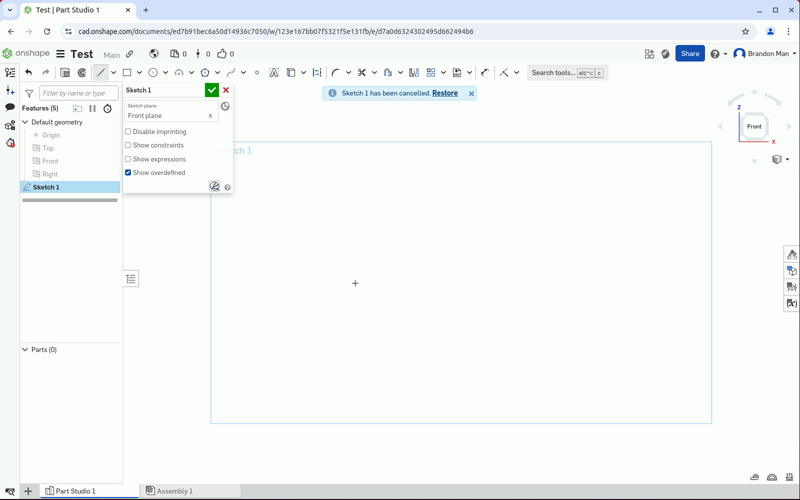
click(355, 282)
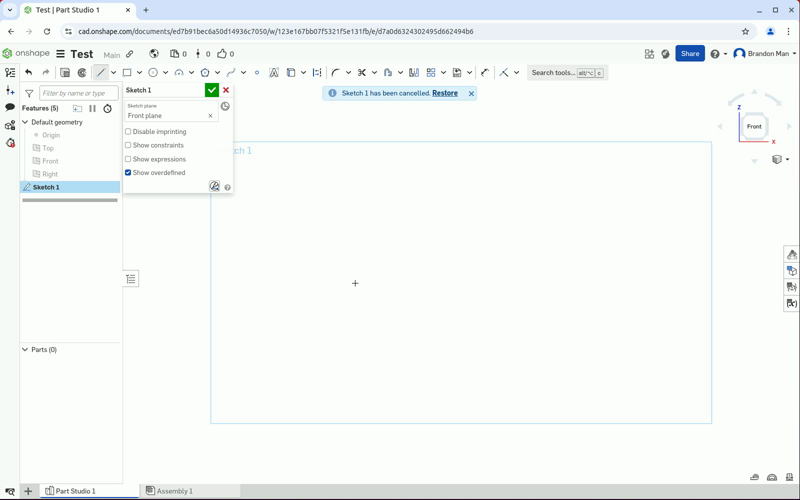
key_up(shift)
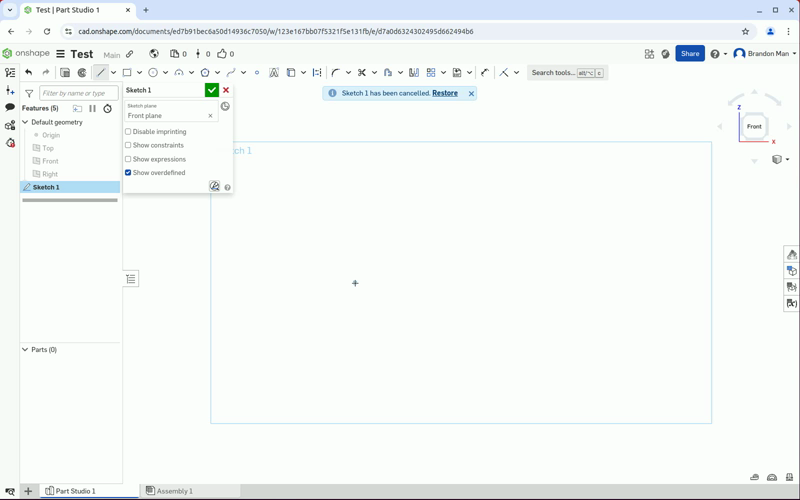
key_down(shift)
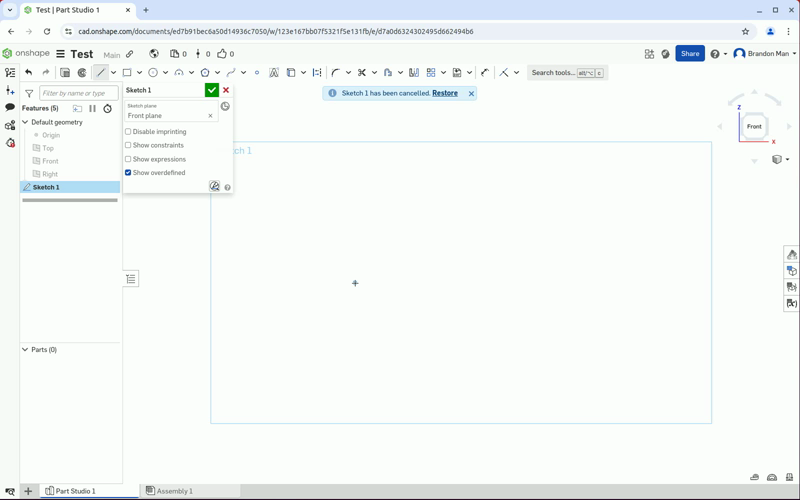
mouse_move(460, 282)
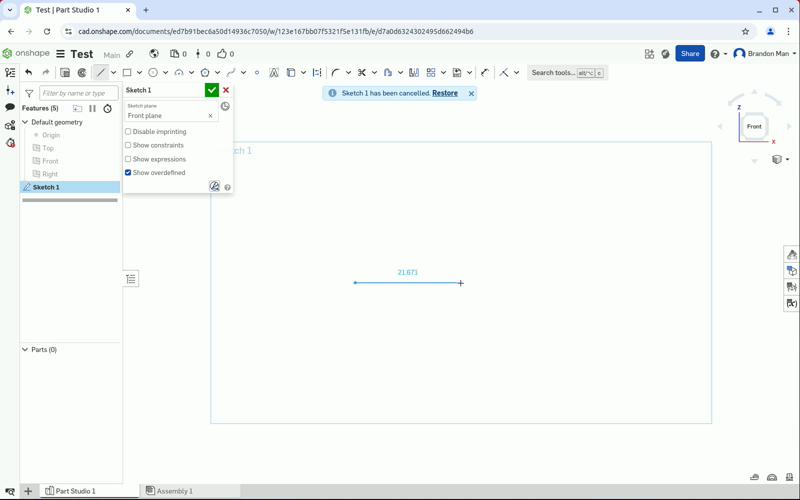
click(460, 282)
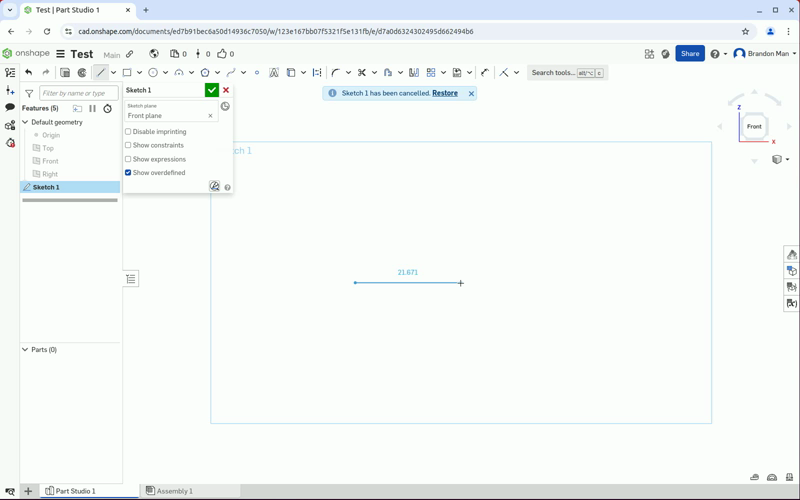
key_up(shift)
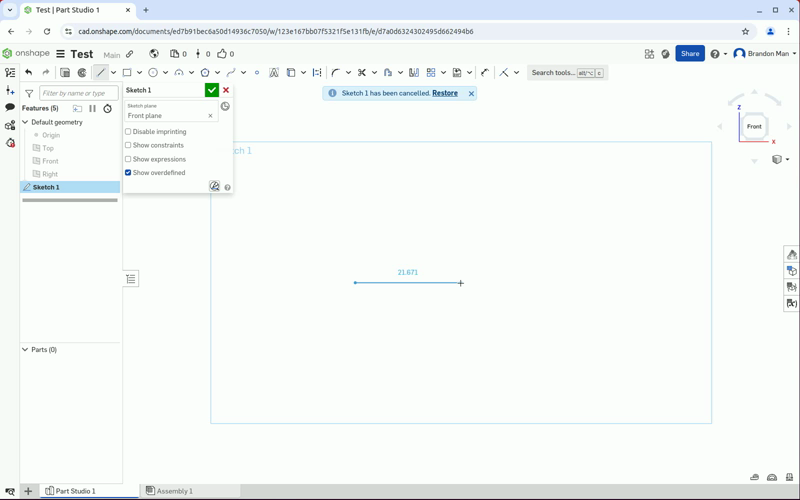
key_down(shift)
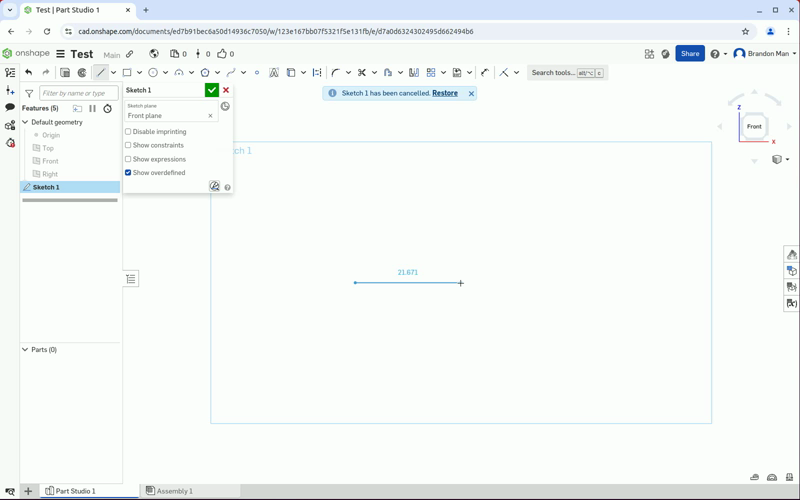
mouse_move(460, 170)
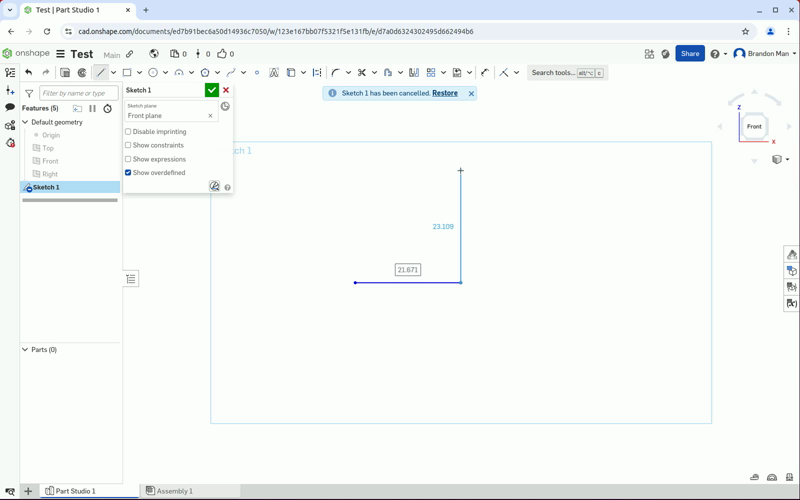
click(460, 170)
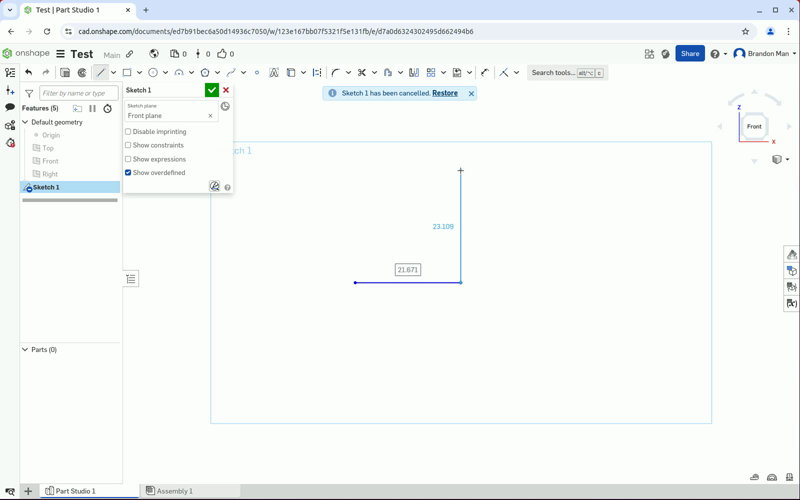
key_up(shift)
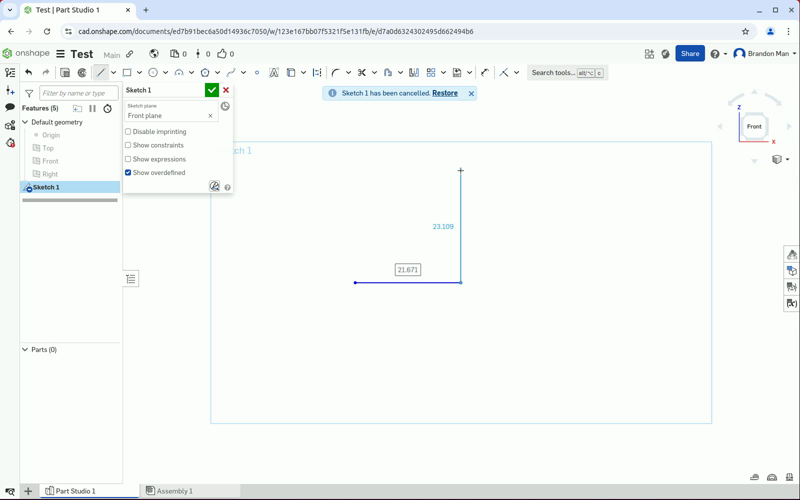
key_down(shift)
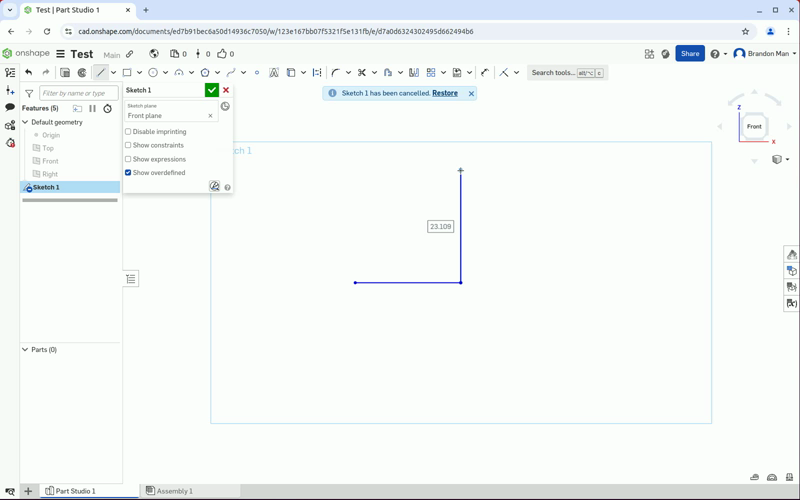
mouse_move(355, 282)
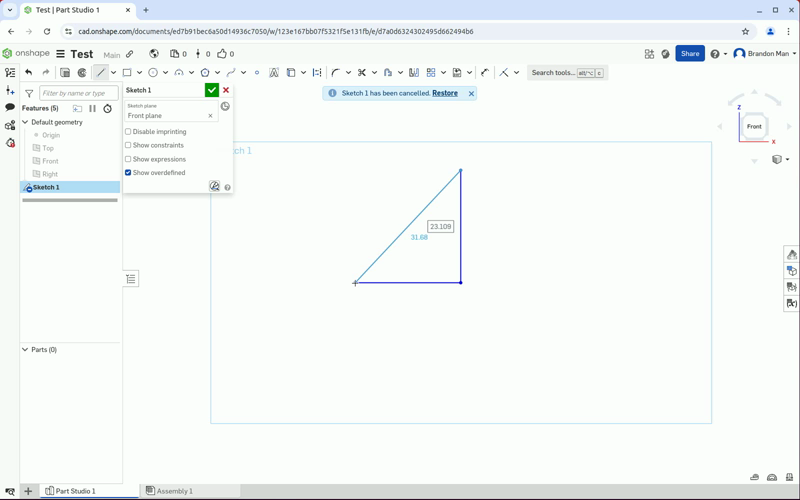
key_up(shift)
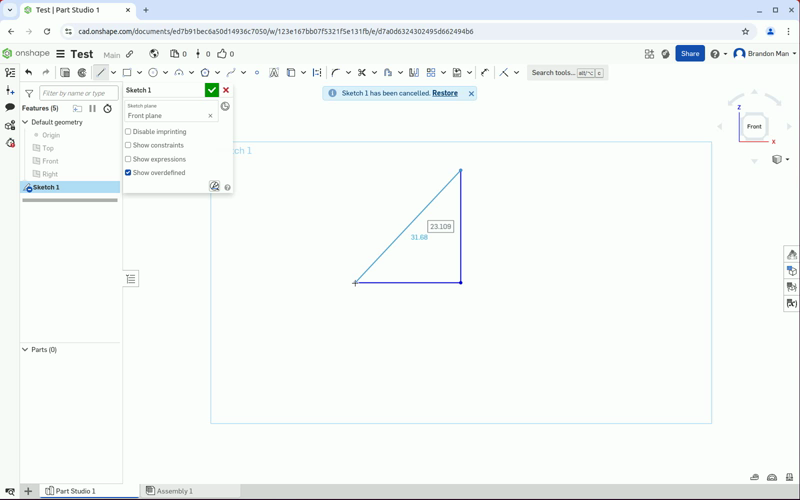
click(355, 282)
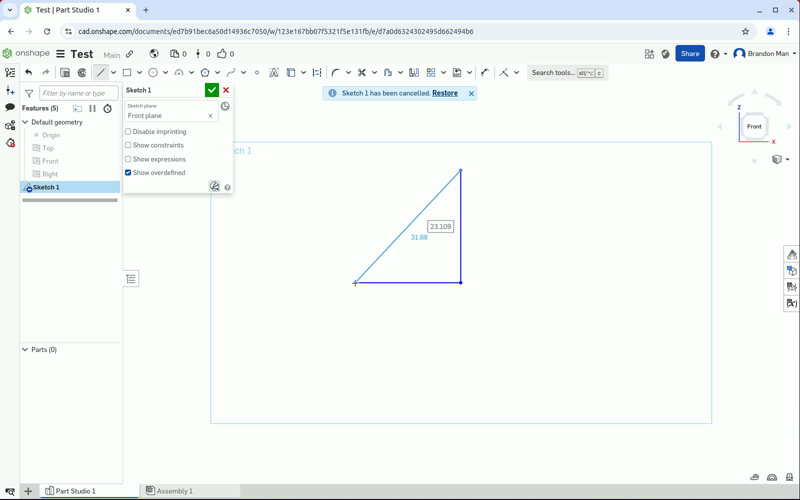
key(esc)
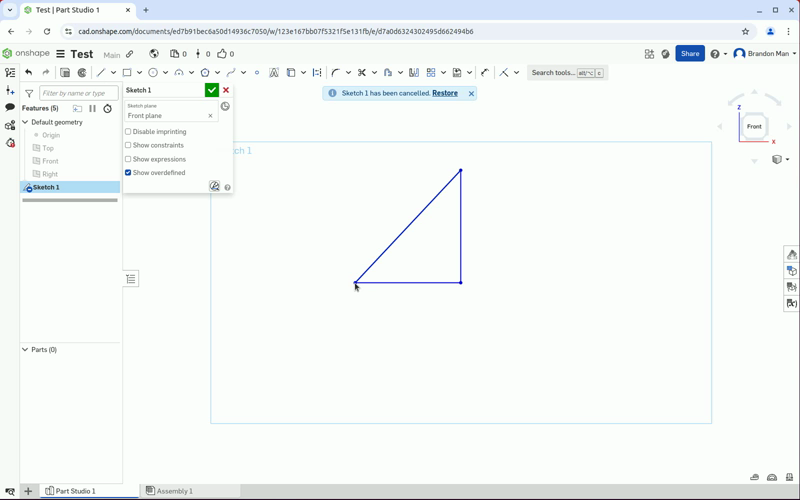
mouse_move(432, 219)
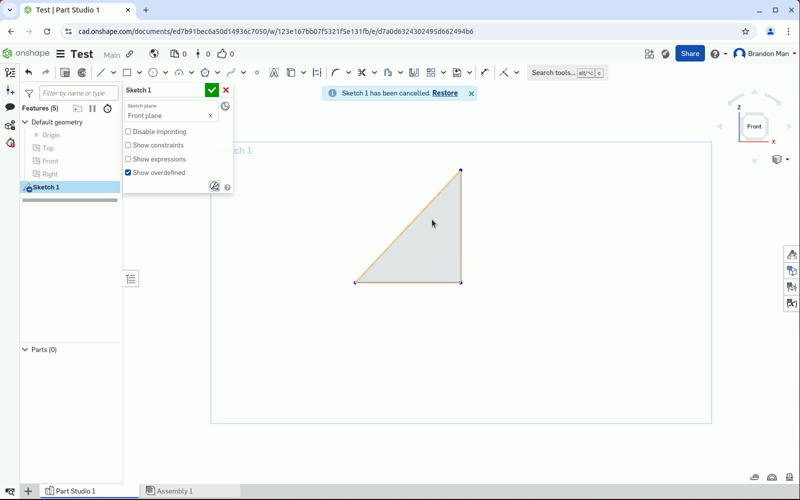
click(432, 219)
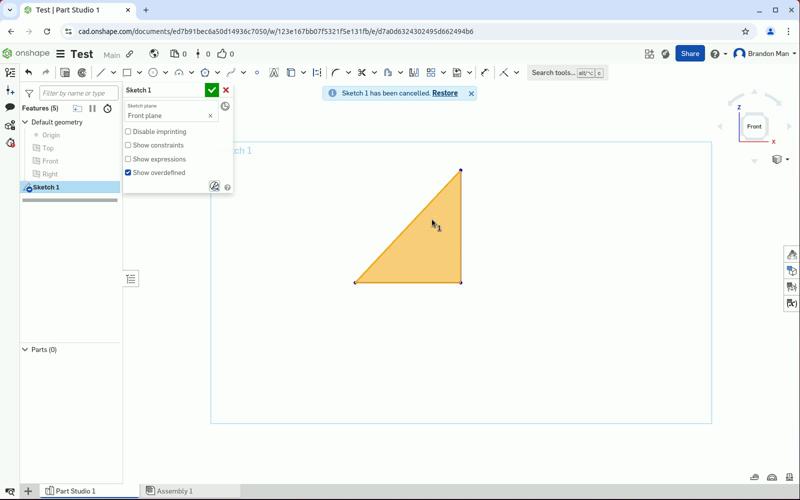
mouse_move(73, 352)
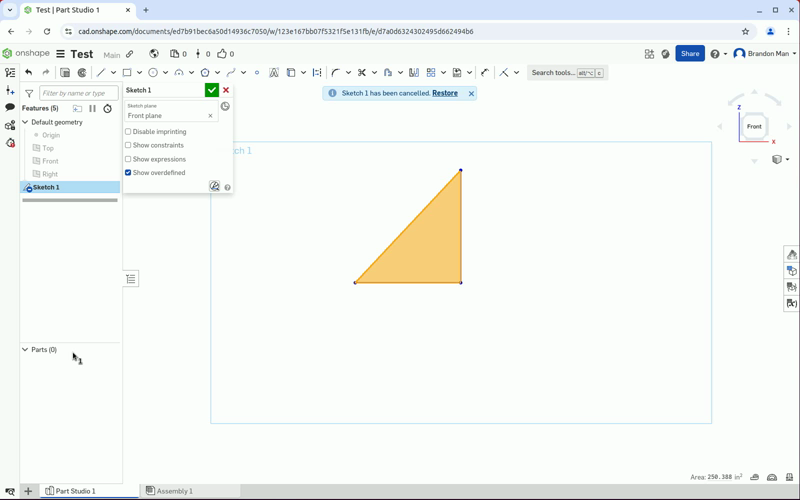
key(shift+y)
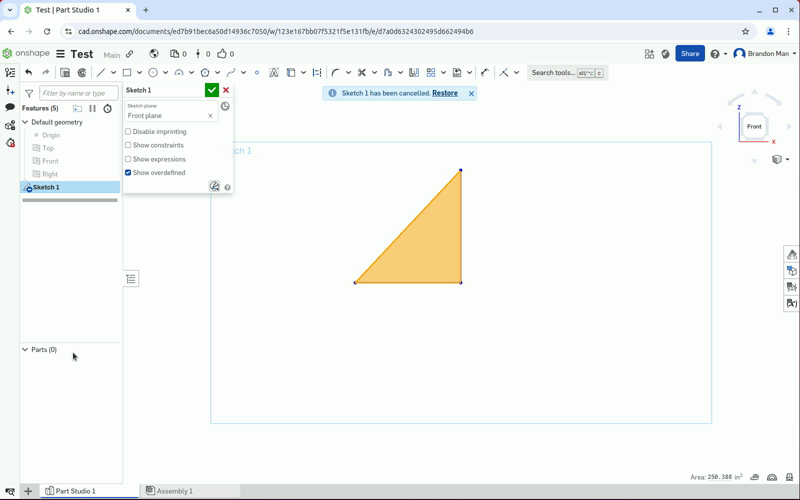
key(shift+e)
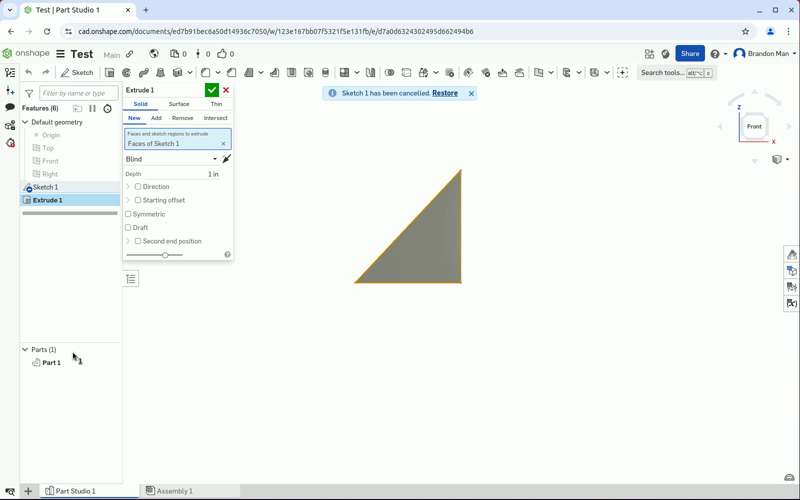
mouse_move(143, 106)
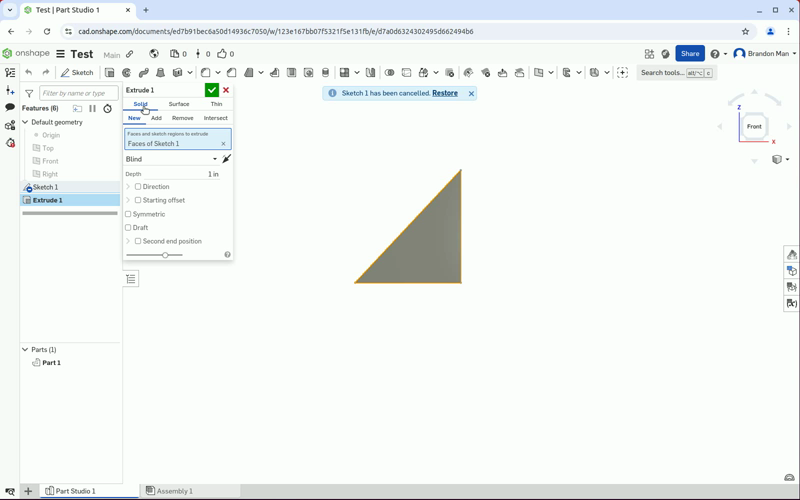
click(143, 106)
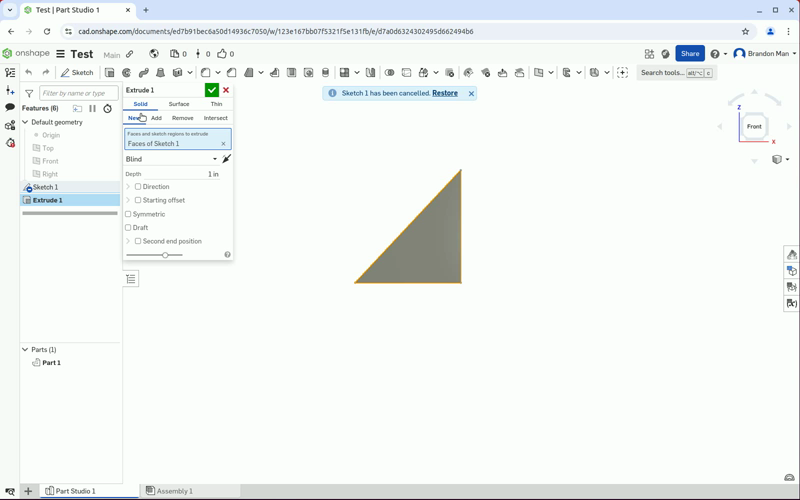
mouse_move(137, 120)
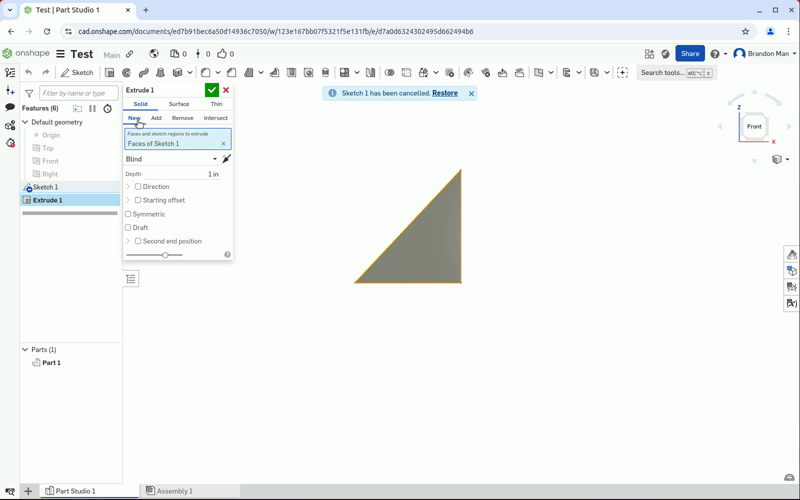
click(137, 120)
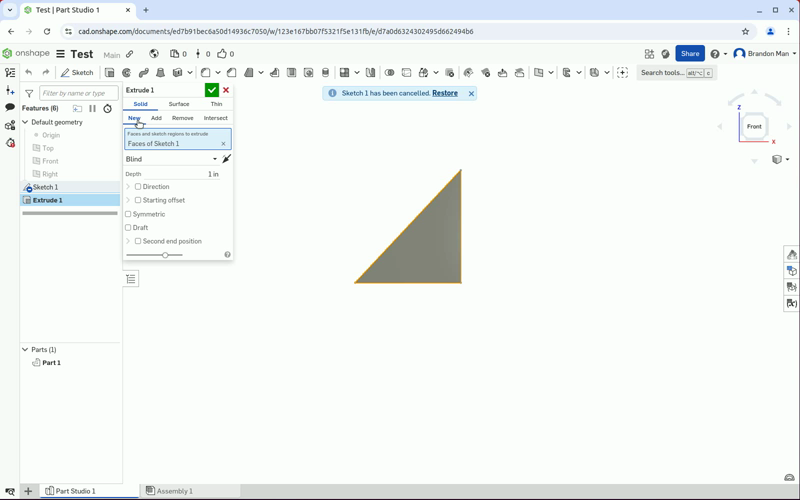
key(tab, 4)
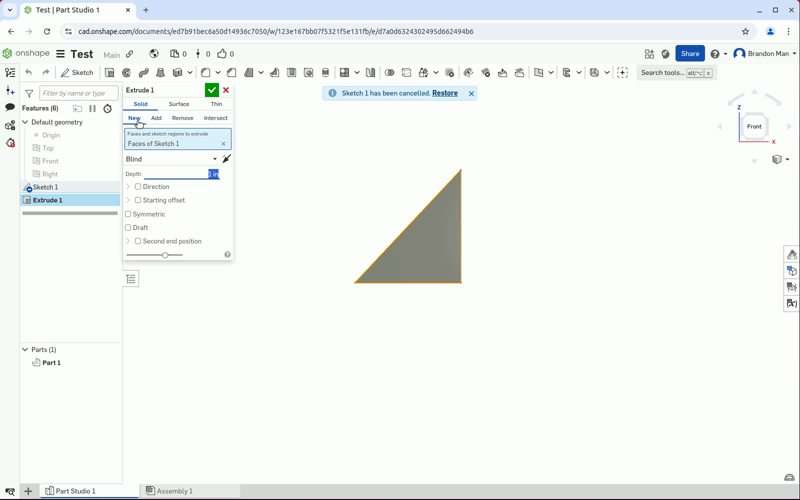
text(1.926)
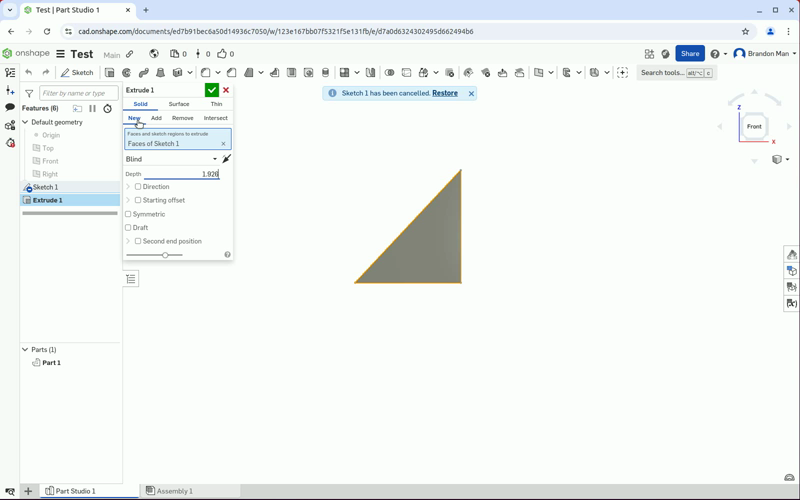
key(tab, 3)
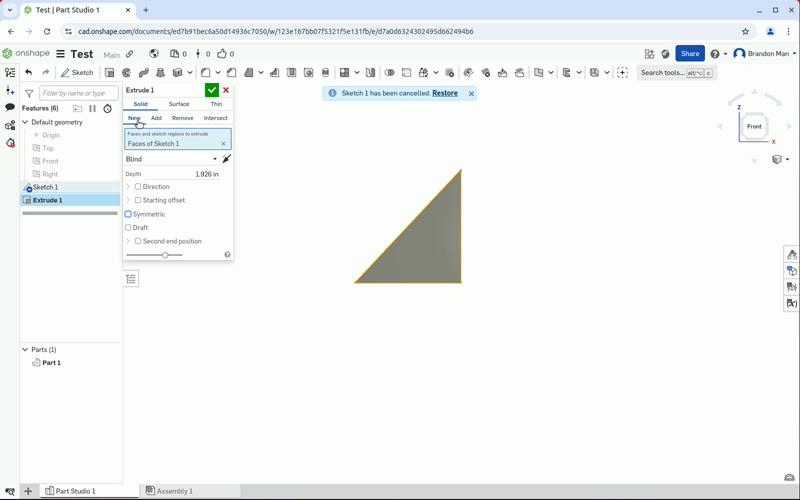
key(space)
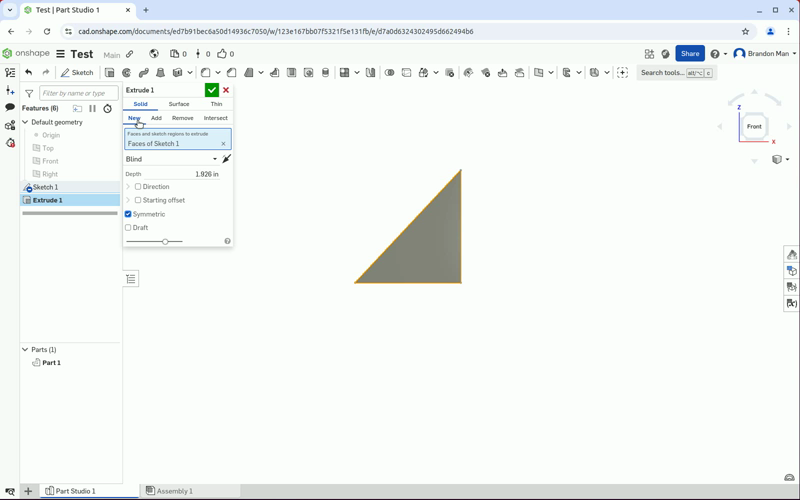
key(enter)
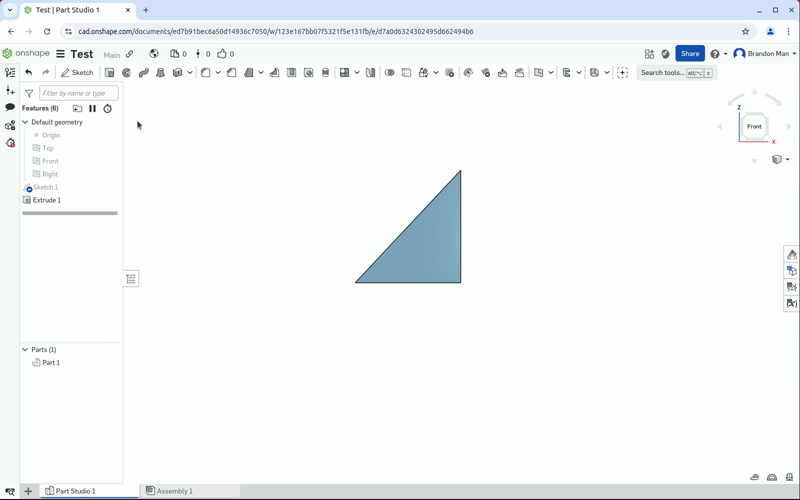
key(shift+h)
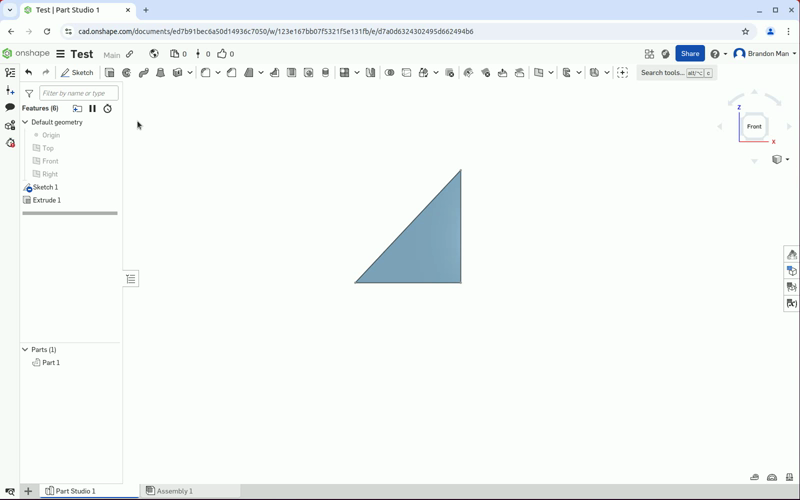
key(shift+h)
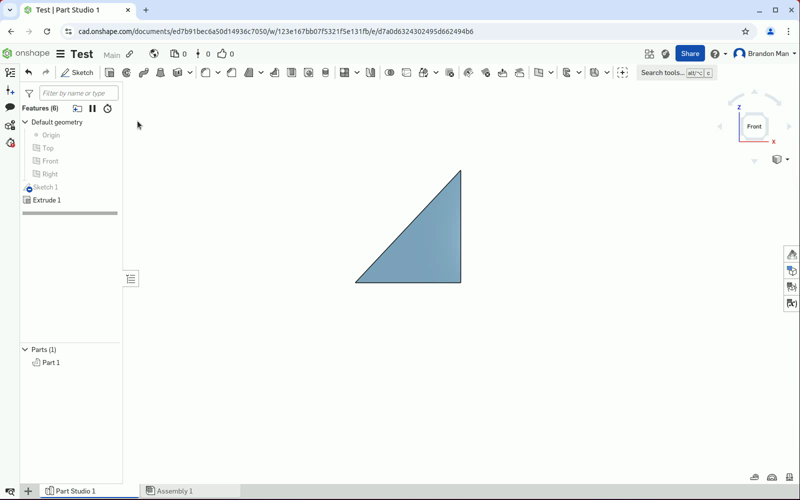
mouse_move(73, 189)
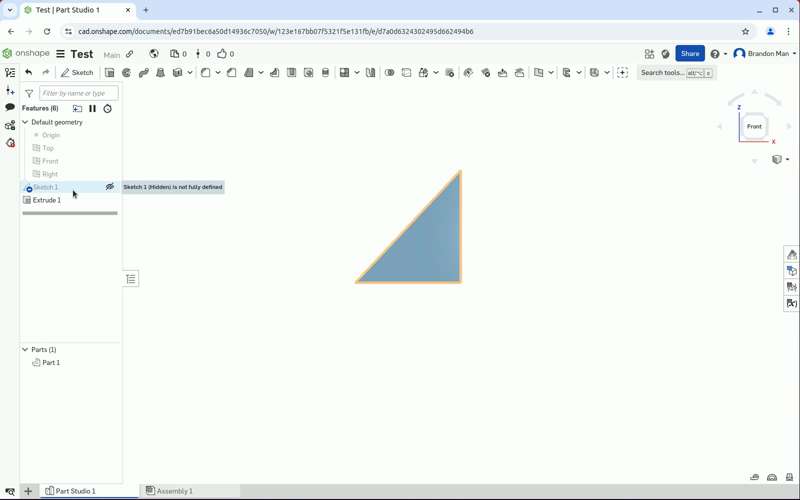
click(73, 189)
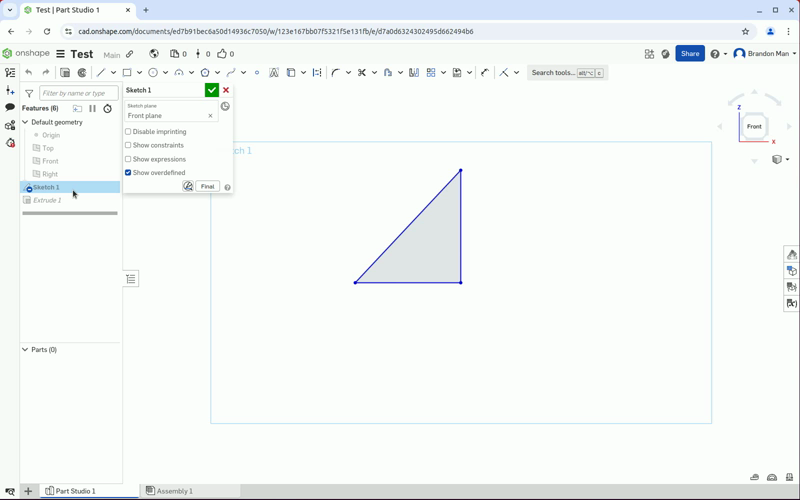
mouse_move(229, 92)
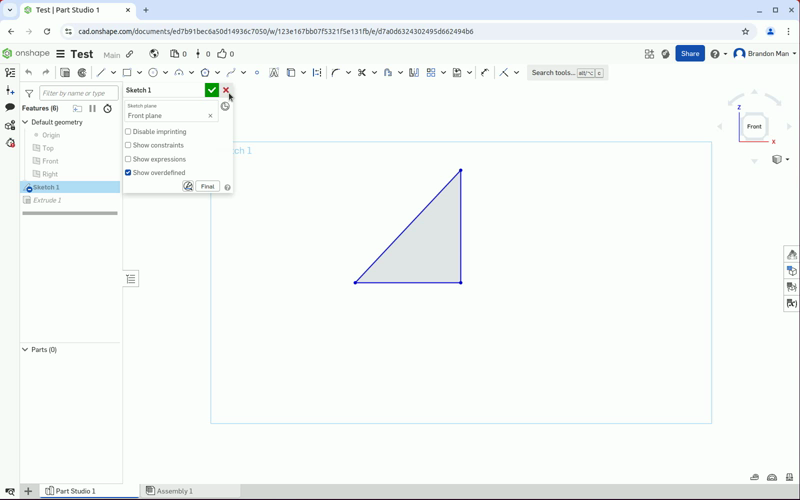
click(229, 92)
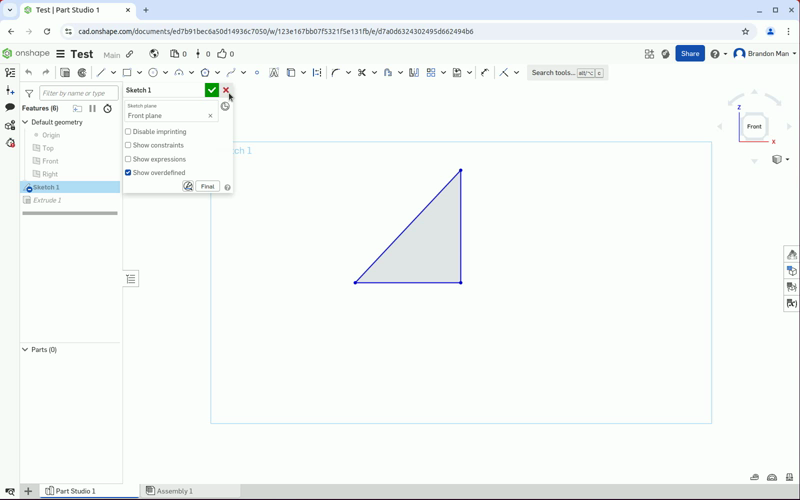
key(shift+s)
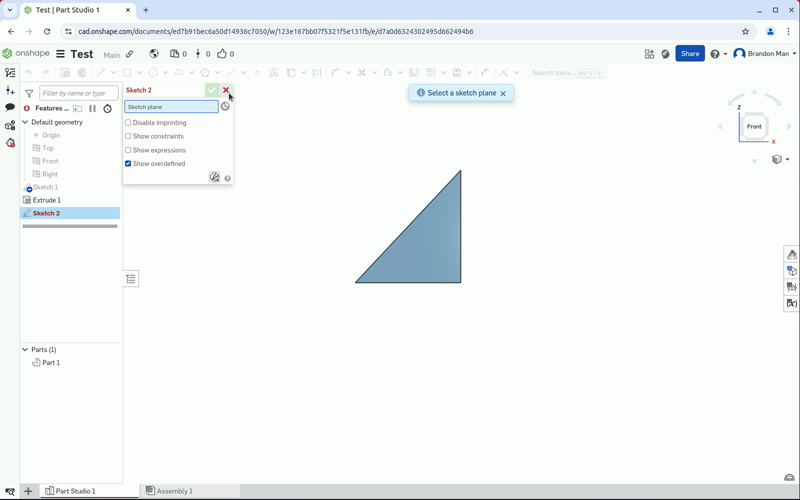
mouse_move(73, 163)
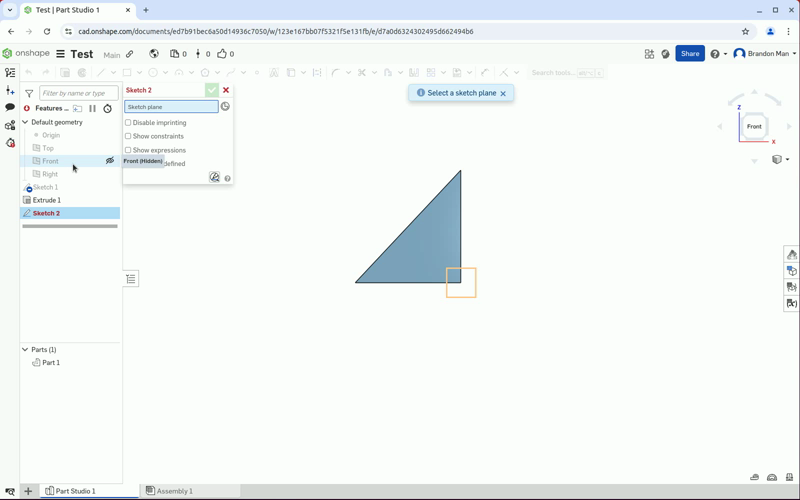
click(73, 163)
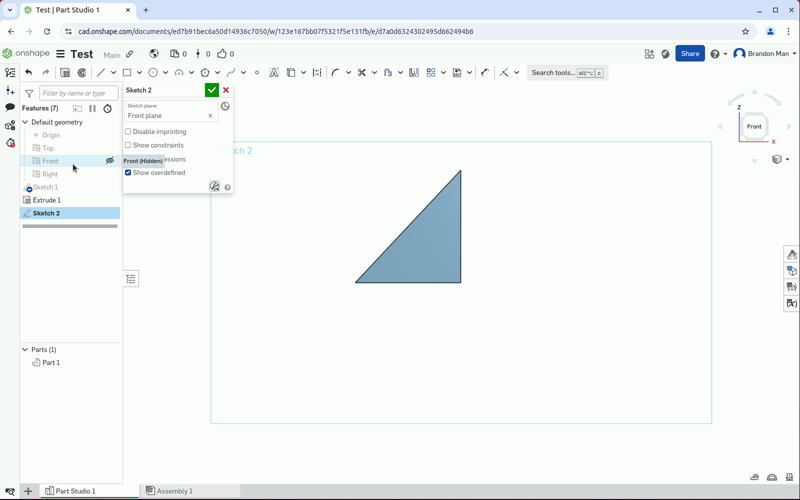
mouse_move(73, 352)
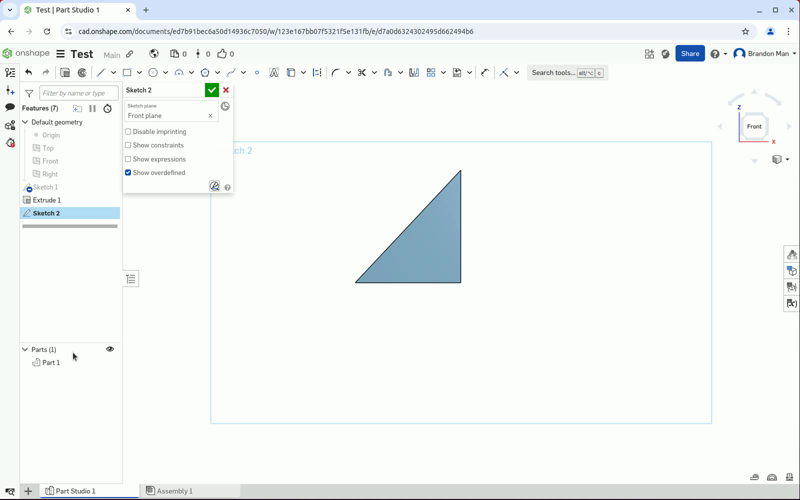
key(y)
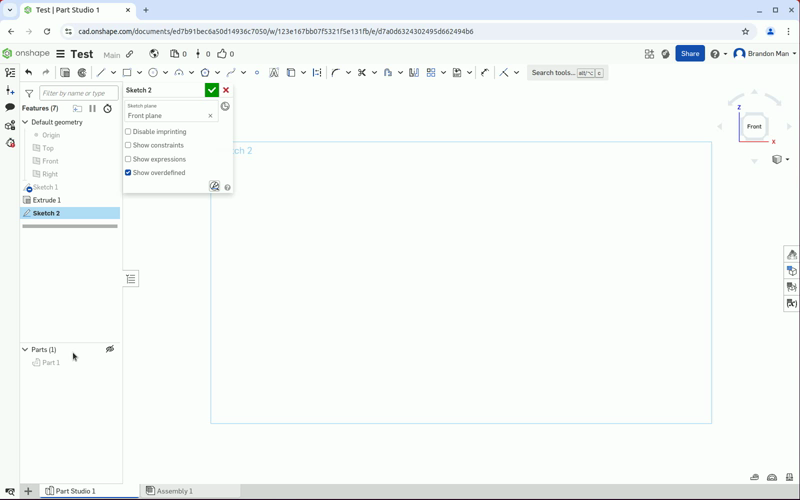
key(l)
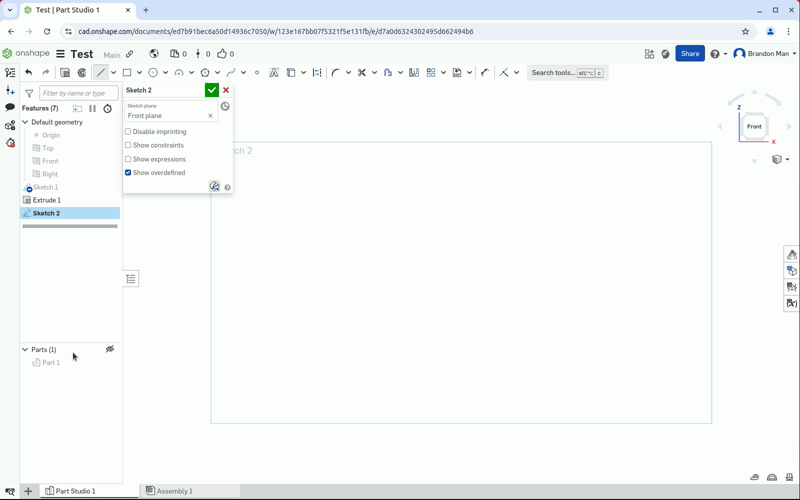
key_down(shift)
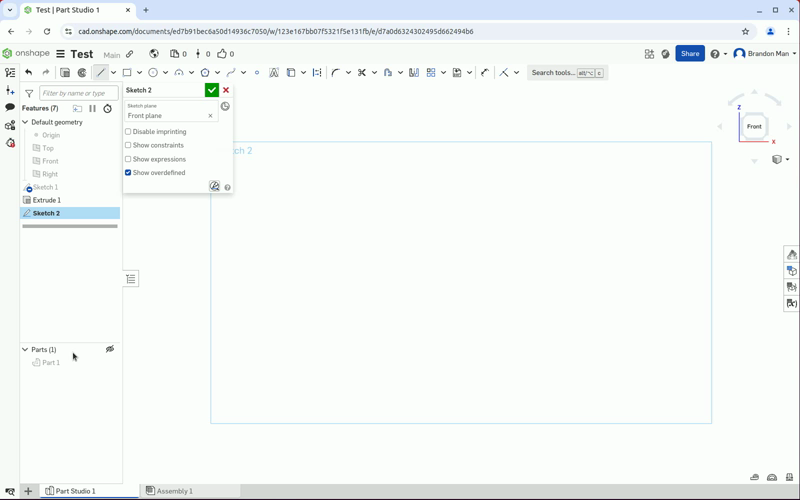
mouse_move(460, 282)
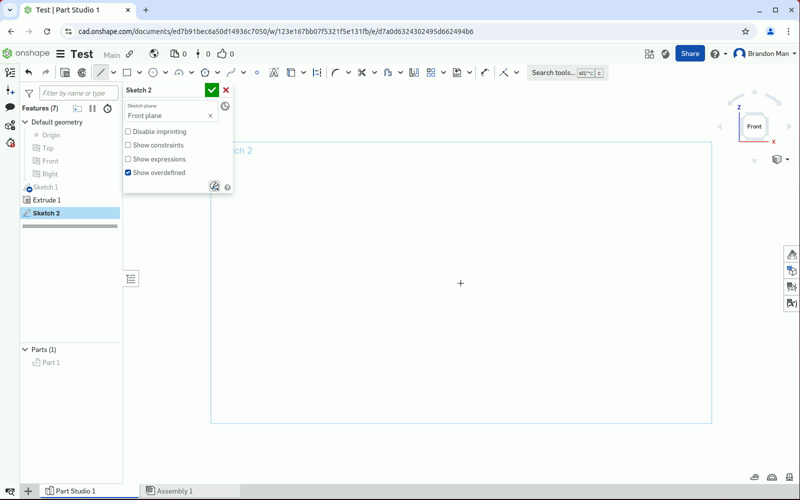
click(460, 282)
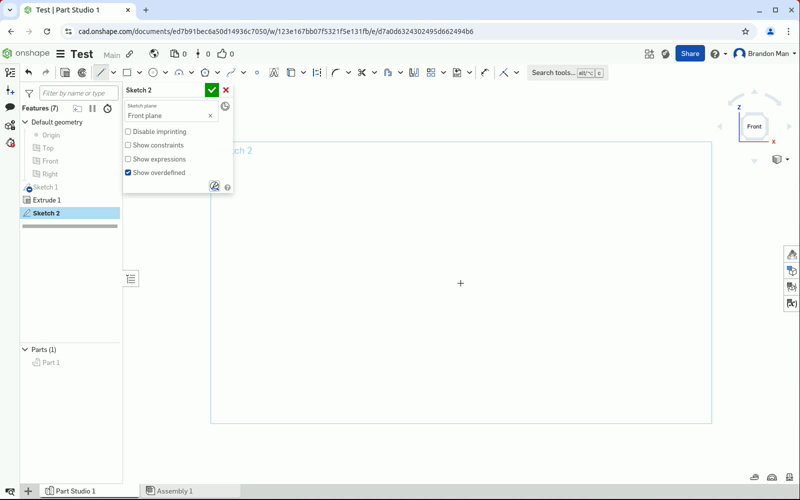
key_up(shift)
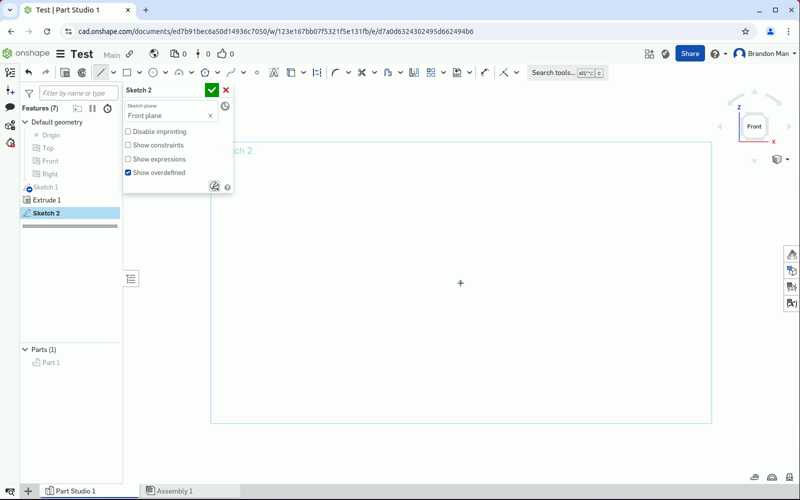
key_down(shift)
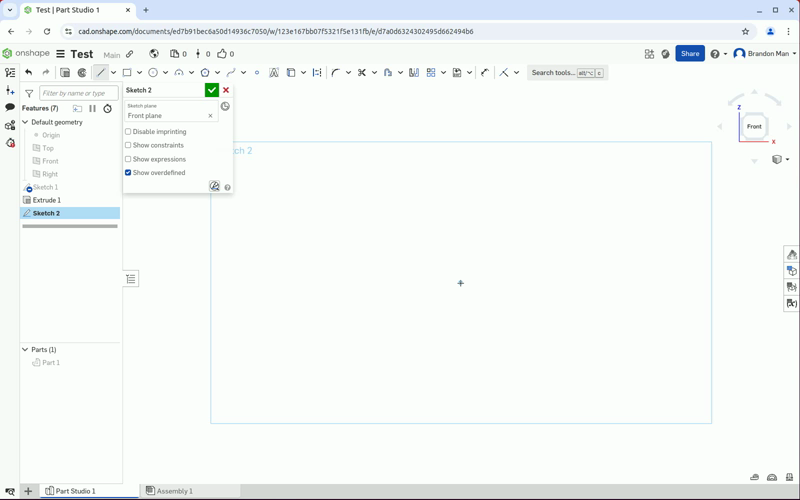
mouse_move(563, 282)
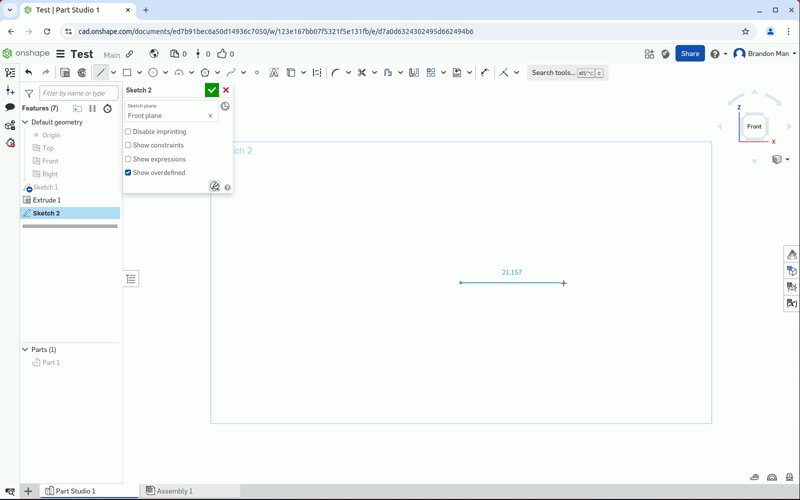
click(563, 282)
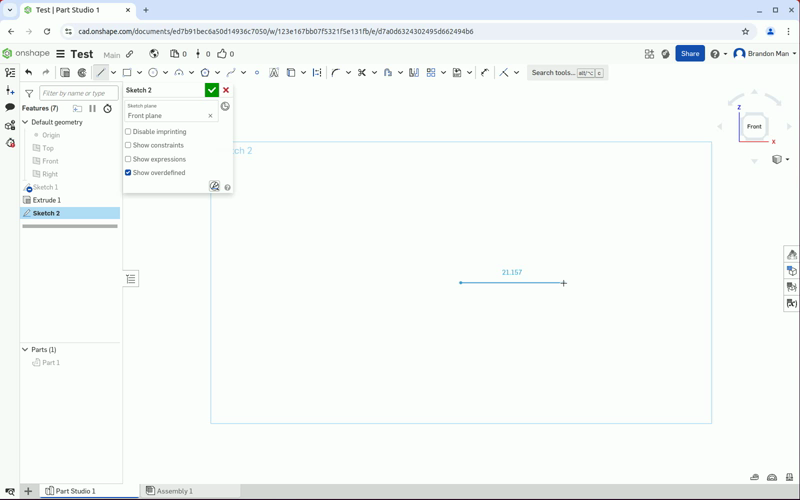
key_up(shift)
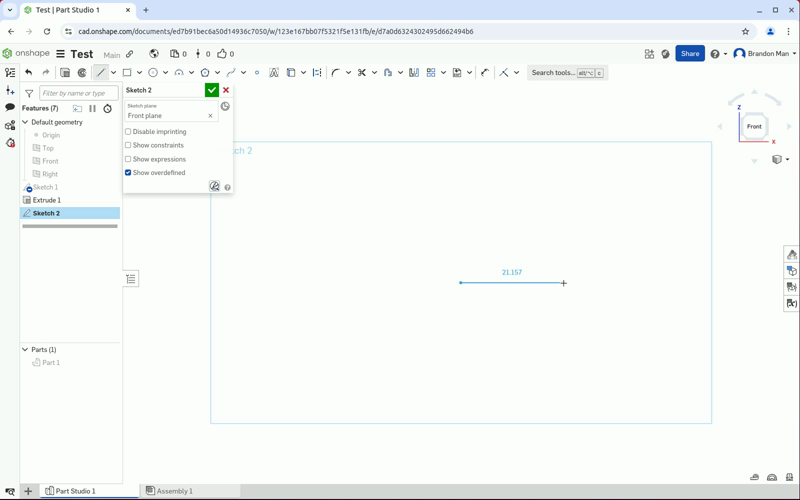
key_down(shift)
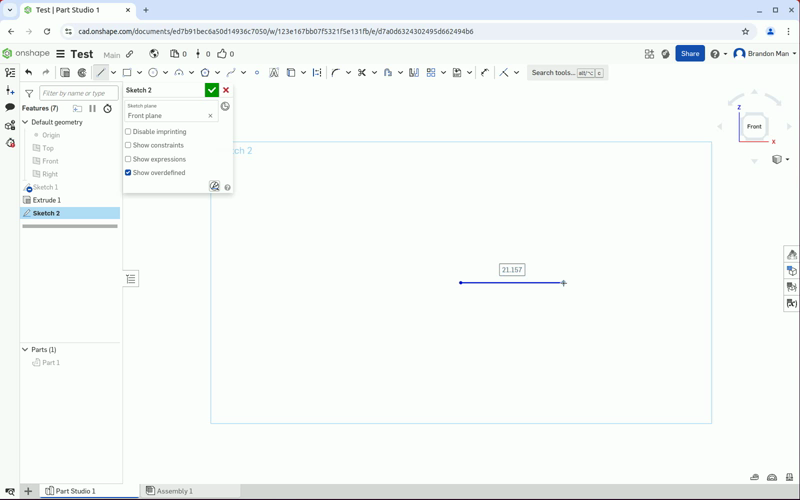
mouse_move(460, 170)
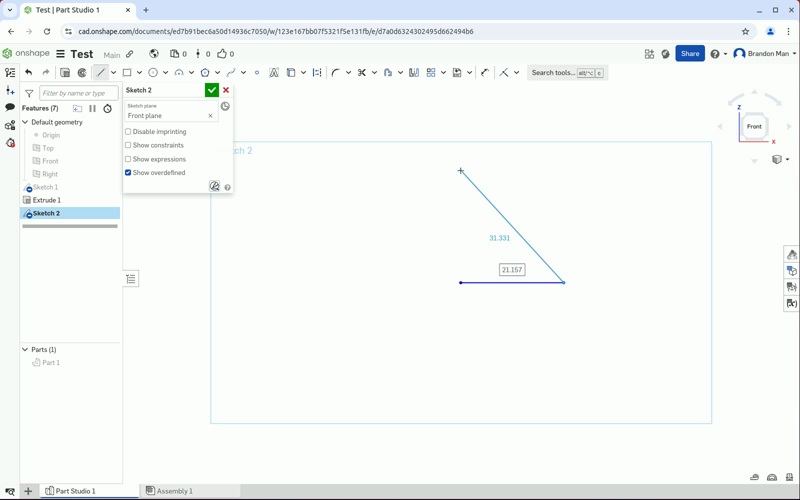
click(460, 170)
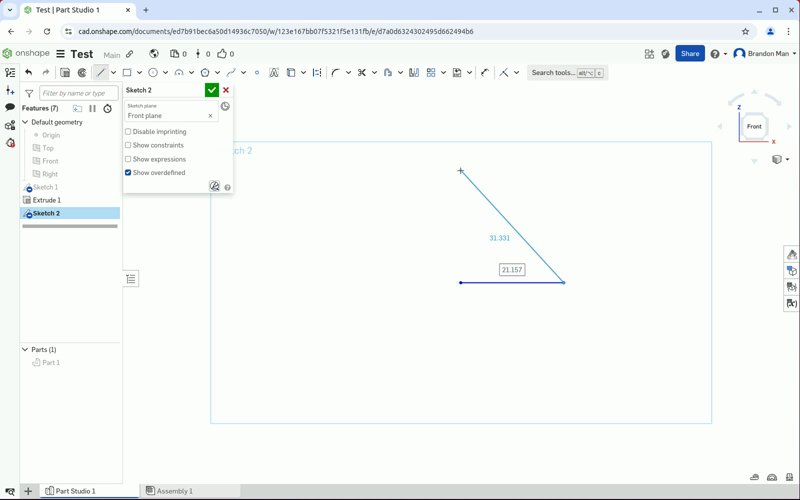
key_up(shift)
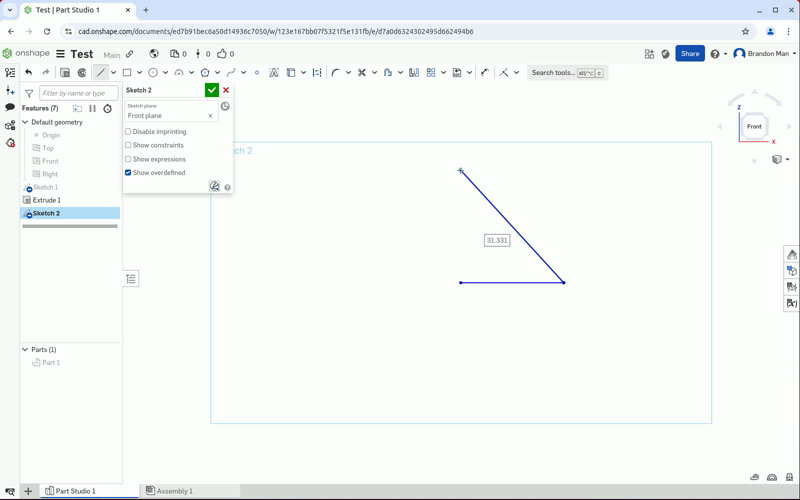
key_down(shift)
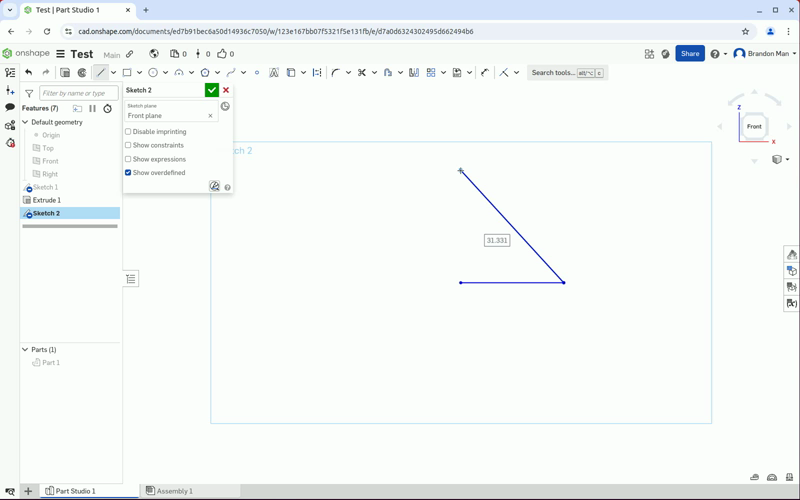
mouse_move(460, 282)
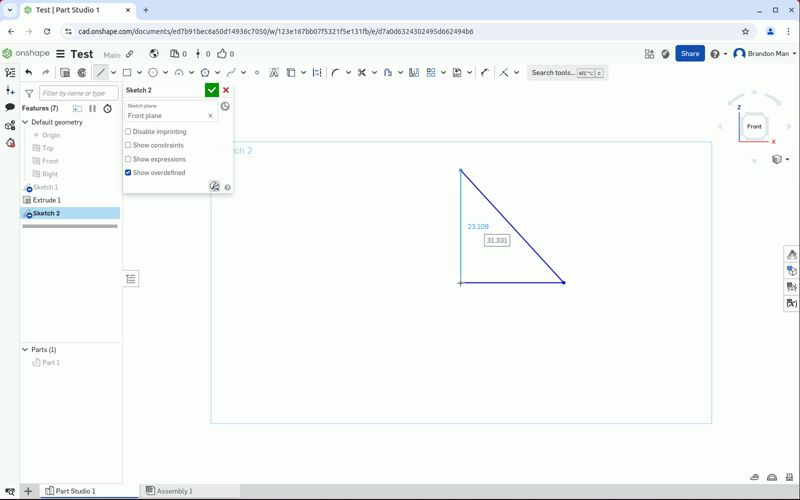
key_up(shift)
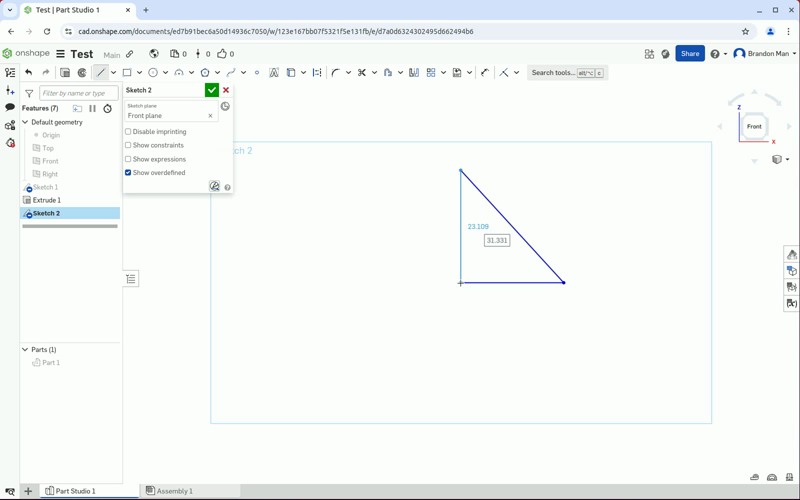
click(460, 282)
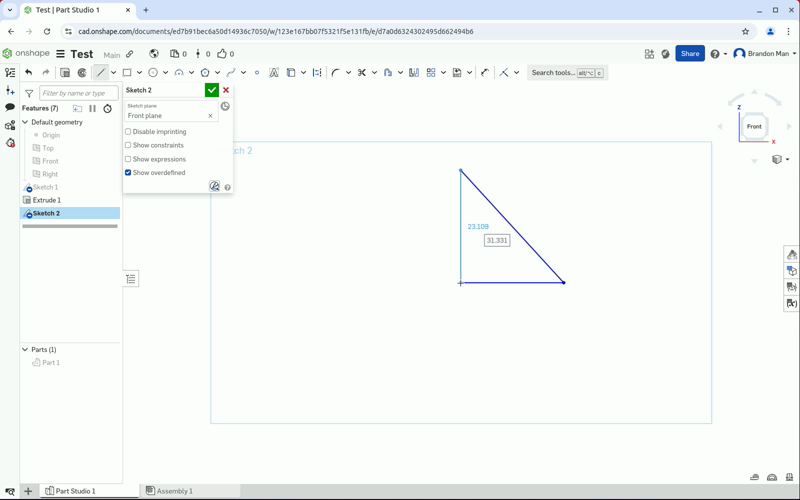
key(esc)
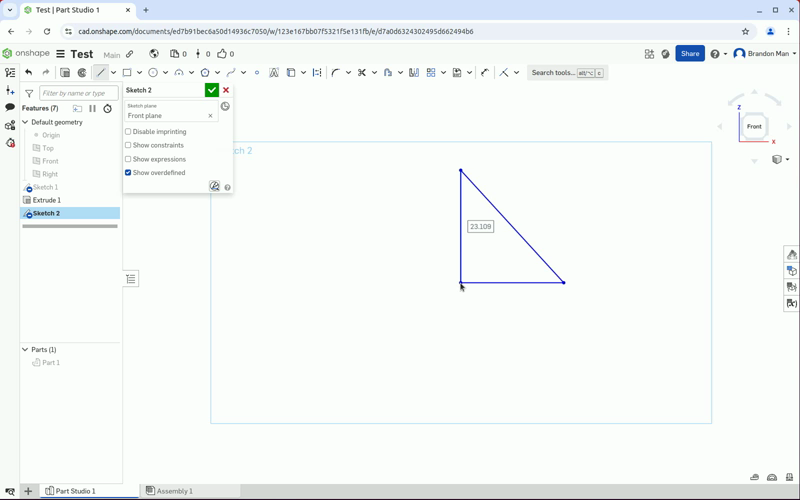
mouse_move(494, 240)
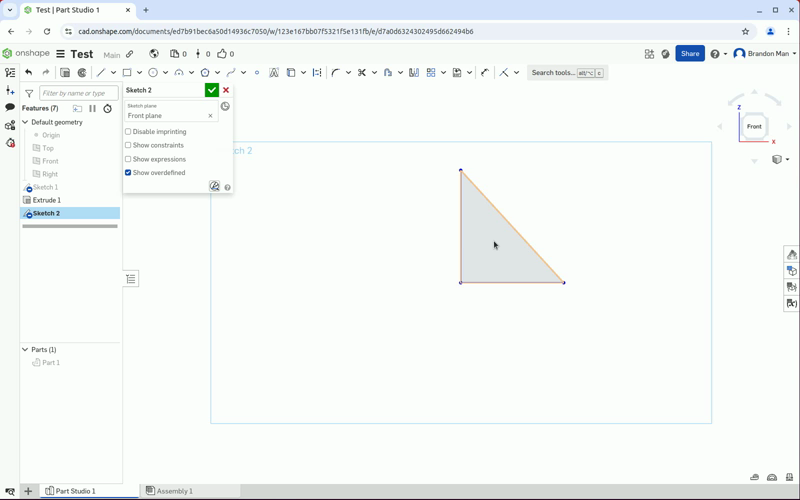
click(494, 240)
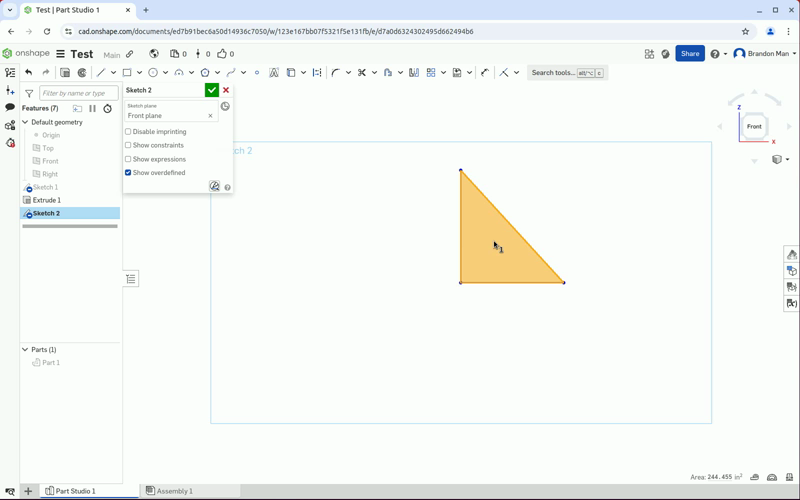
mouse_move(73, 352)
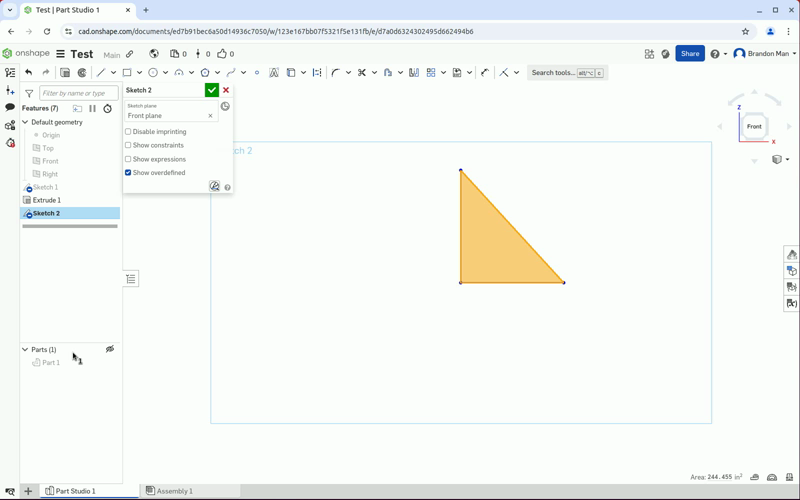
key(shift+y)
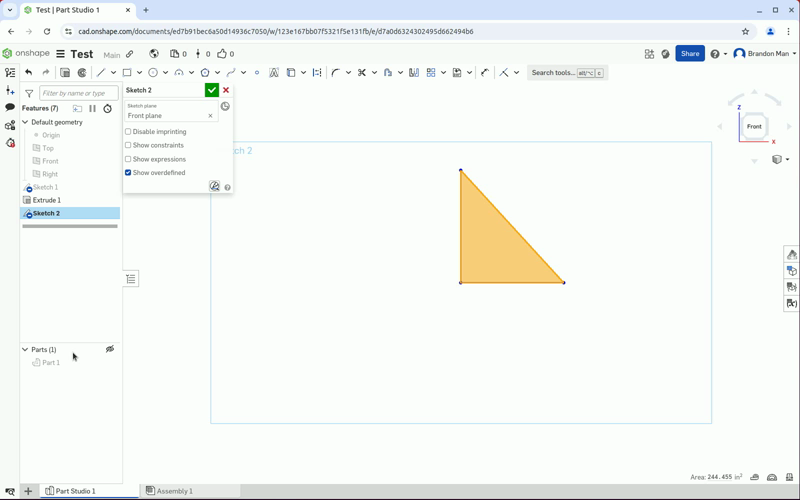
key(shift+e)
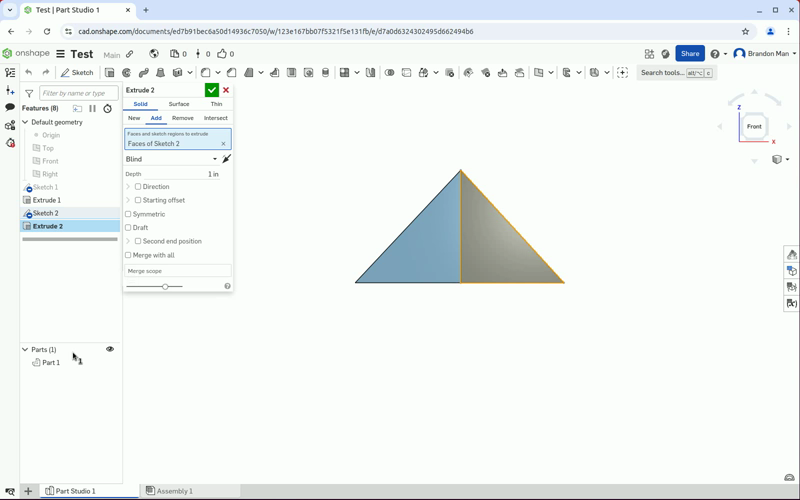
mouse_move(143, 106)
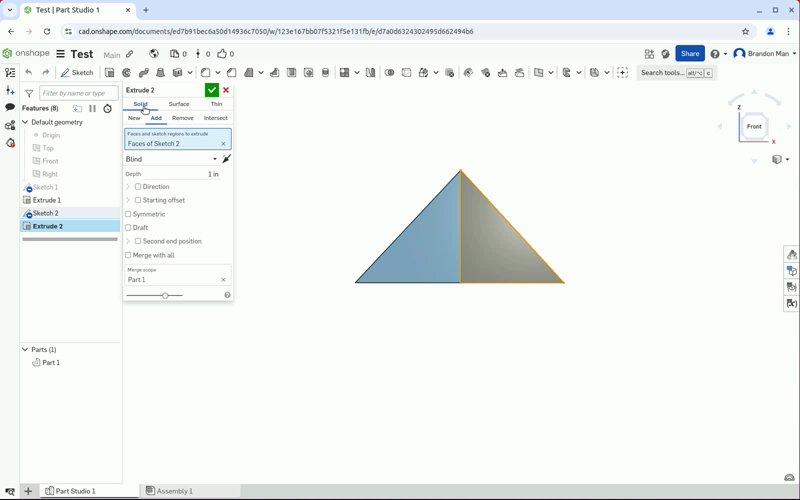
click(143, 106)
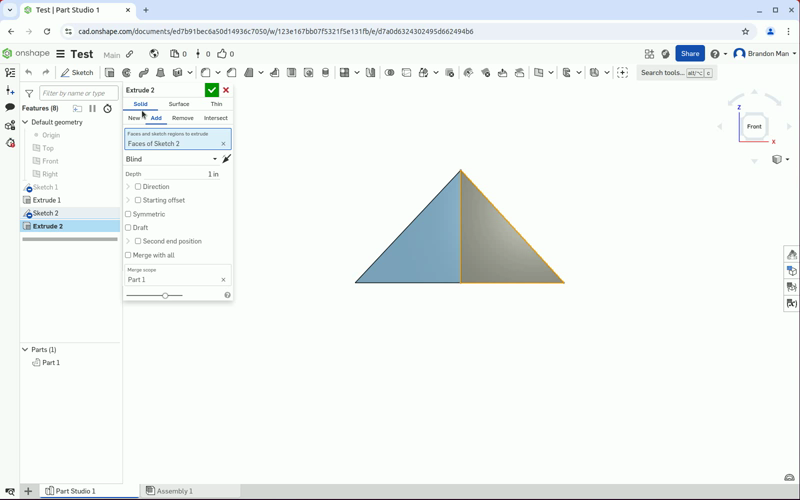
mouse_move(137, 120)
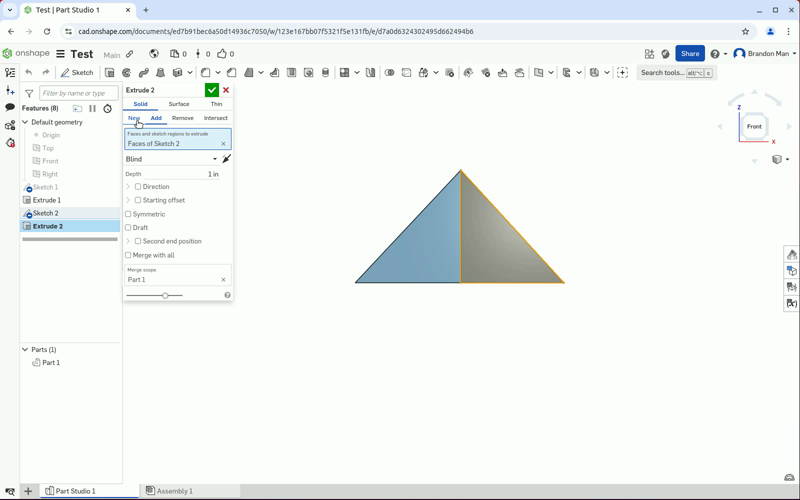
click(137, 120)
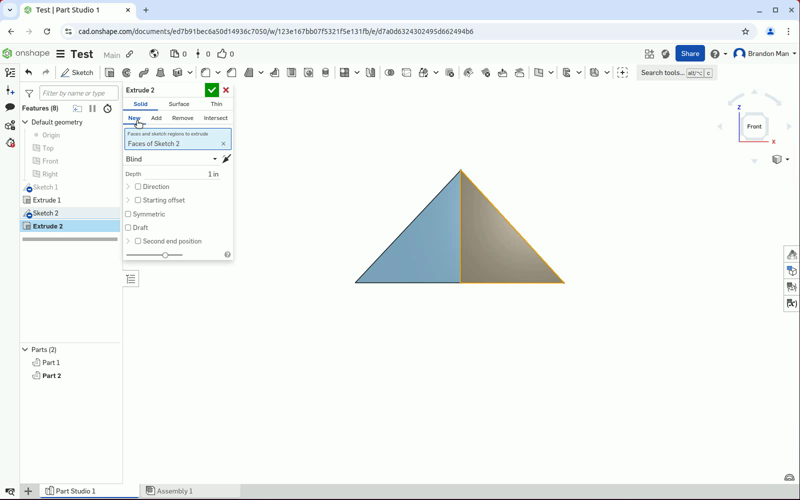
key(tab, 4)
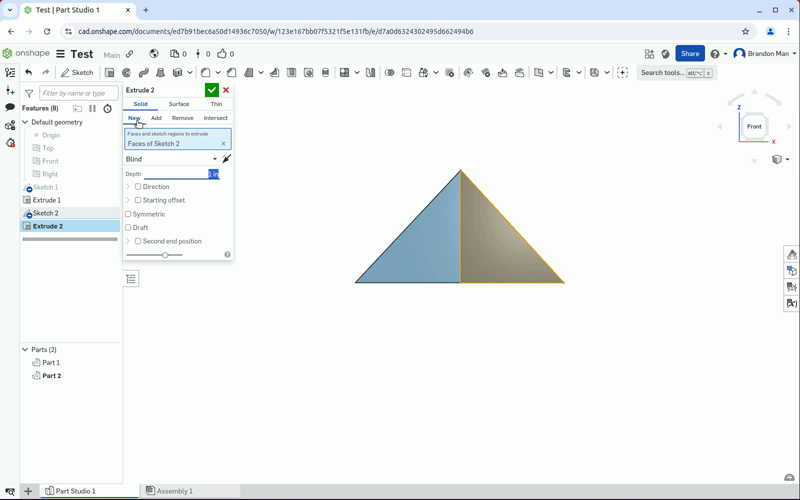
text(1.926)
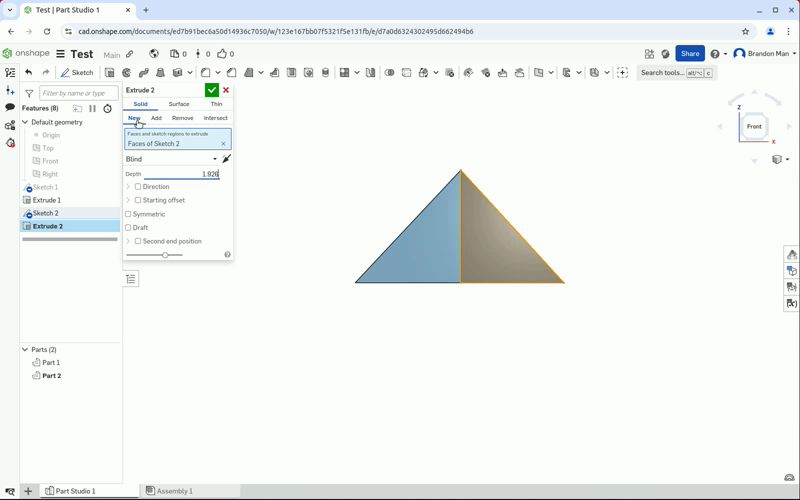
key(tab, 3)
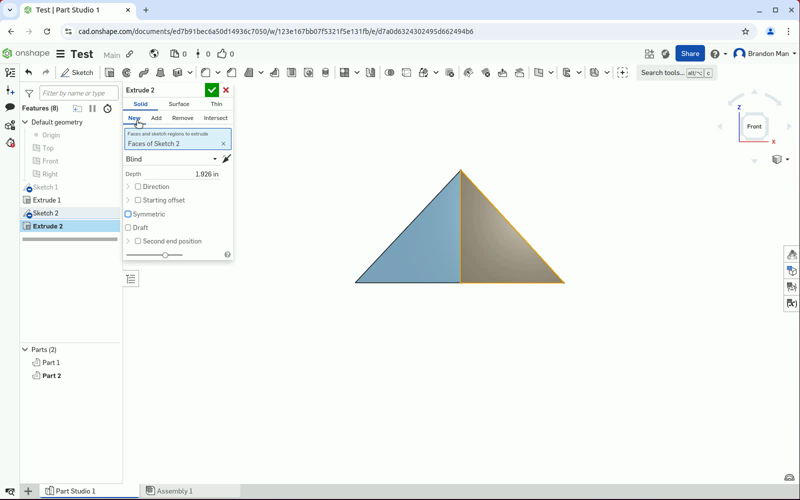
key(space)
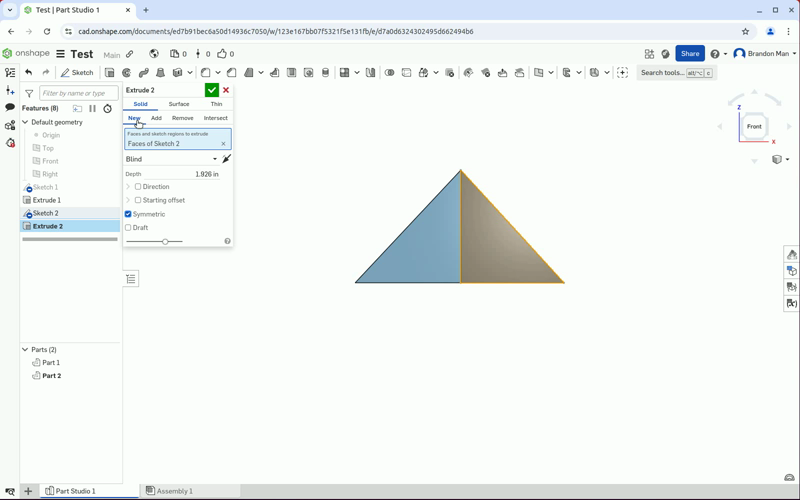
key(enter)
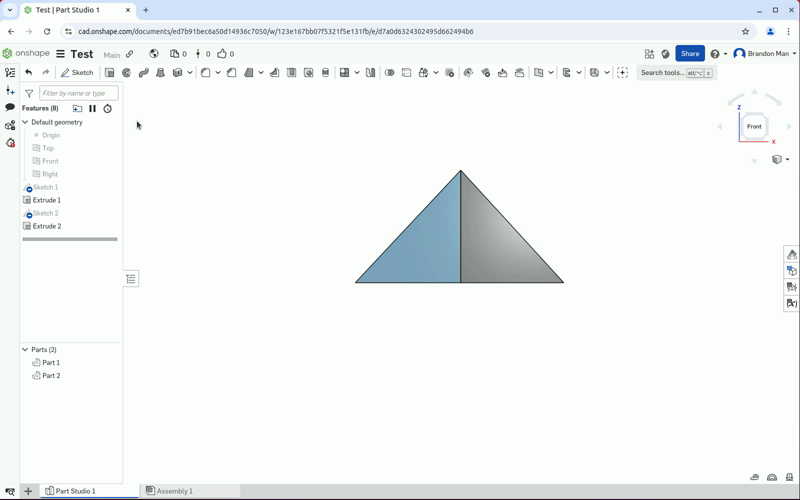
key(shift+h)
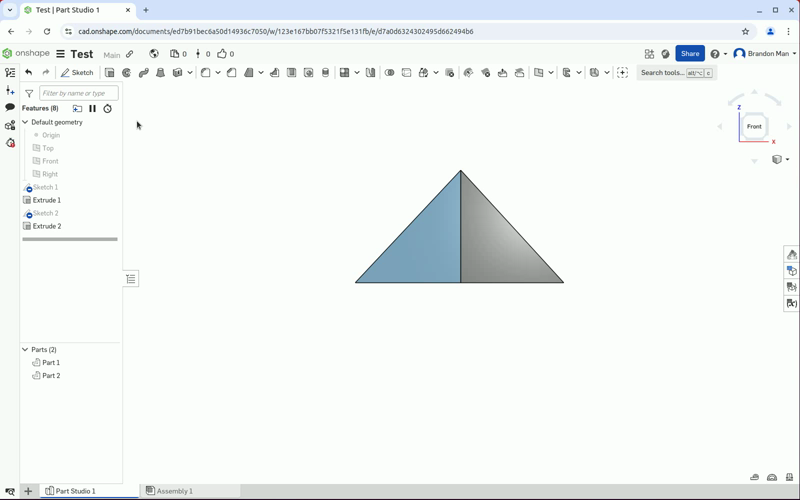
key(shift+h)
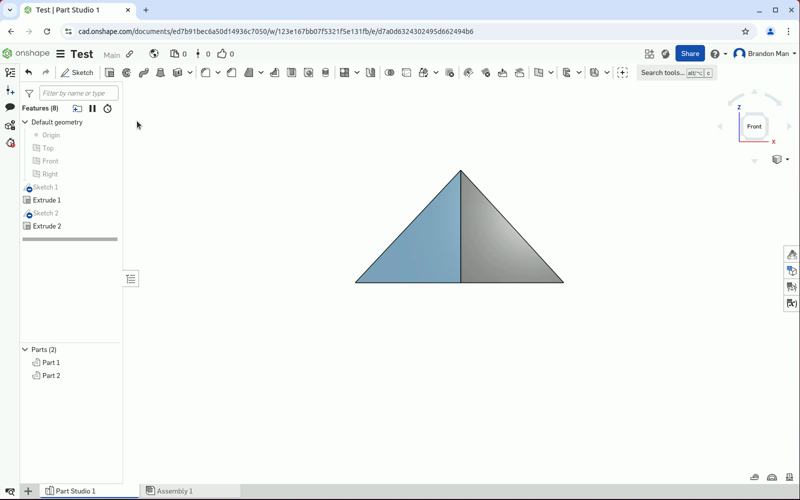
mouse_move(73, 189)
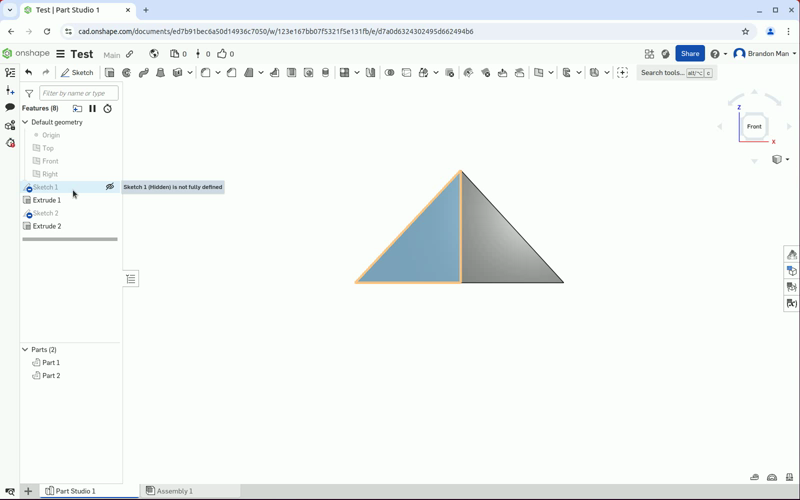
click(73, 189)
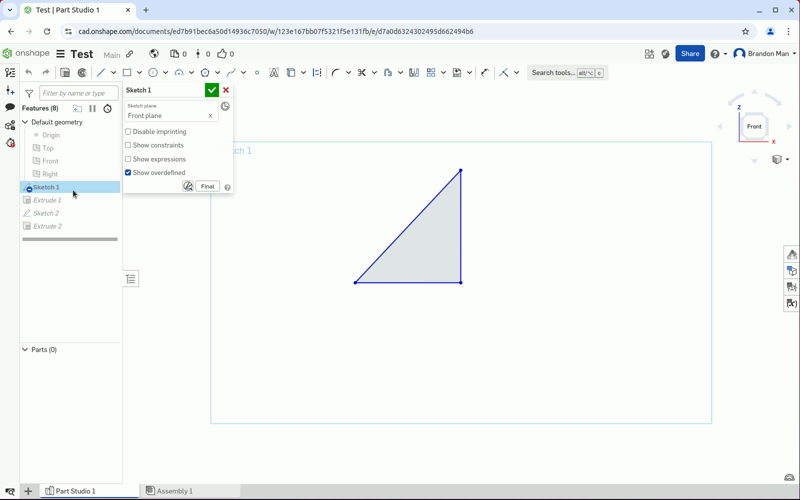
mouse_move(229, 92)
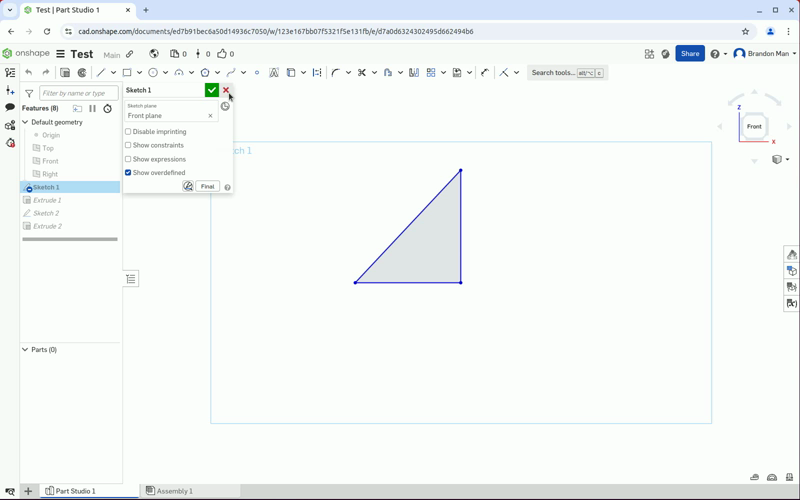
click(229, 92)
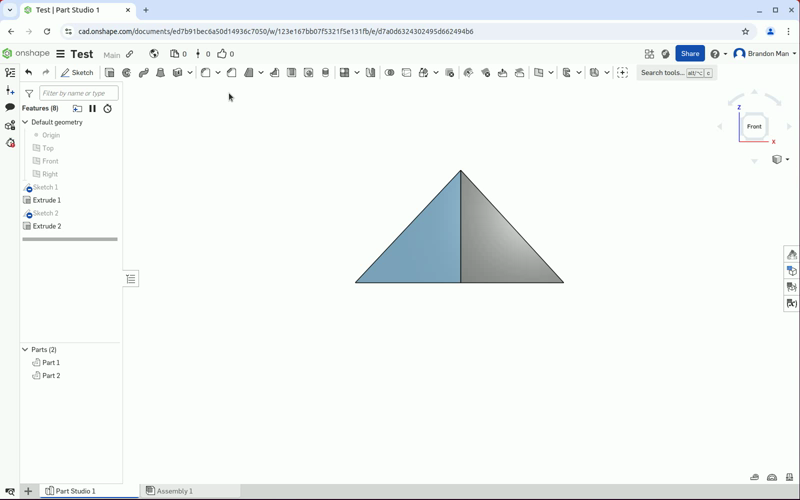
mouse_move(73, 352)
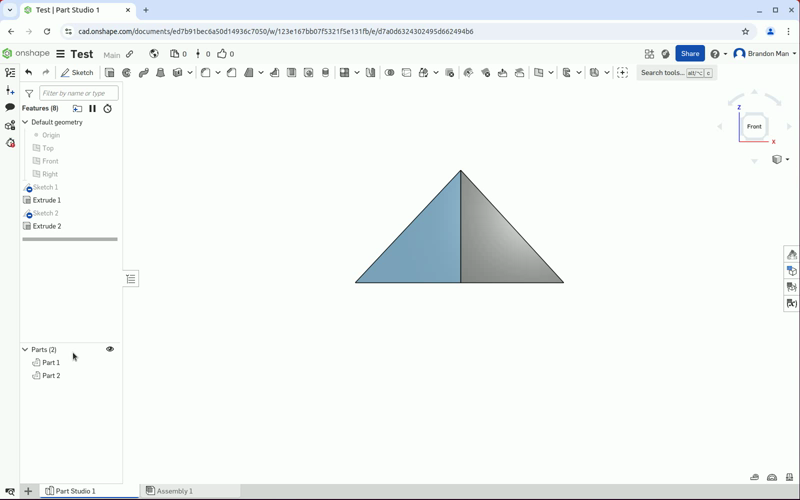
key(y)
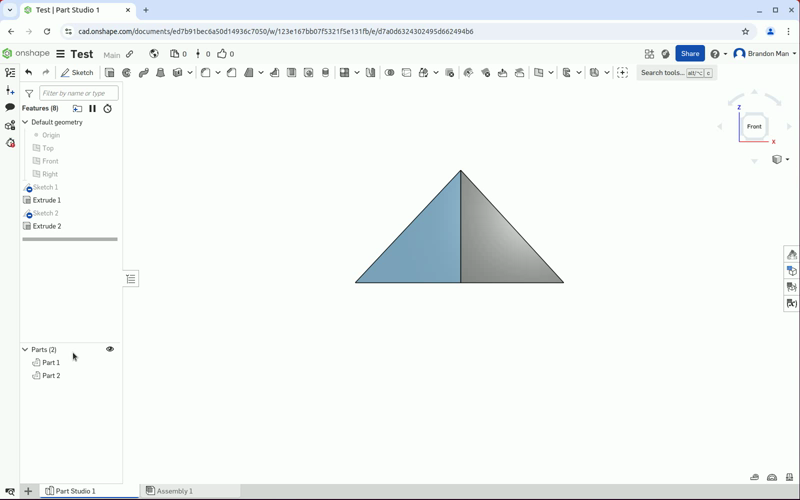
key(shift+p)
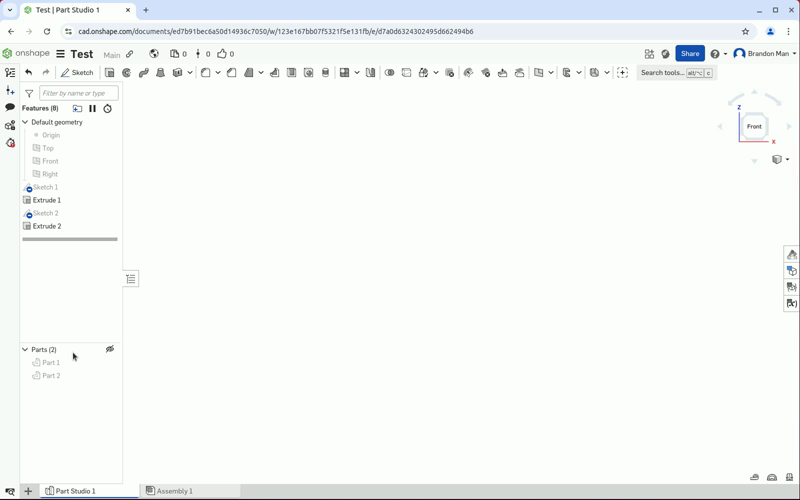
key(space)
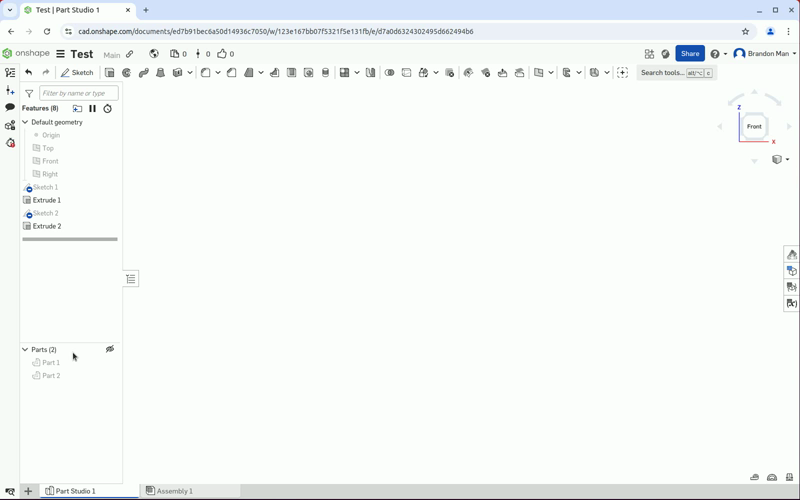
key_down(shift)
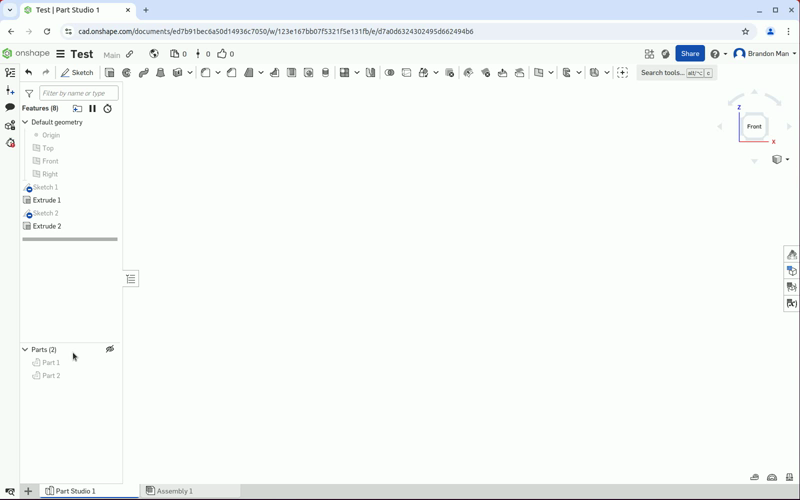
key(left)
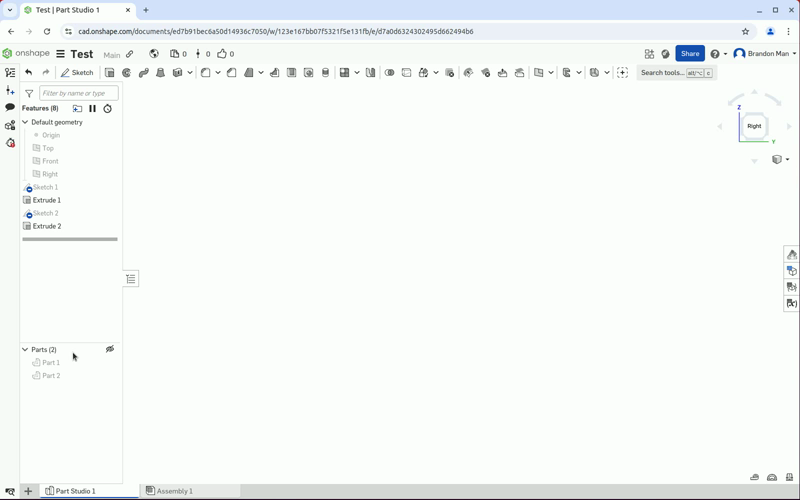
key_up(shift)
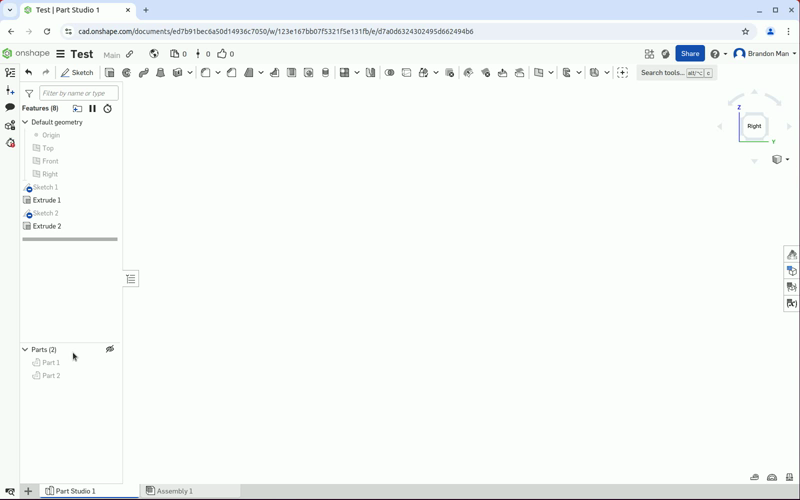
mouse_move(73, 352)
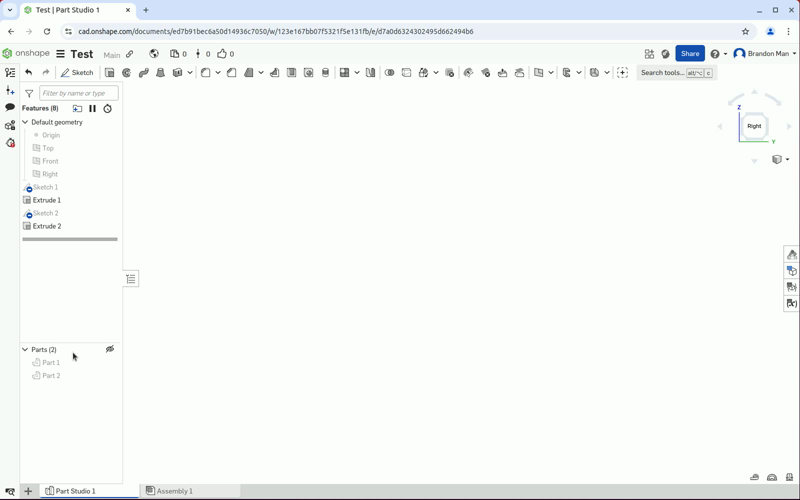
key(shift+y)
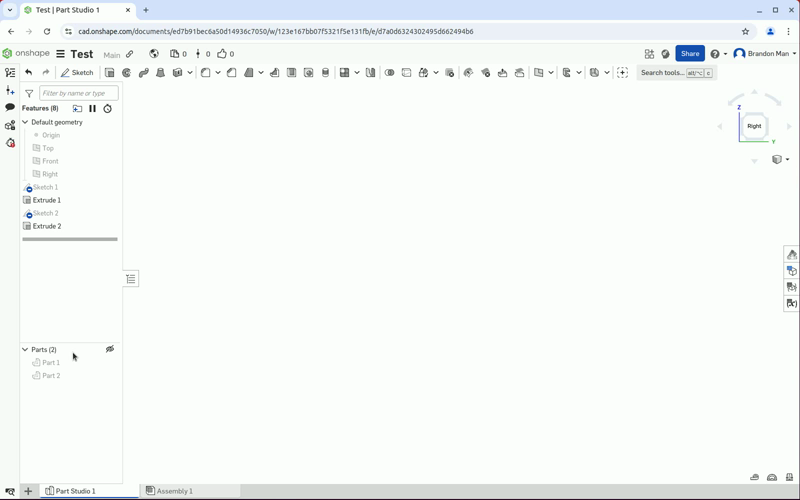
key(shift+s)
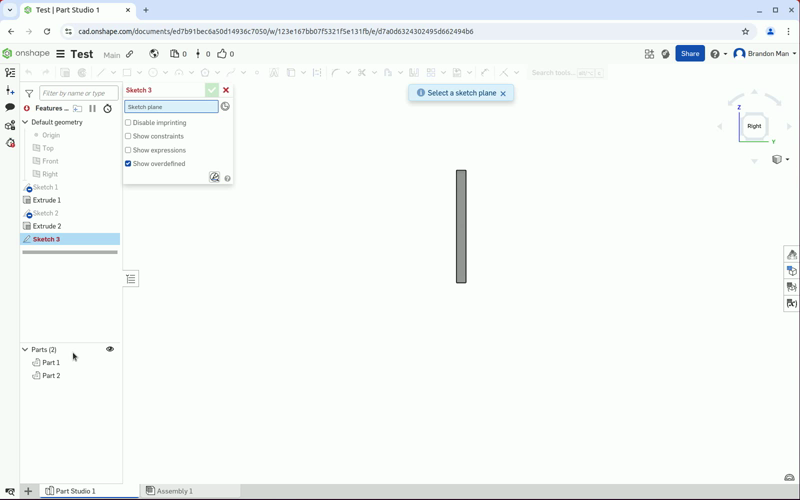
mouse_move(73, 176)
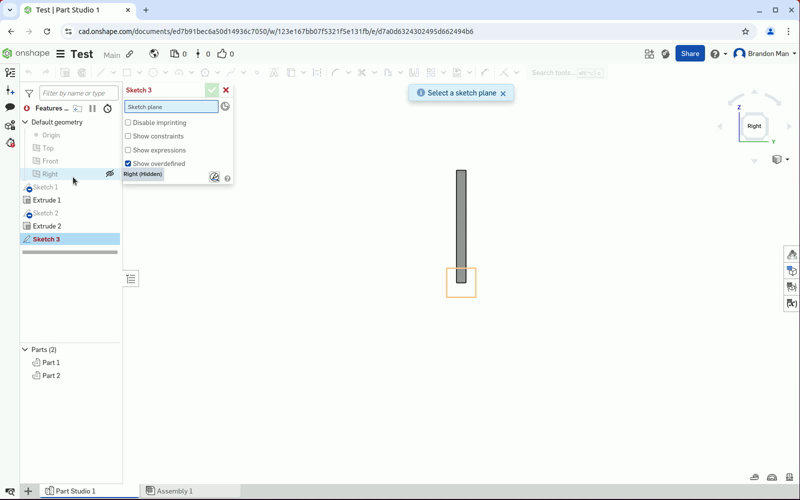
click(73, 176)
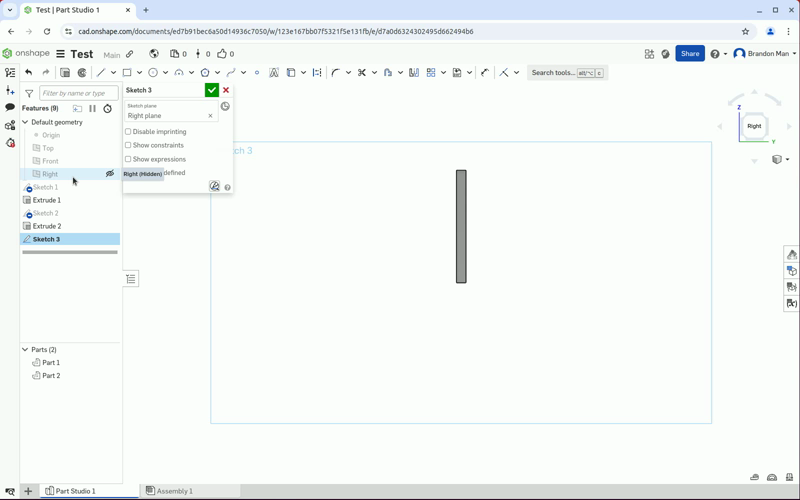
mouse_move(73, 352)
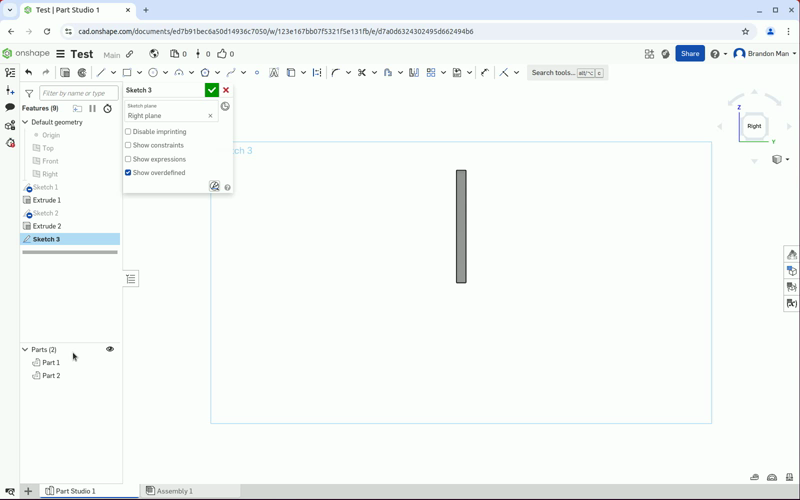
key(y)
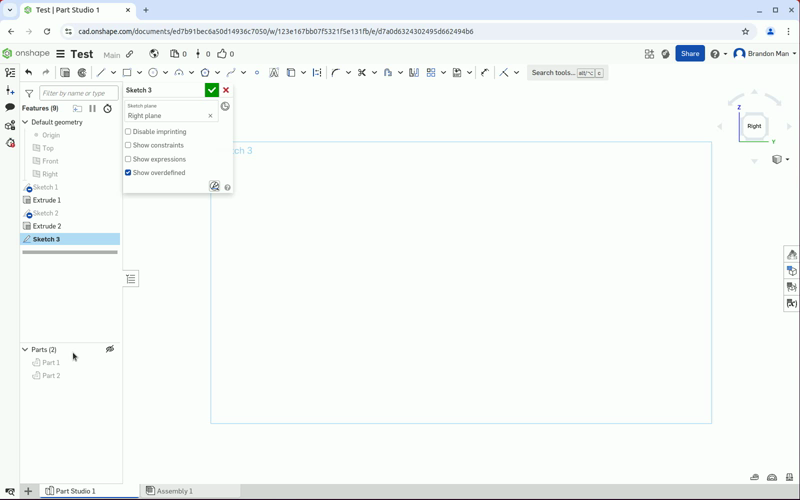
key(l)
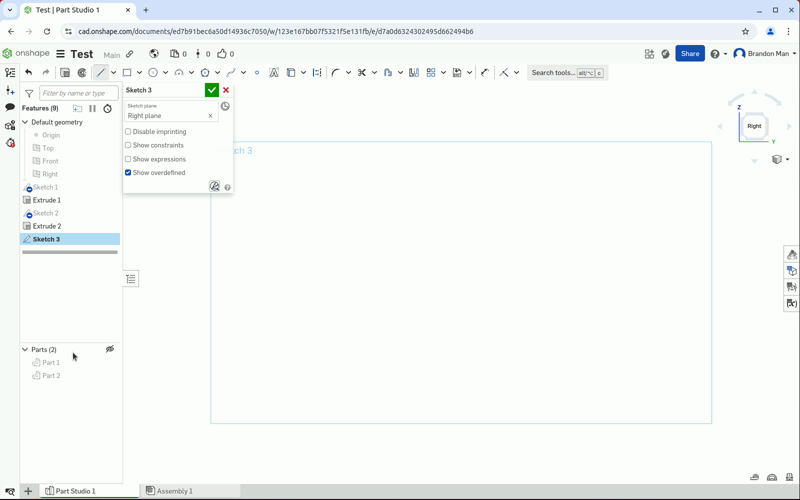
key_down(shift)
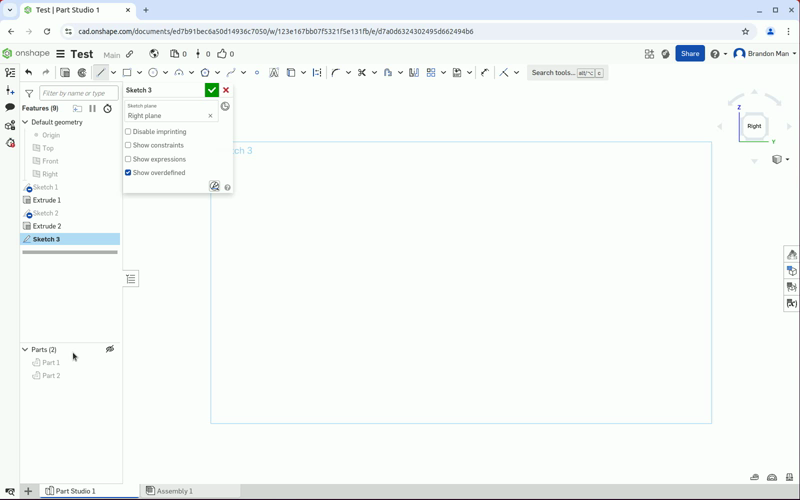
mouse_move(460, 282)
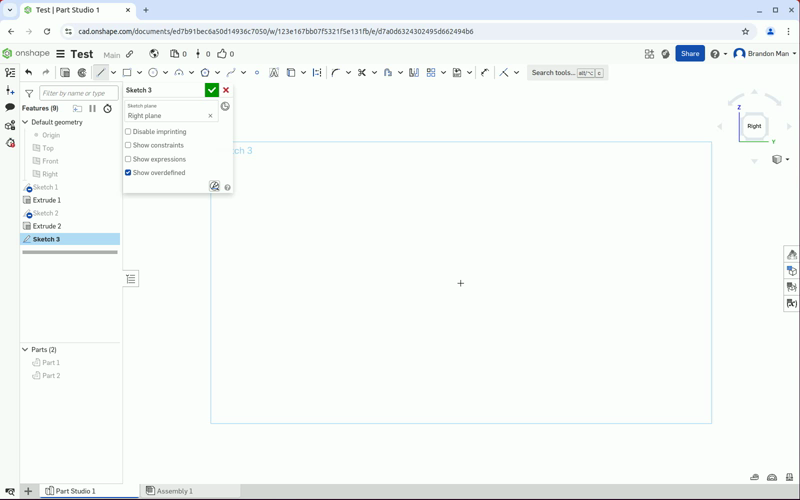
click(460, 282)
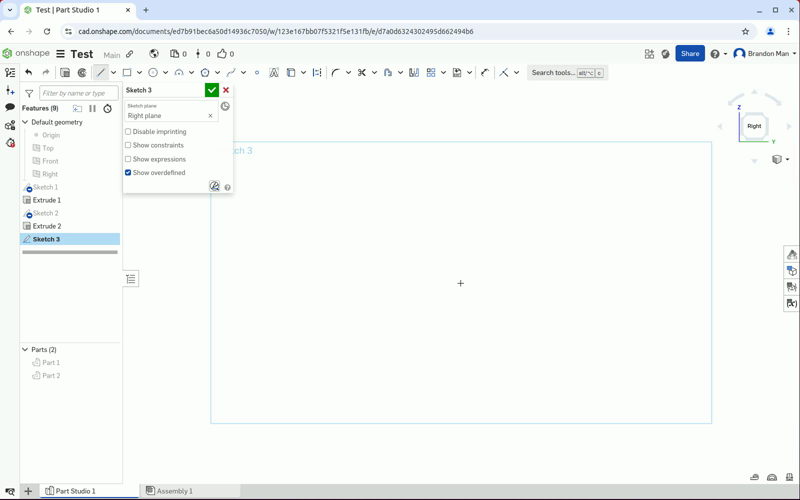
key_up(shift)
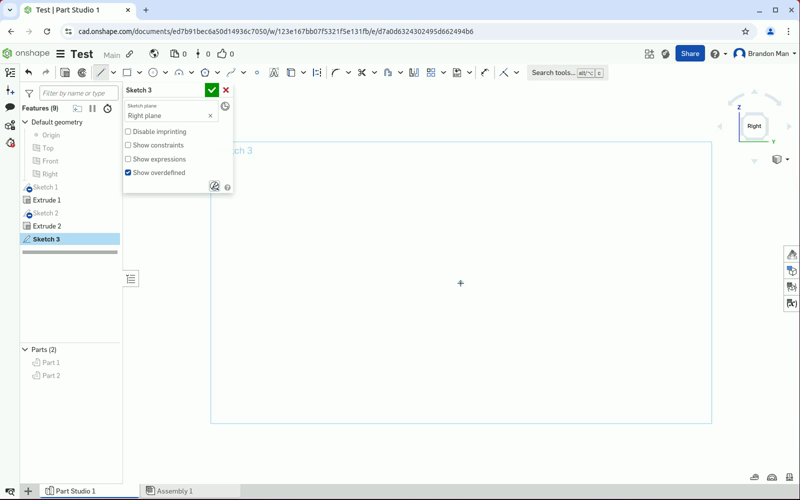
key_down(shift)
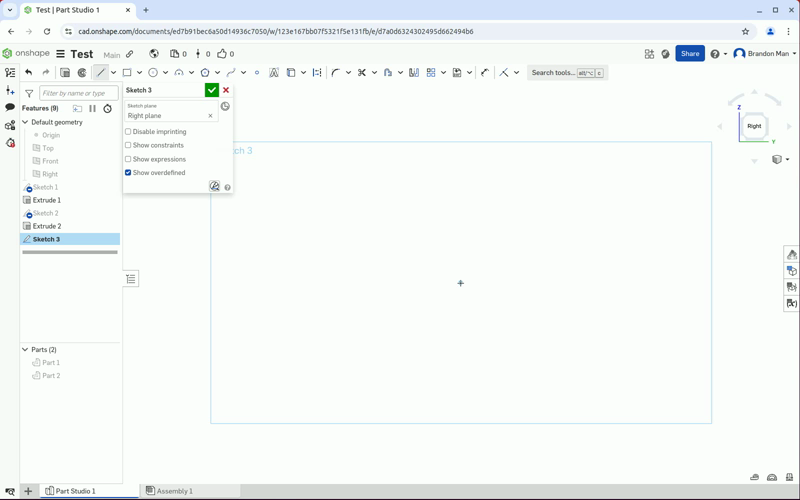
mouse_move(490, 282)
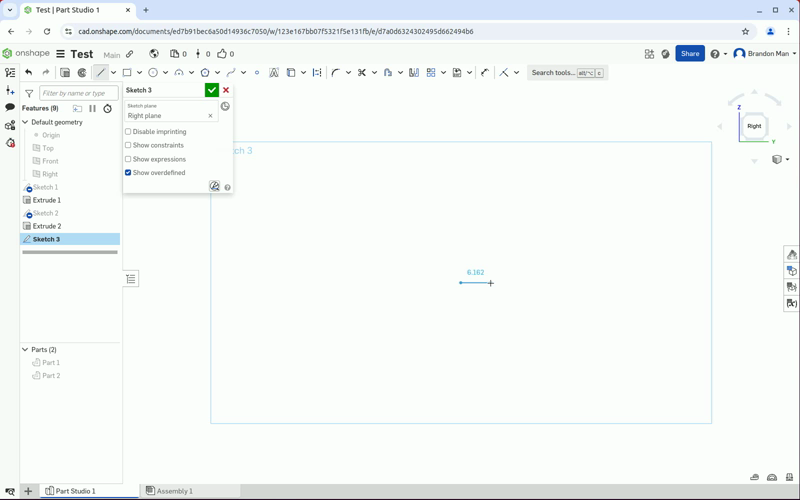
mouse_move(498, 282)
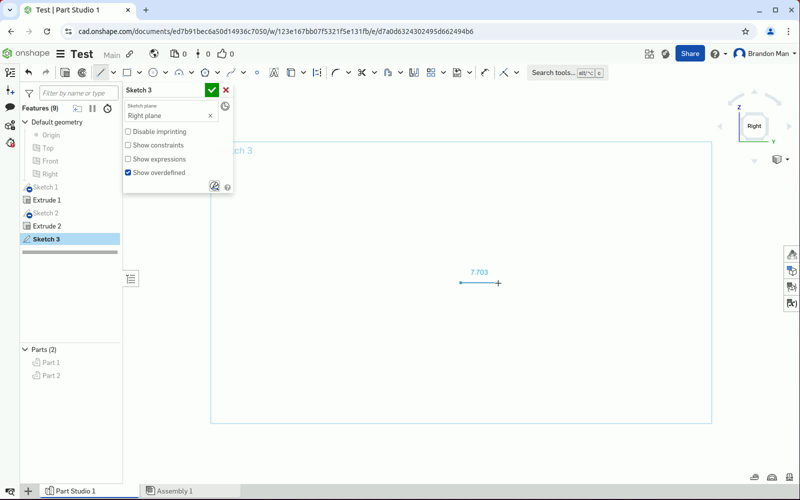
click(498, 282)
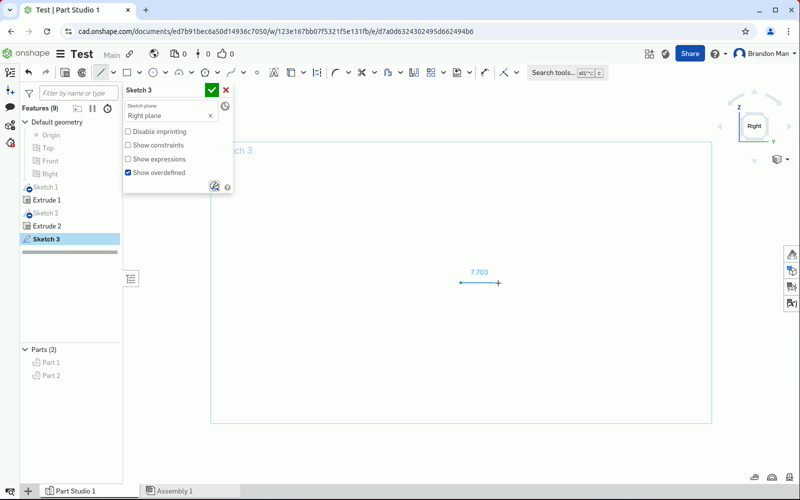
key_up(shift)
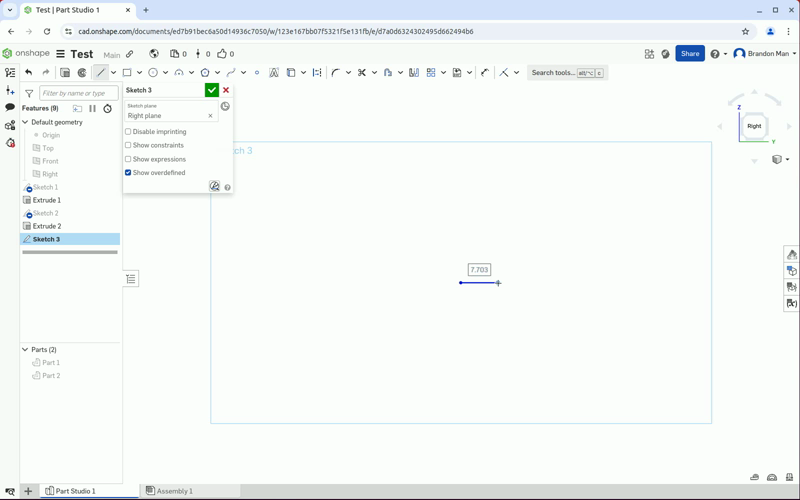
key_down(shift)
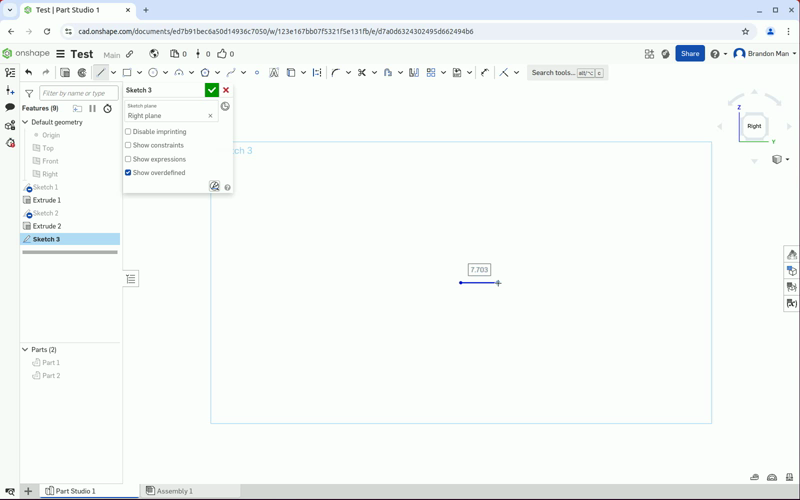
mouse_move(528, 282)
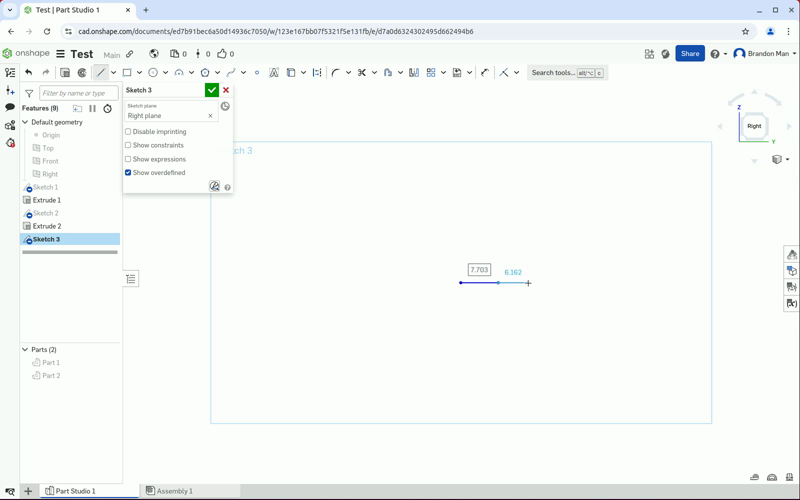
mouse_move(460, 250)
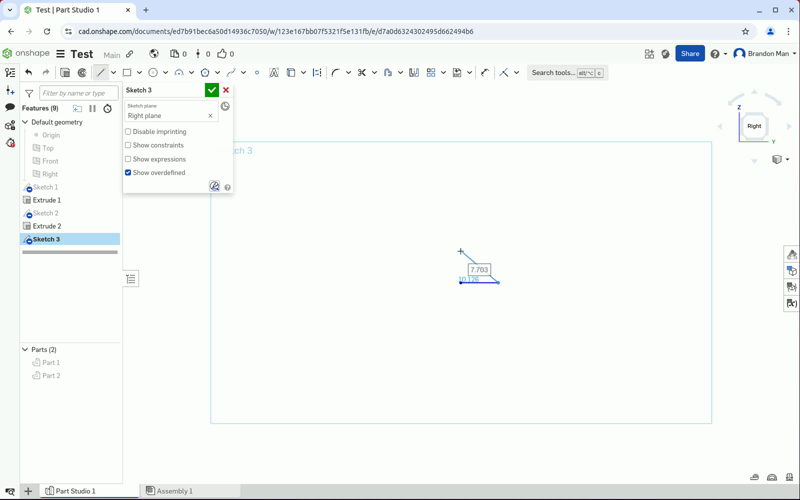
click(460, 250)
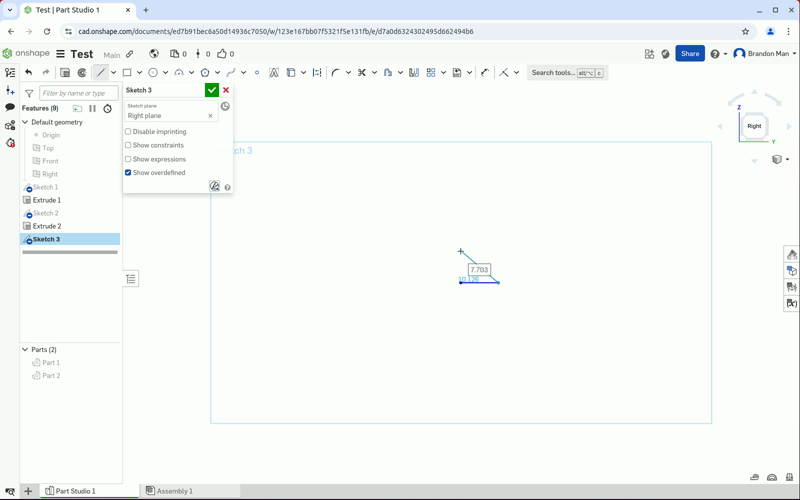
key_up(shift)
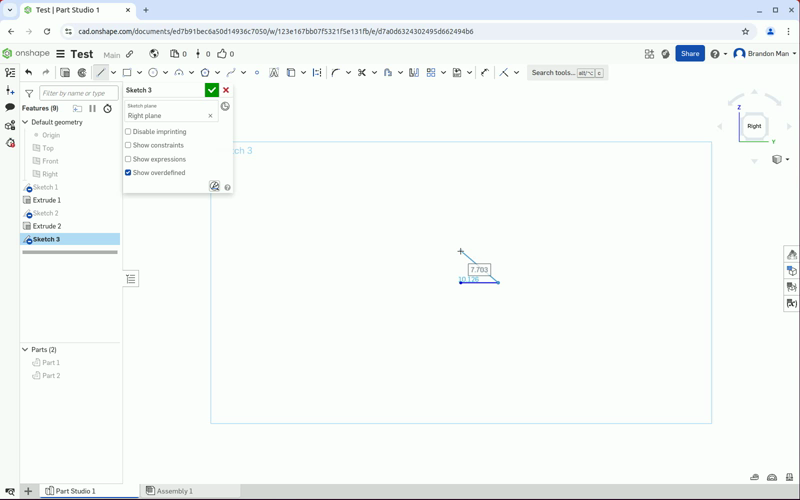
mouse_move(490, 250)
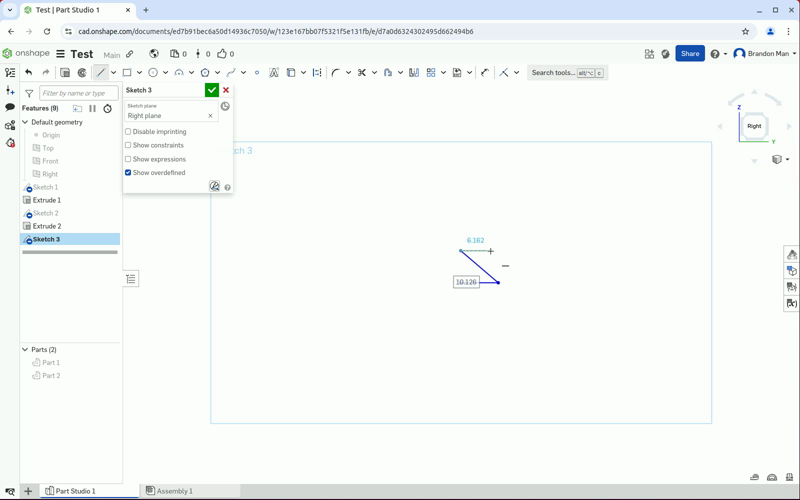
key_down(shift)
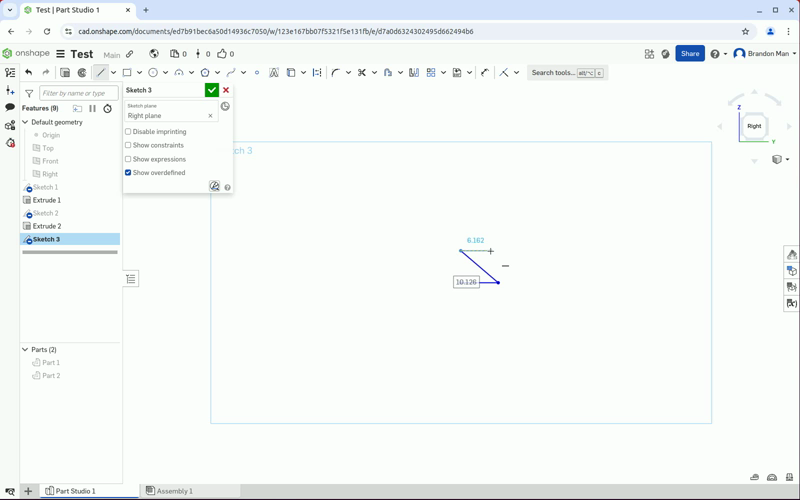
mouse_move(460, 282)
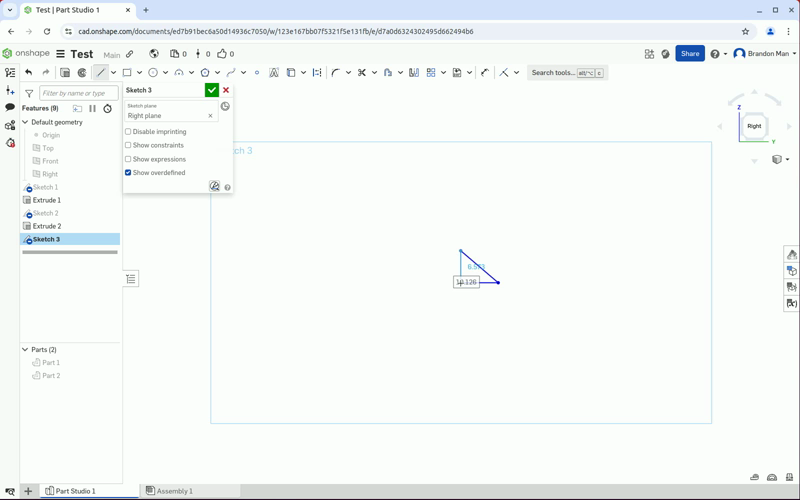
key_up(shift)
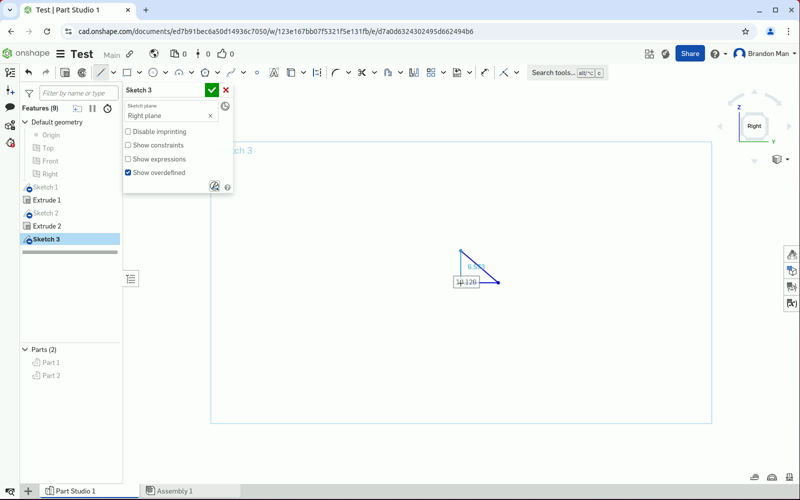
click(460, 282)
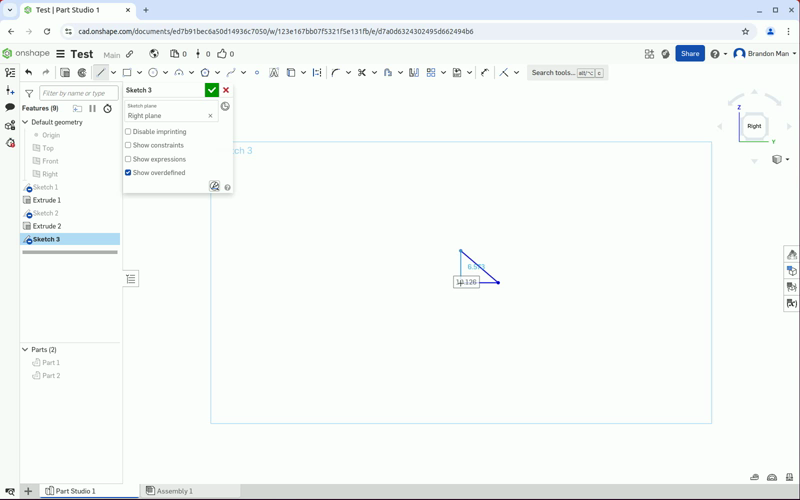
key(esc)
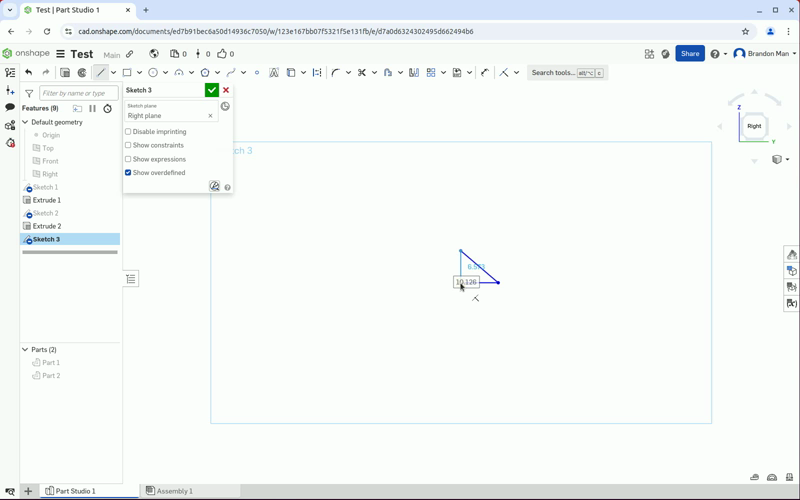
mouse_move(472, 262)
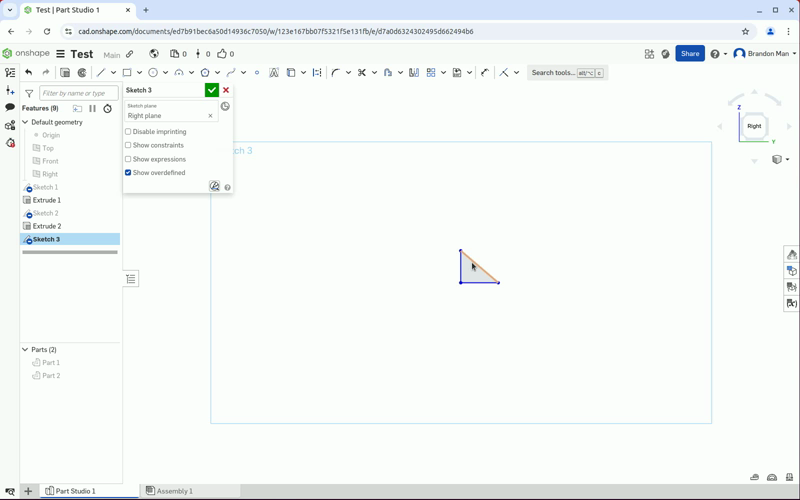
scroll(6)
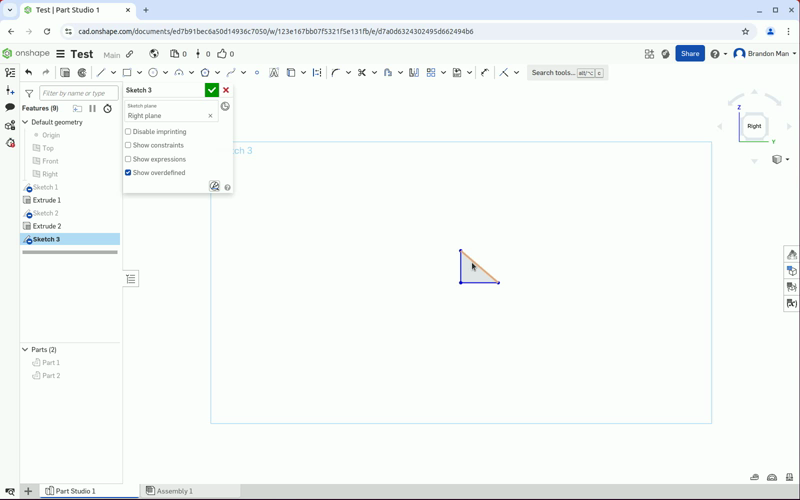
scroll(6)
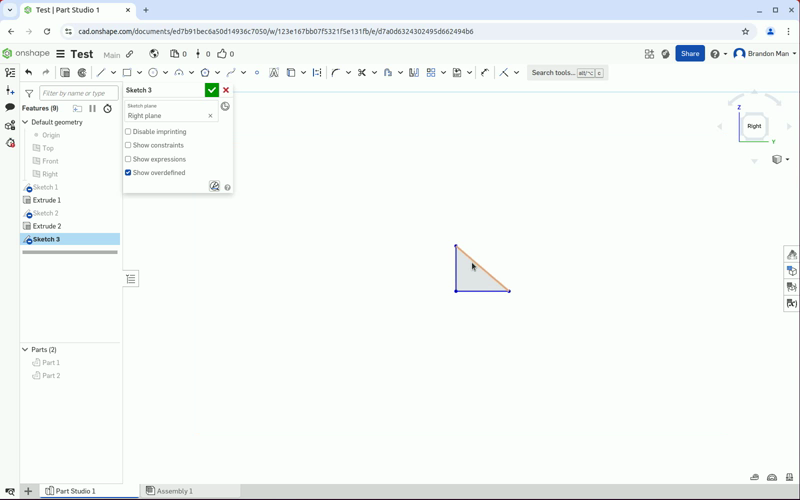
scroll(6)
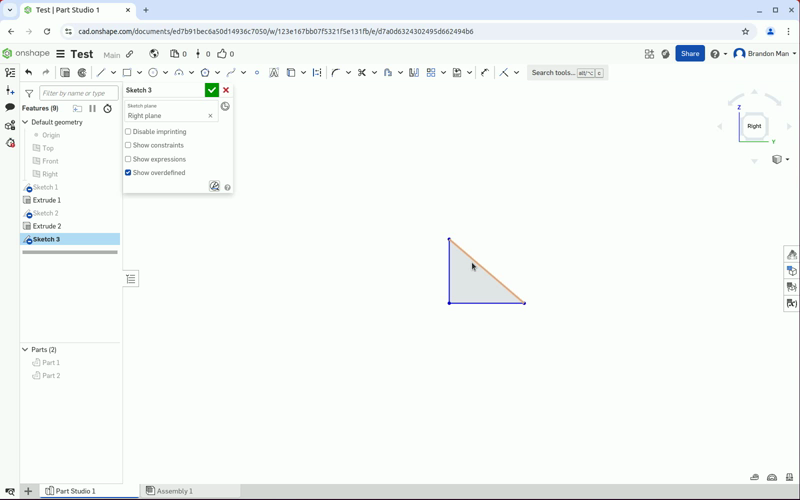
scroll(6)
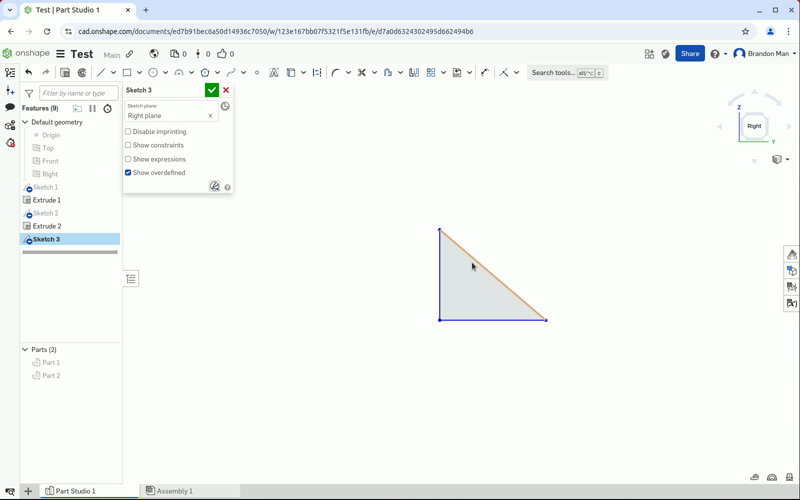
scroll(6)
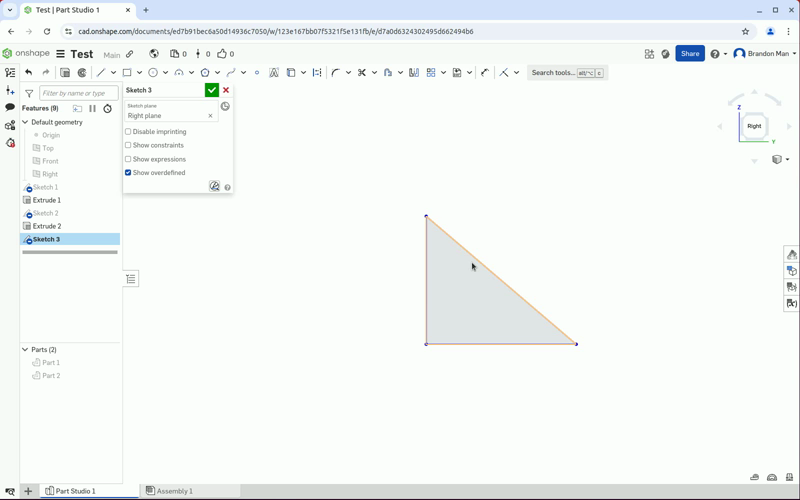
scroll(6)
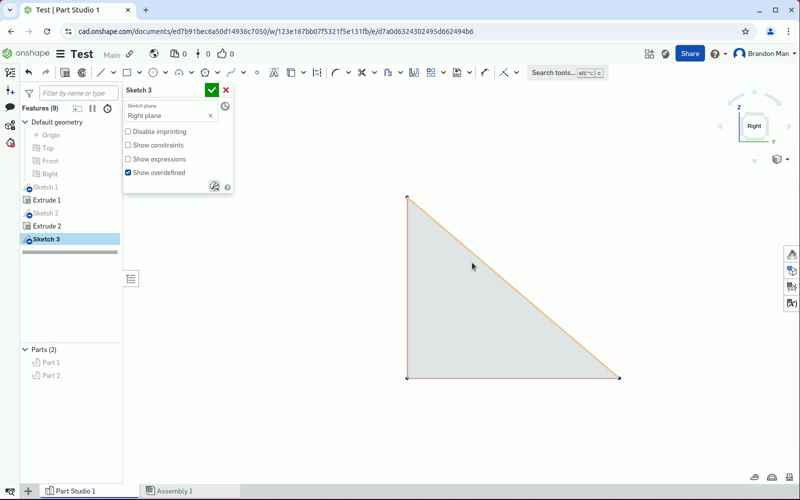
scroll(6)
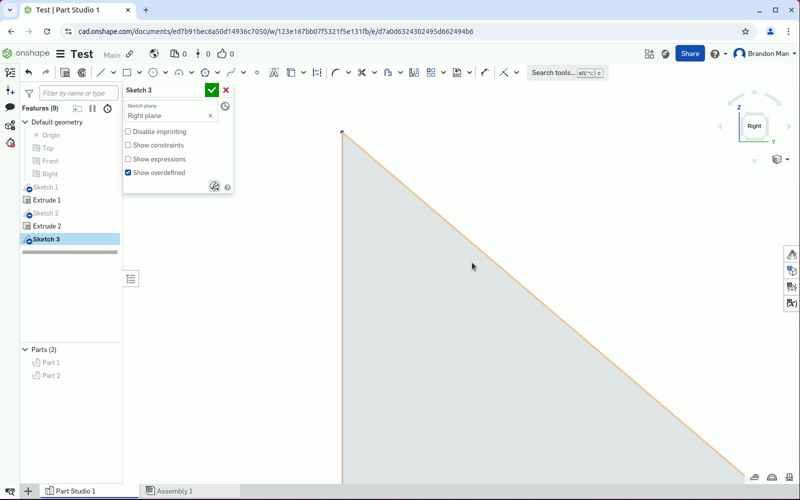
click(472, 262)
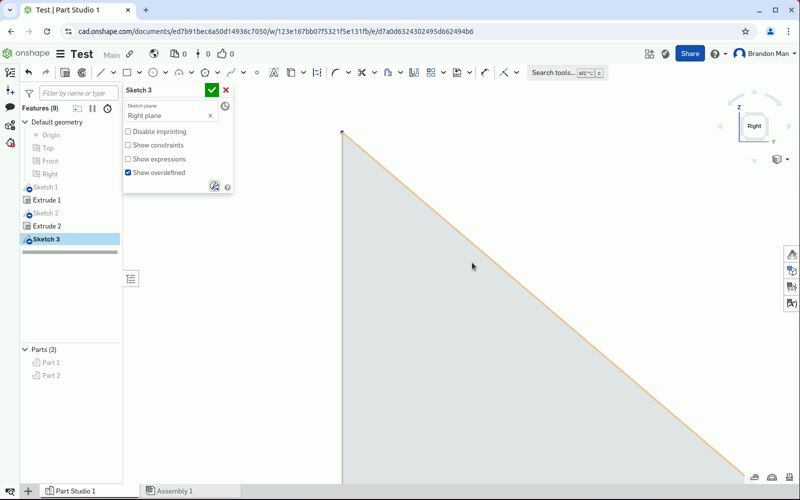
scroll(-6)
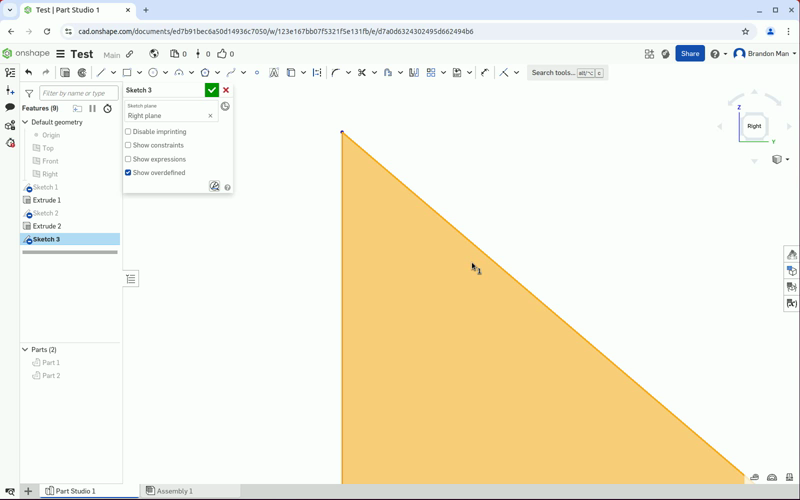
scroll(-6)
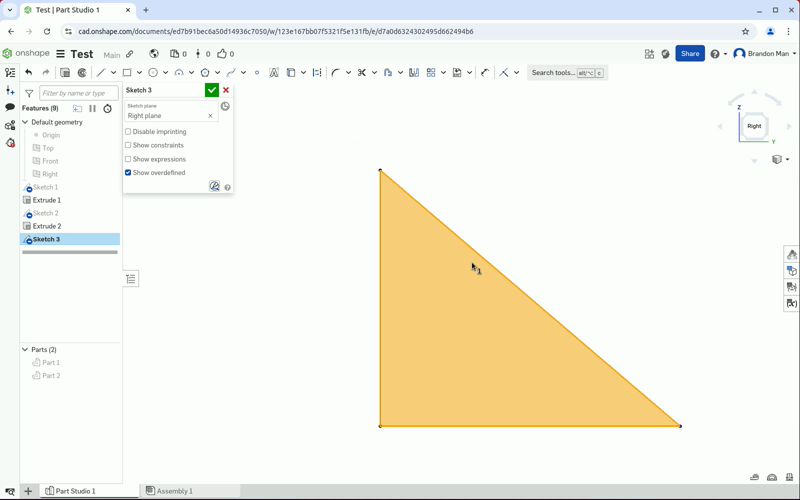
scroll(-6)
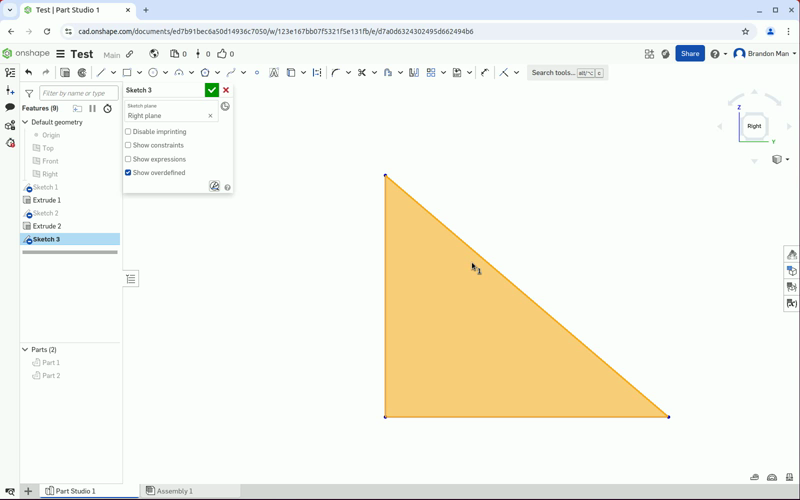
scroll(-6)
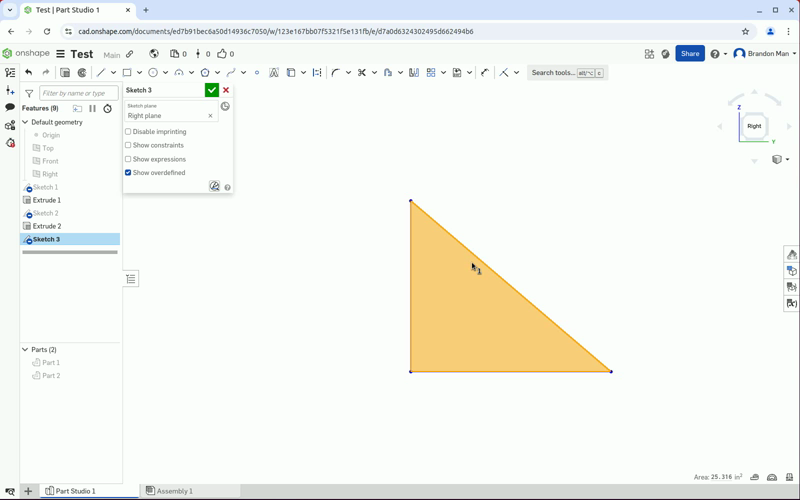
scroll(-6)
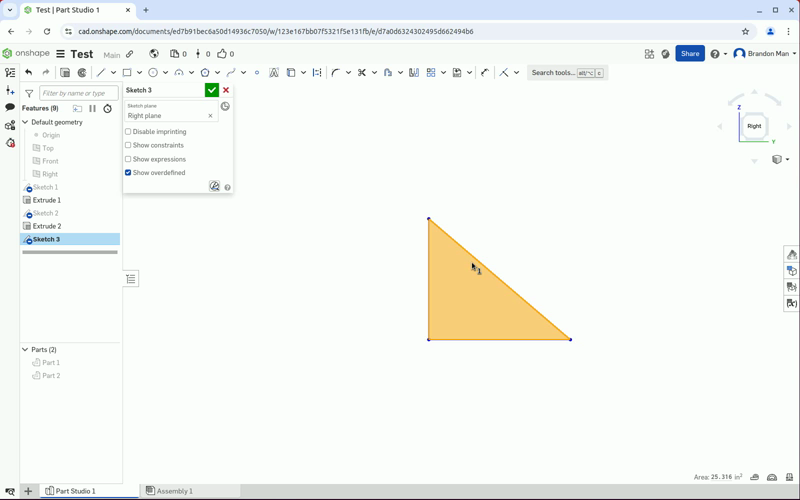
scroll(-6)
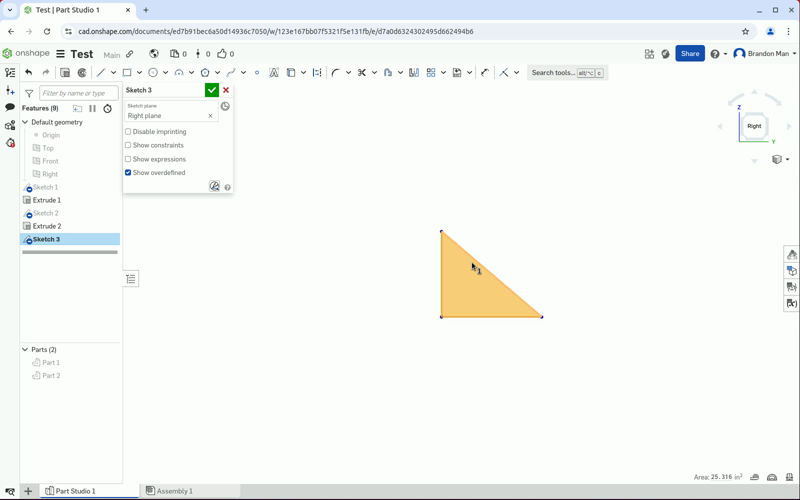
scroll(-6)
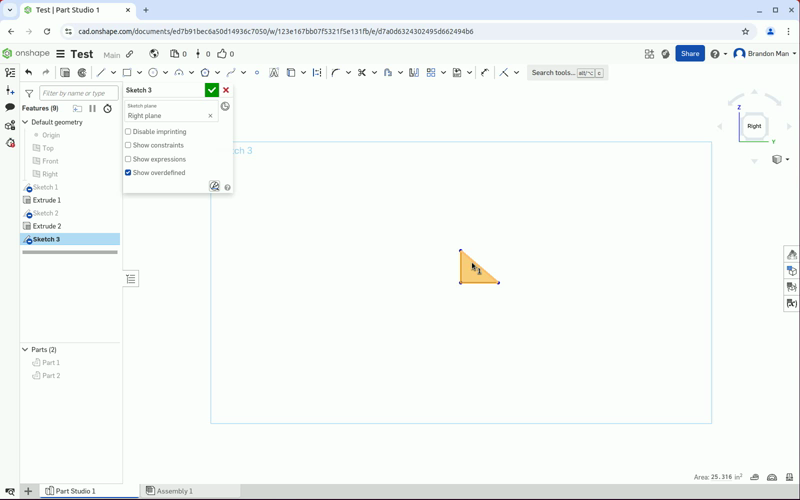
mouse_move(73, 352)
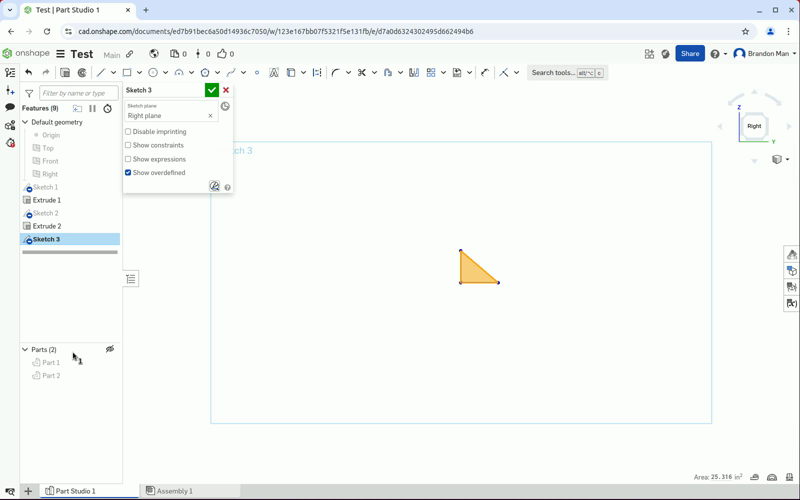
key(shift+y)
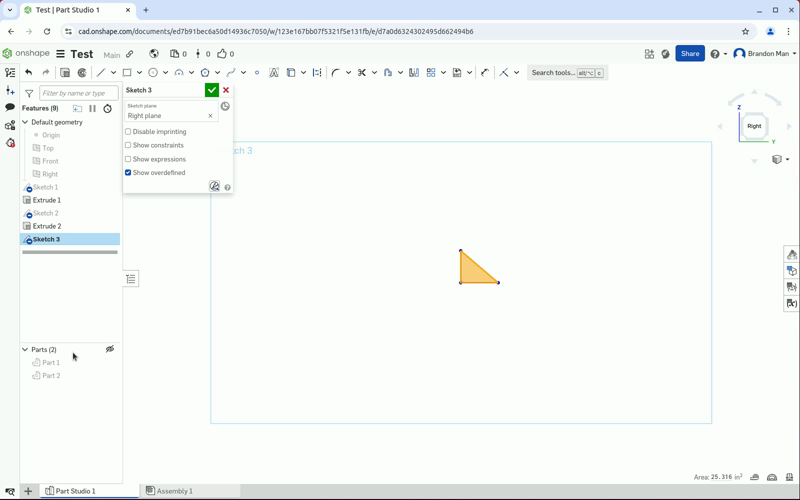
key(shift+e)
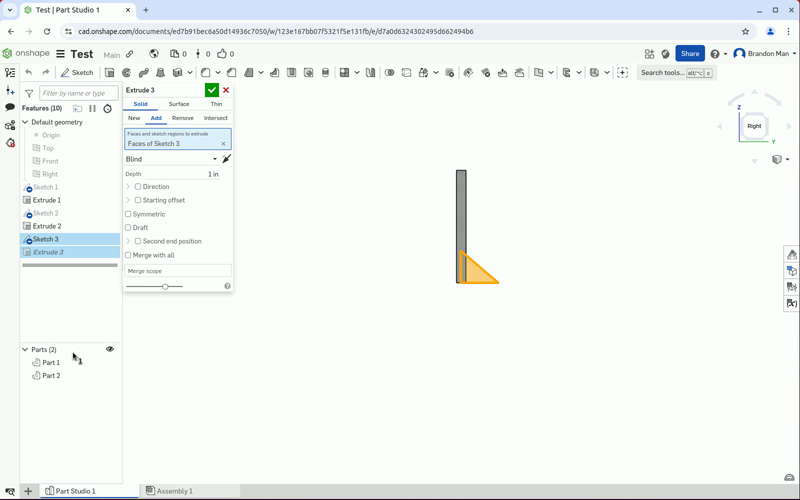
mouse_move(143, 106)
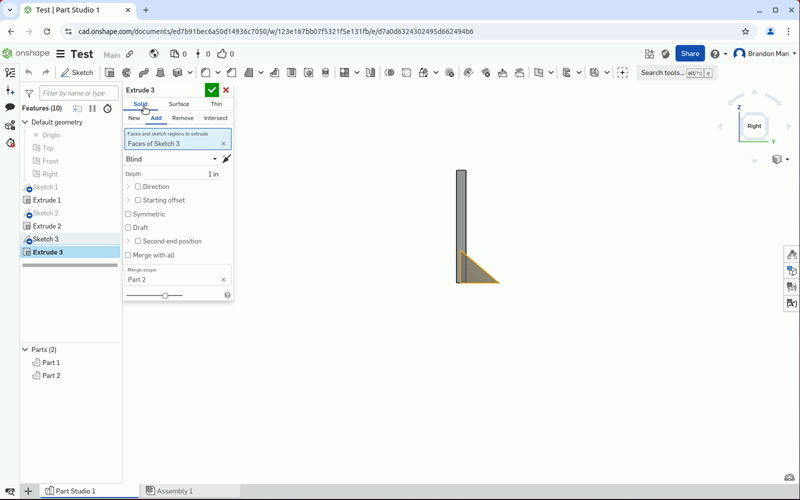
click(143, 106)
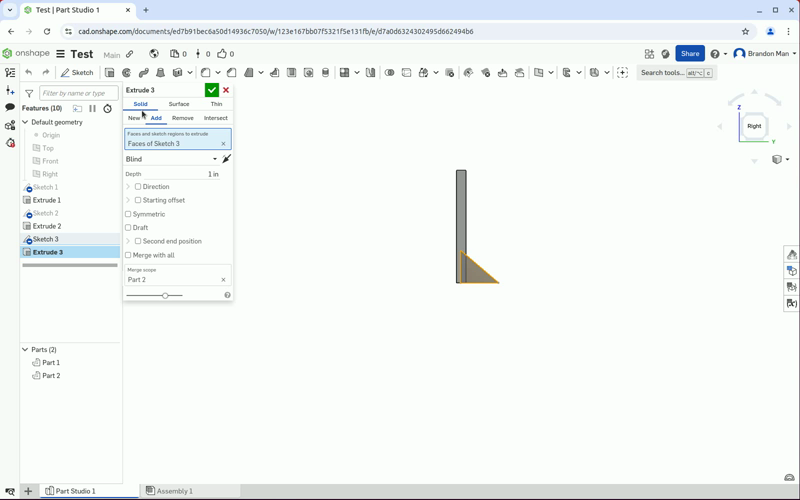
mouse_move(137, 120)
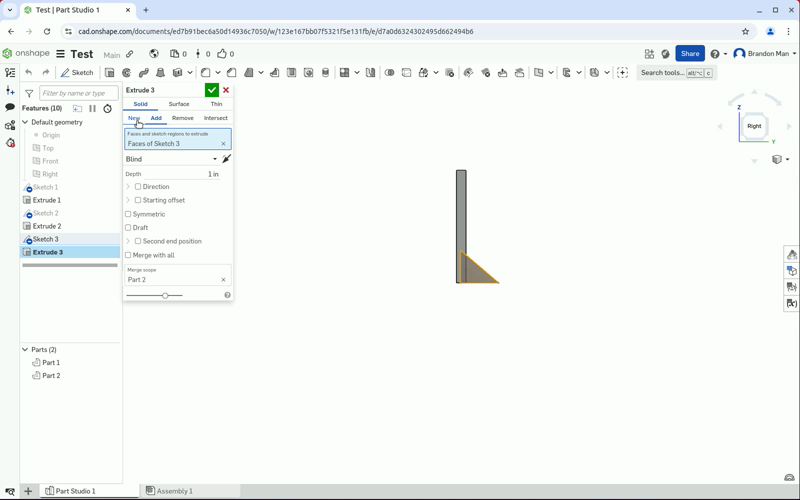
click(137, 120)
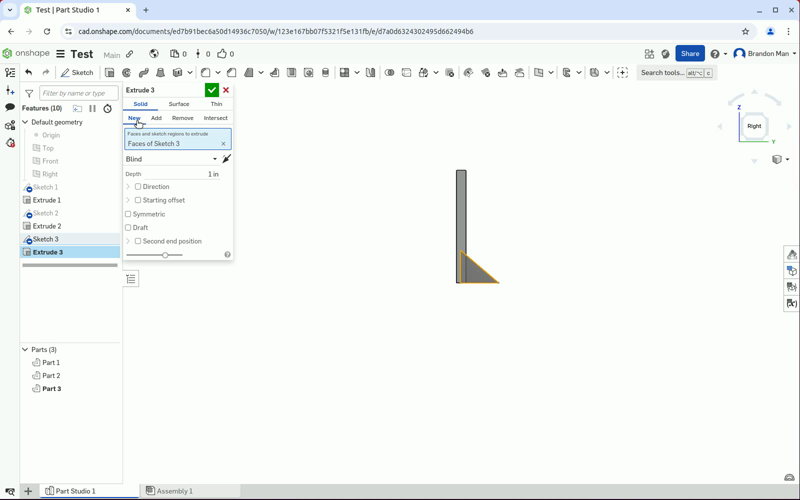
key(tab, 4)
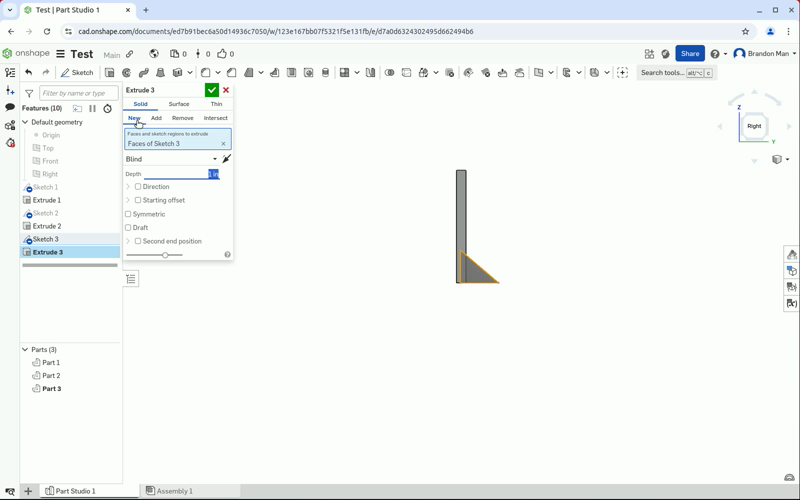
text(1.926)
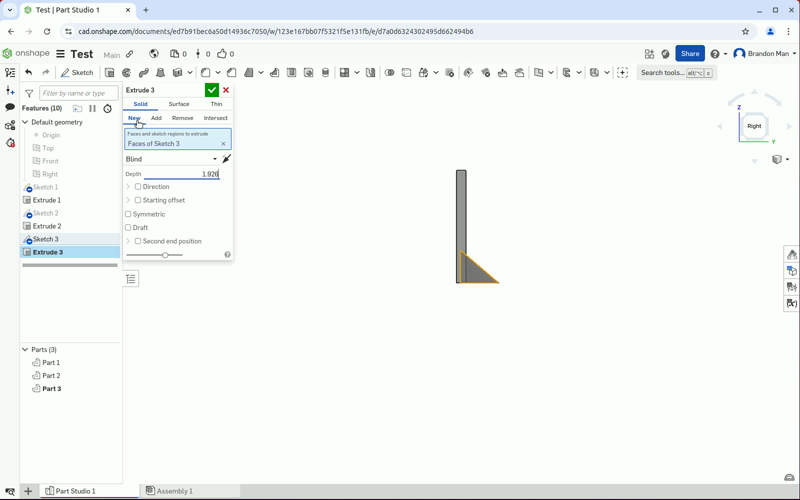
key(enter)
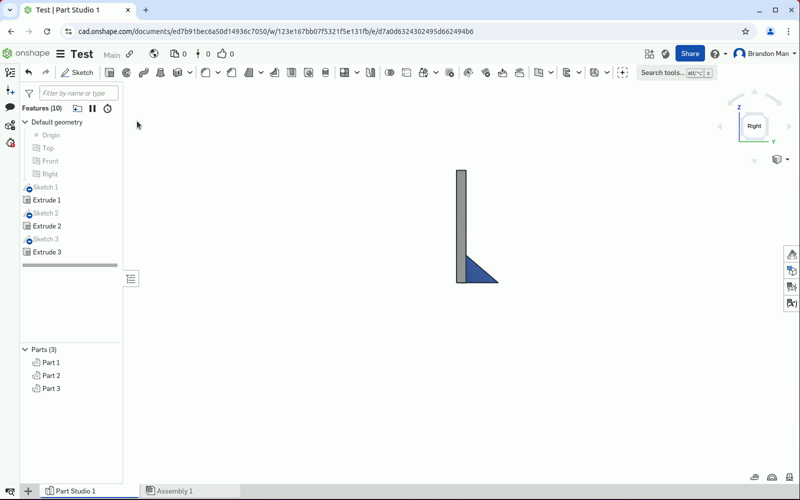
key(shift+h)
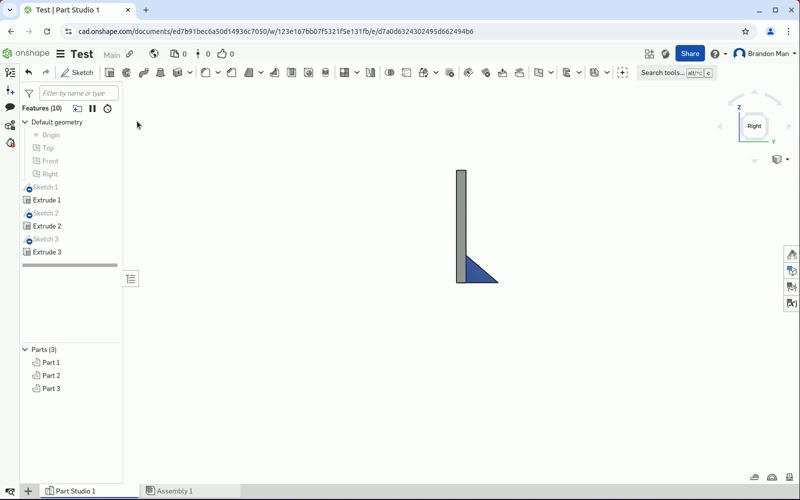
key(shift+h)
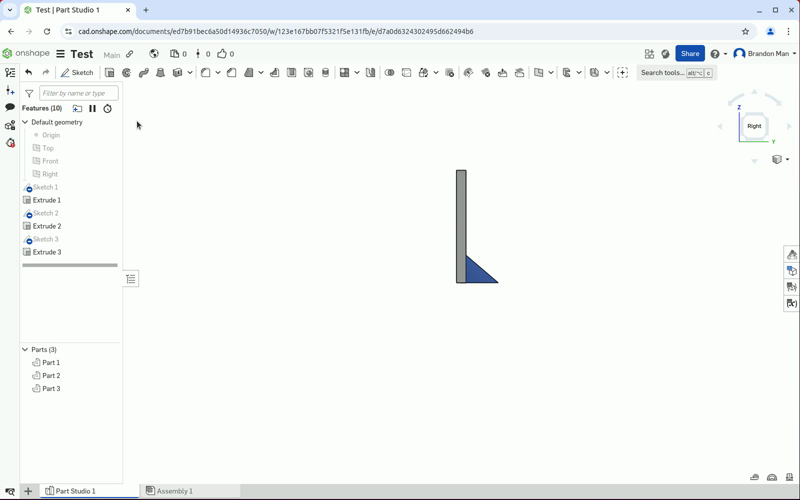
mouse_move(73, 189)
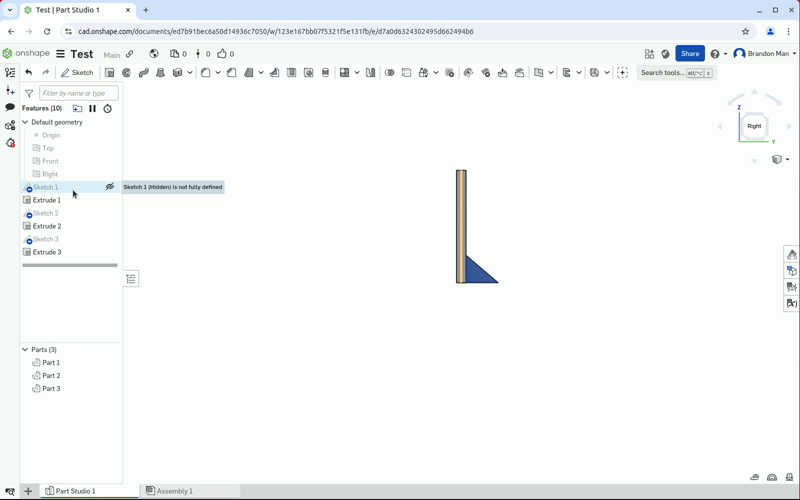
click(73, 189)
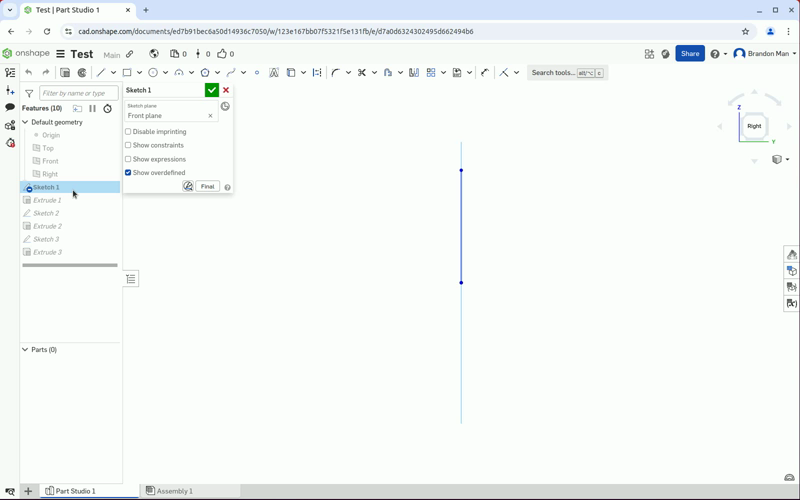
mouse_move(229, 92)
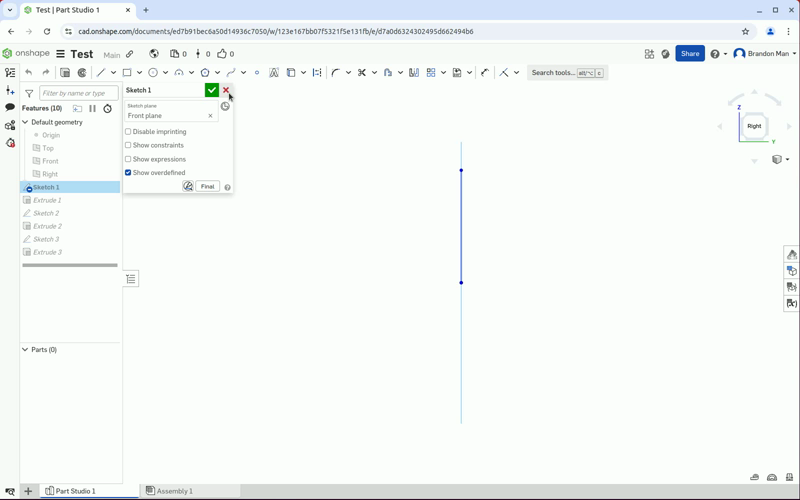
click(229, 92)
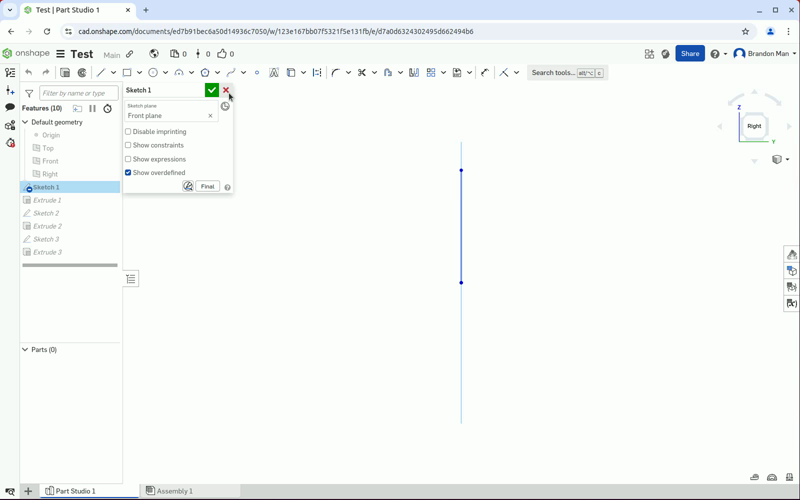
key(shift+s)
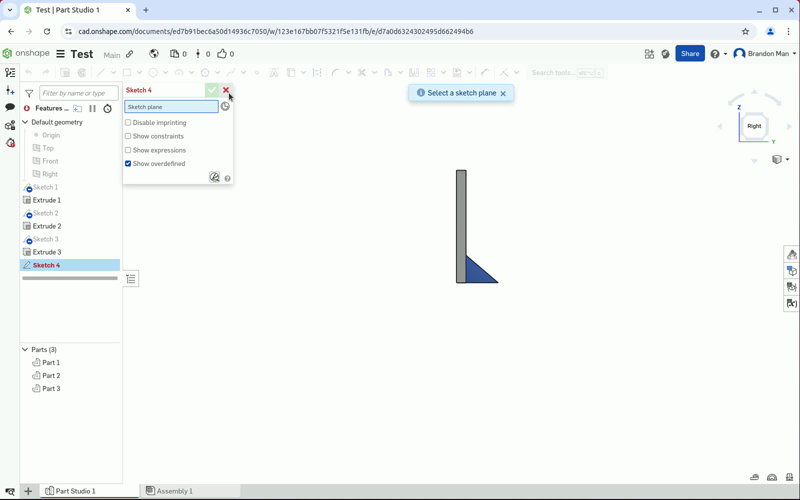
mouse_move(73, 176)
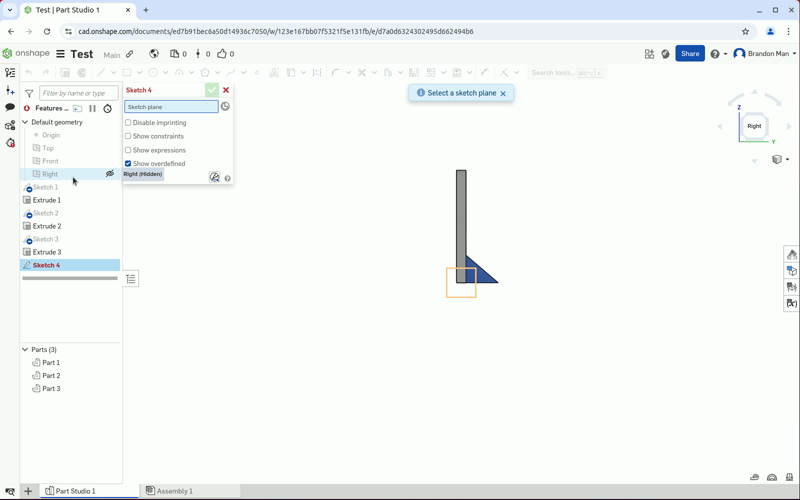
click(73, 176)
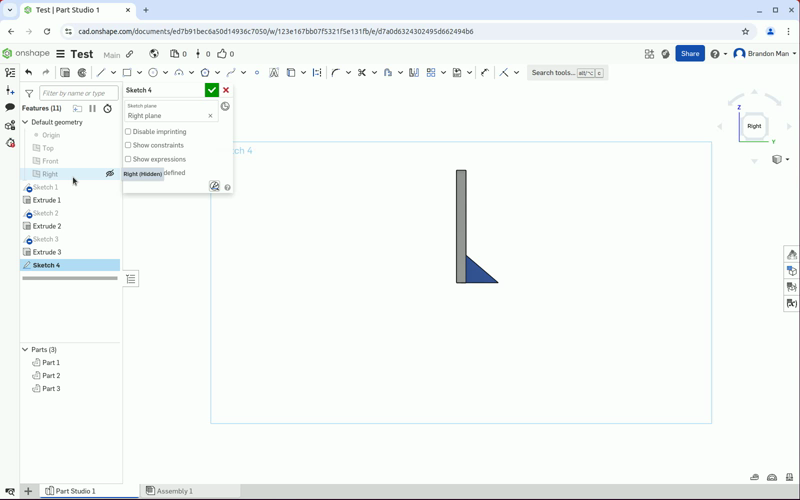
mouse_move(73, 352)
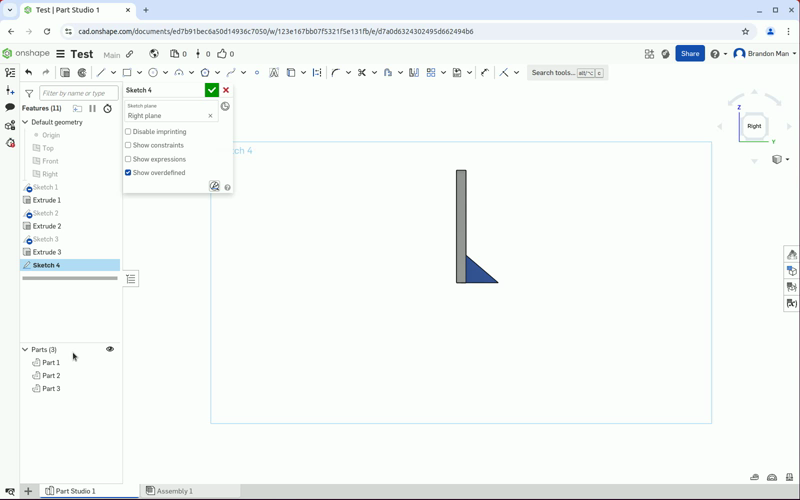
key(y)
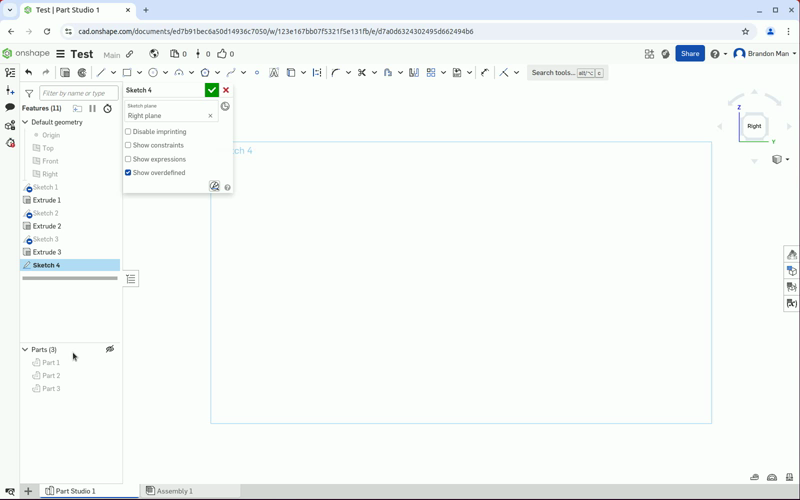
key(l)
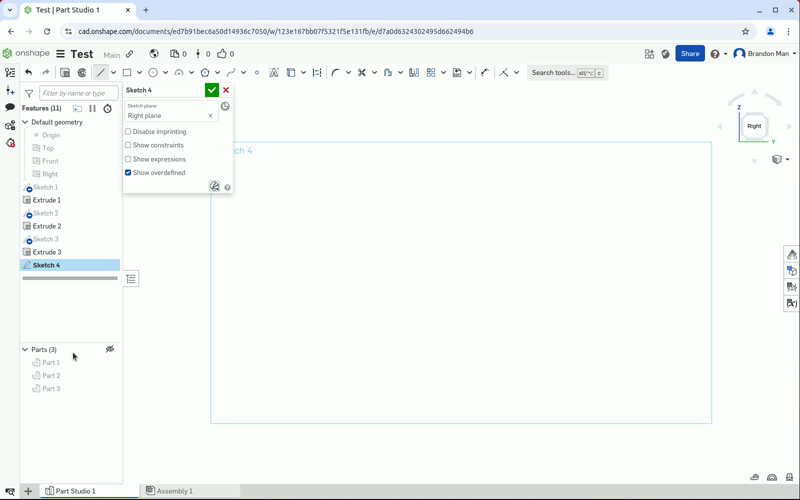
key_down(shift)
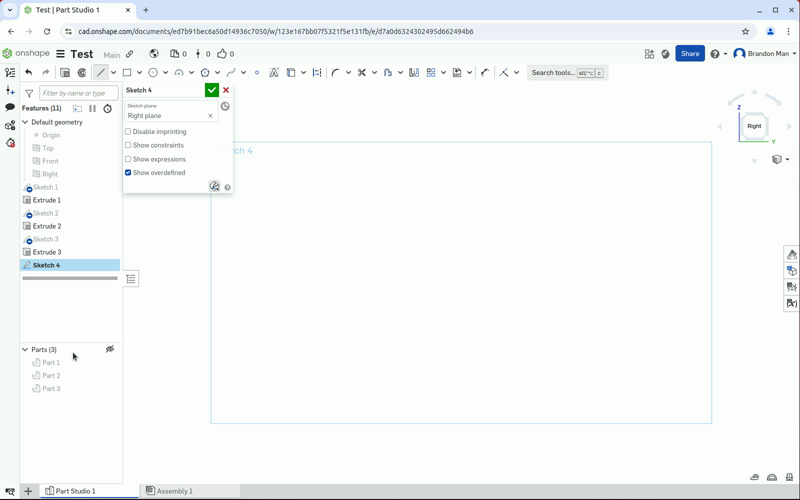
mouse_move(424, 282)
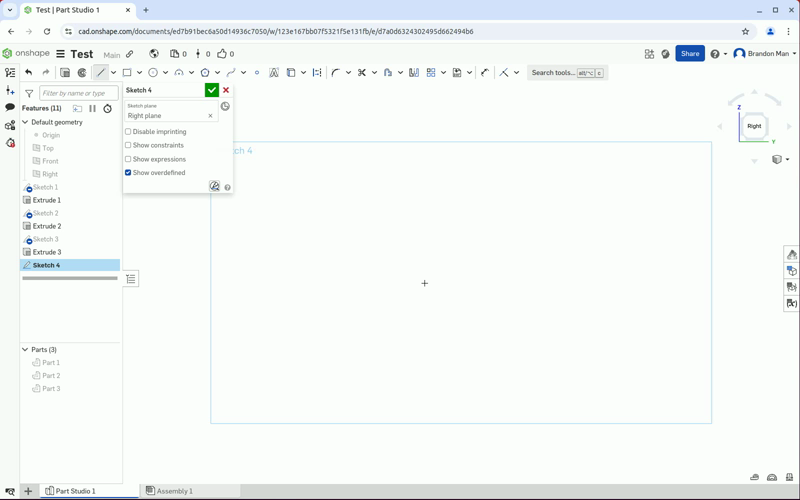
click(424, 282)
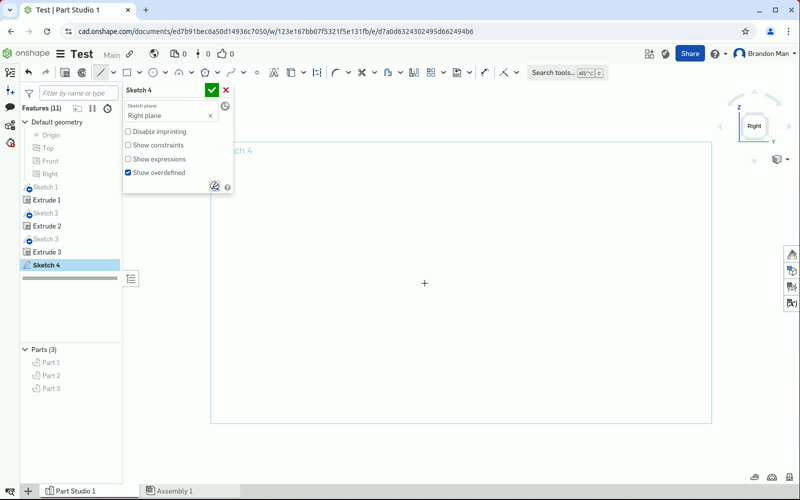
key_up(shift)
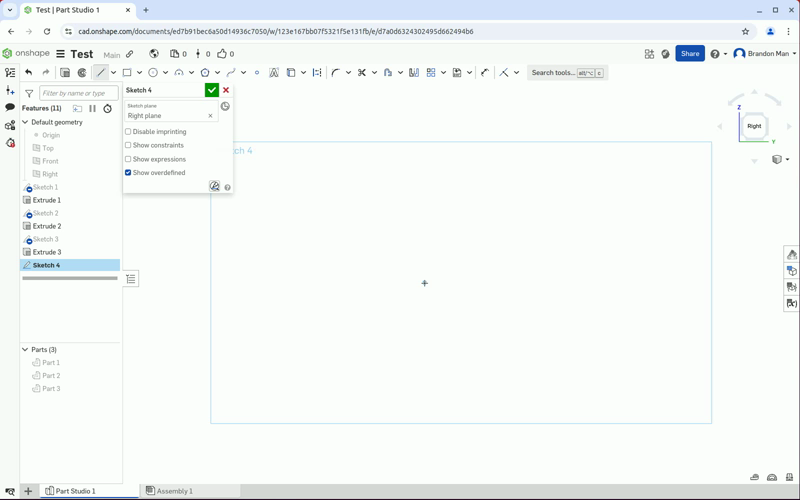
key_down(shift)
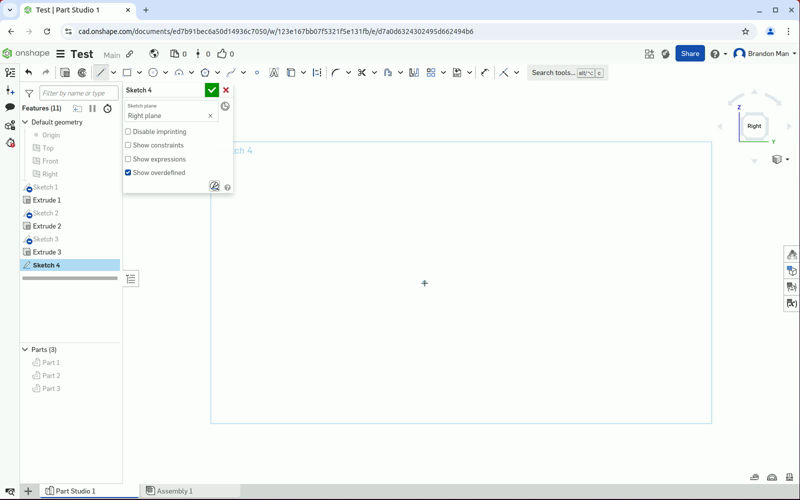
mouse_move(454, 282)
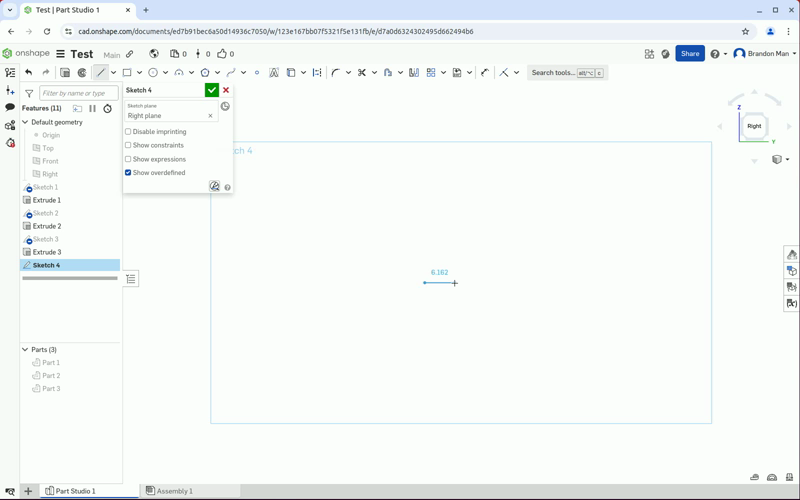
mouse_move(461, 282)
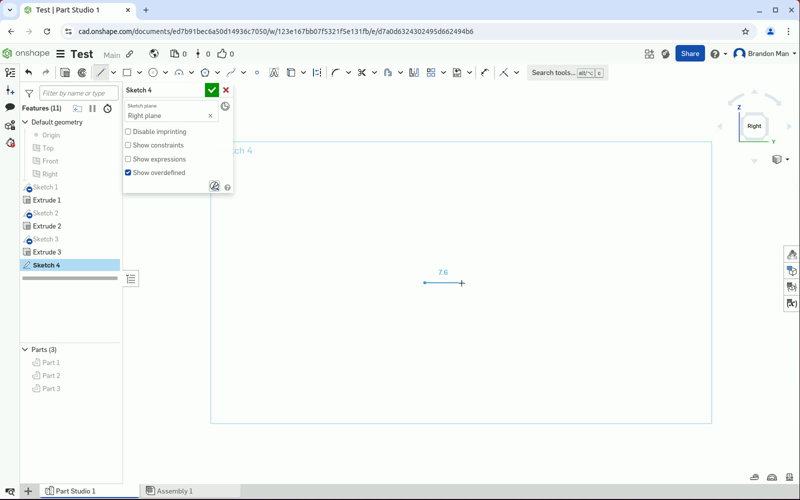
click(461, 282)
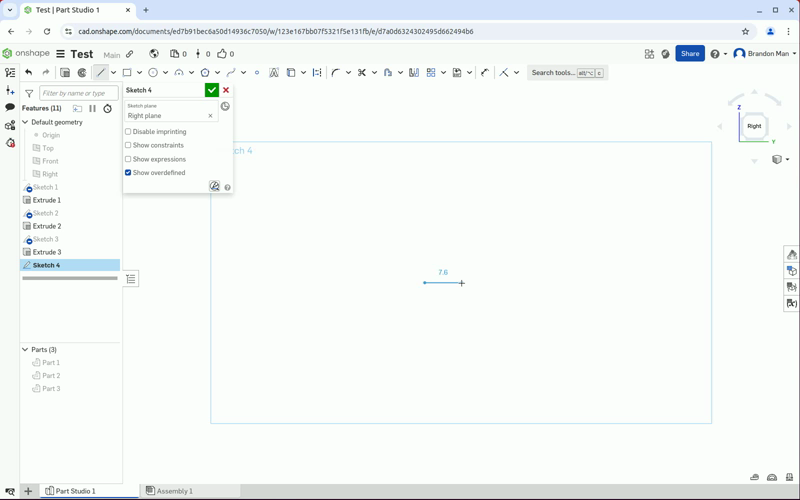
key_up(shift)
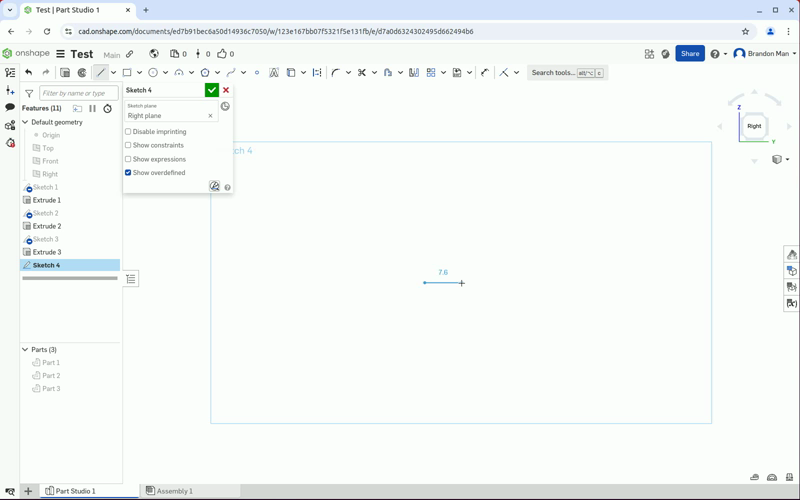
key_down(shift)
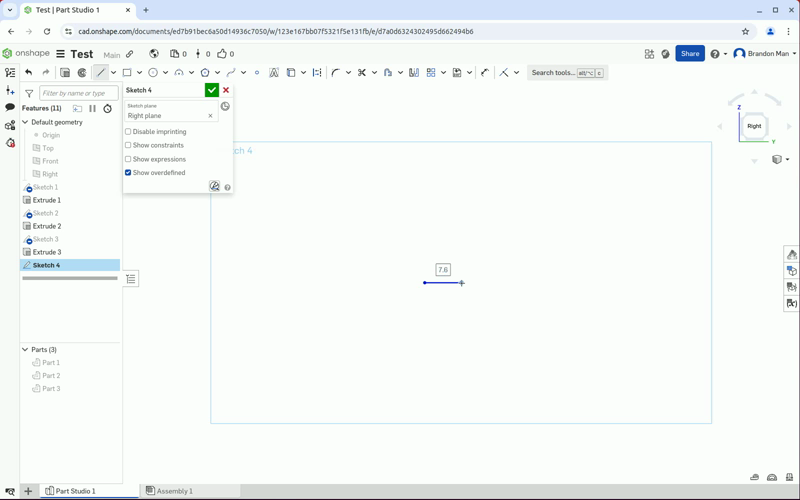
mouse_move(491, 282)
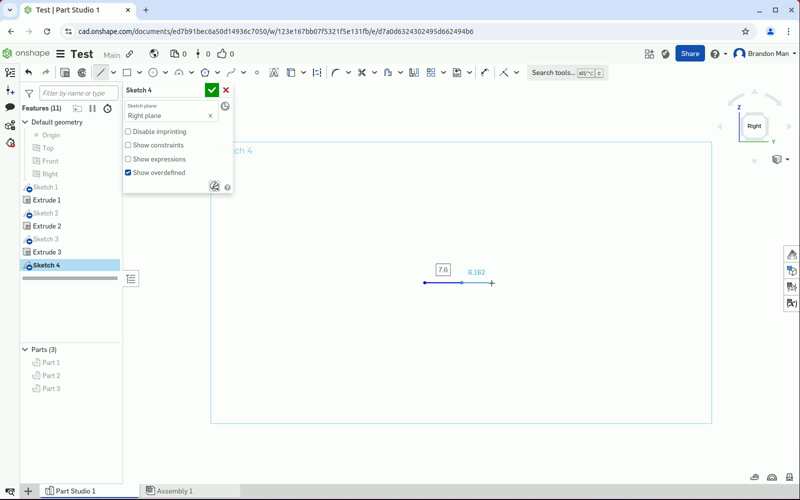
mouse_move(461, 250)
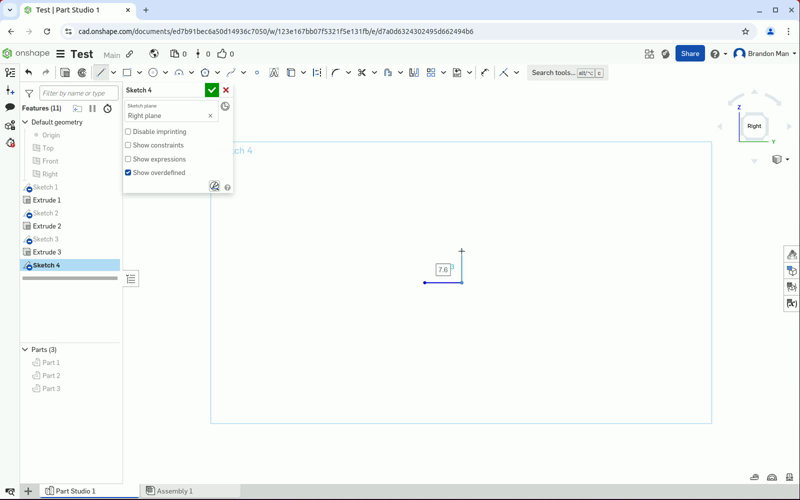
click(461, 250)
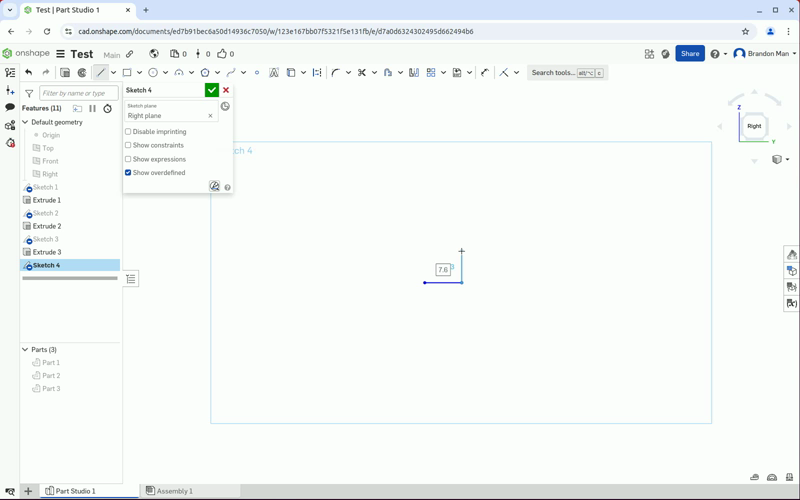
key_up(shift)
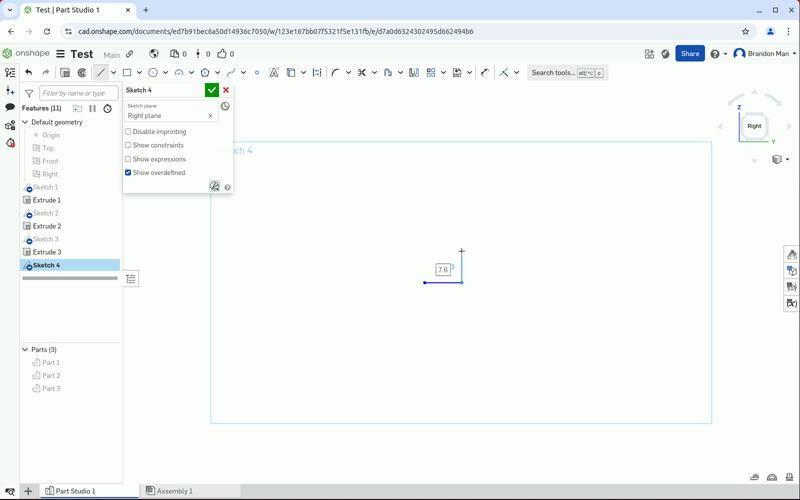
mouse_move(491, 250)
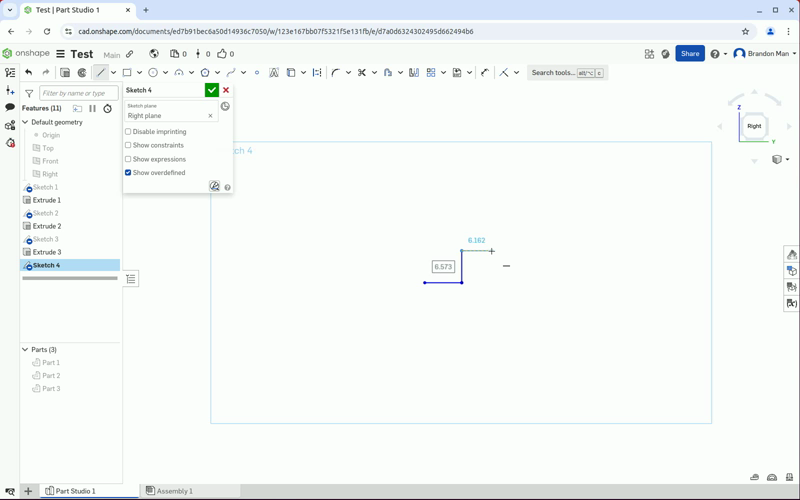
key_down(shift)
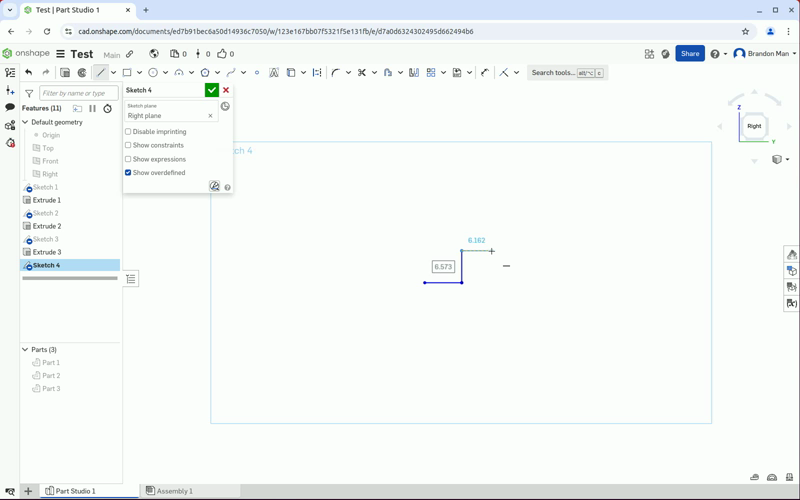
mouse_move(424, 282)
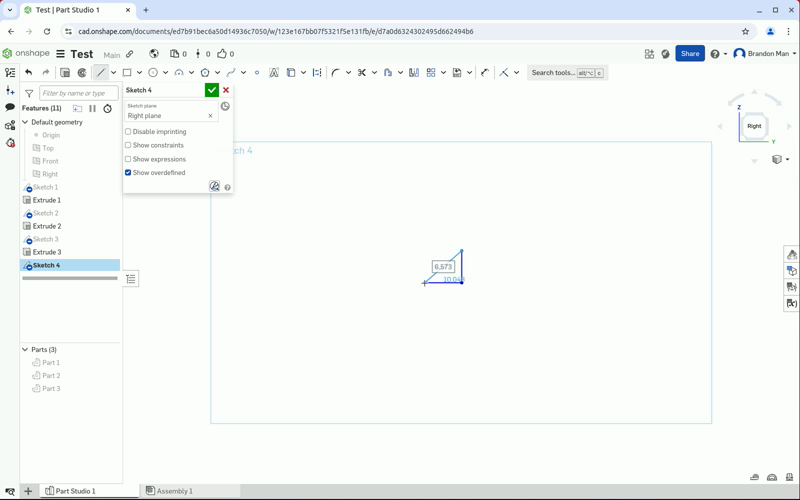
key_up(shift)
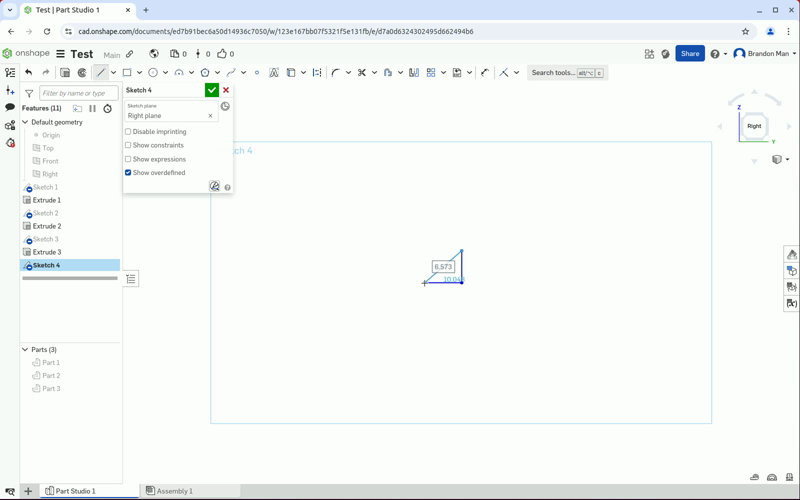
click(424, 282)
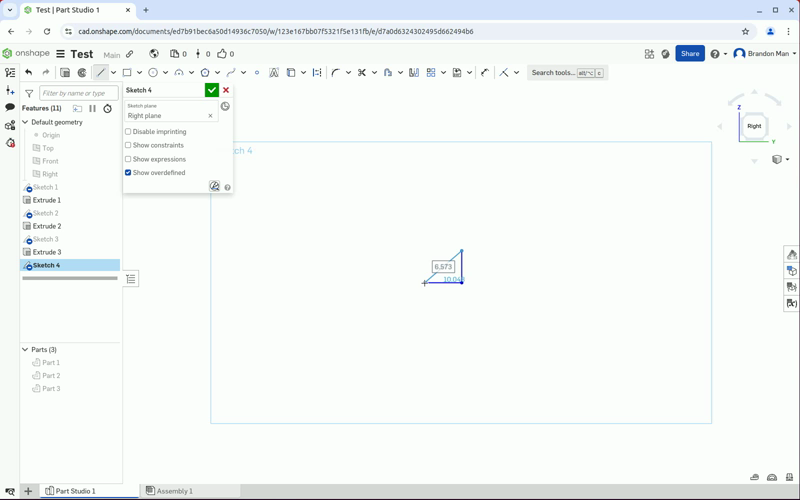
key(esc)
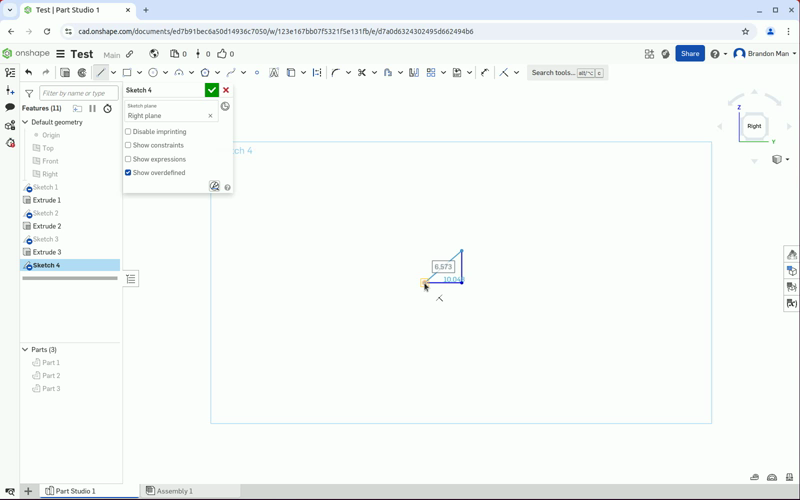
mouse_move(456, 268)
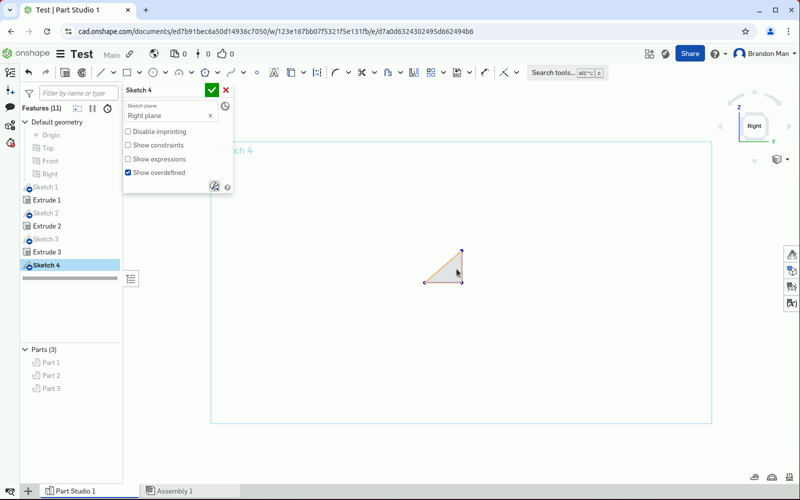
scroll(6)
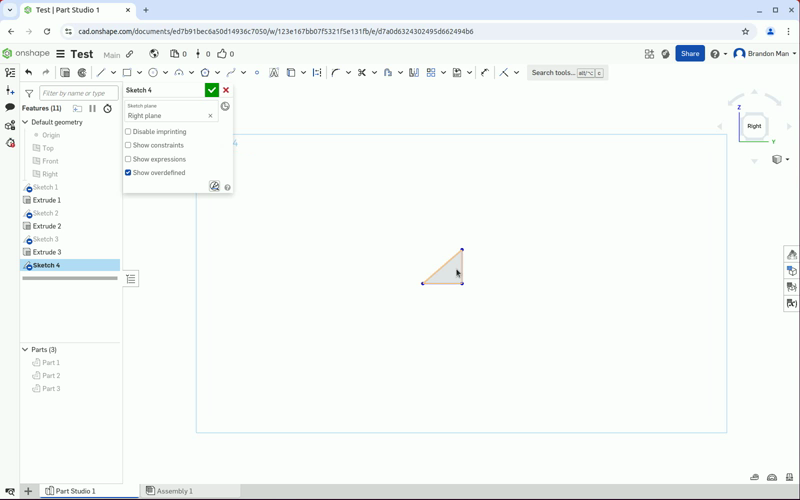
scroll(6)
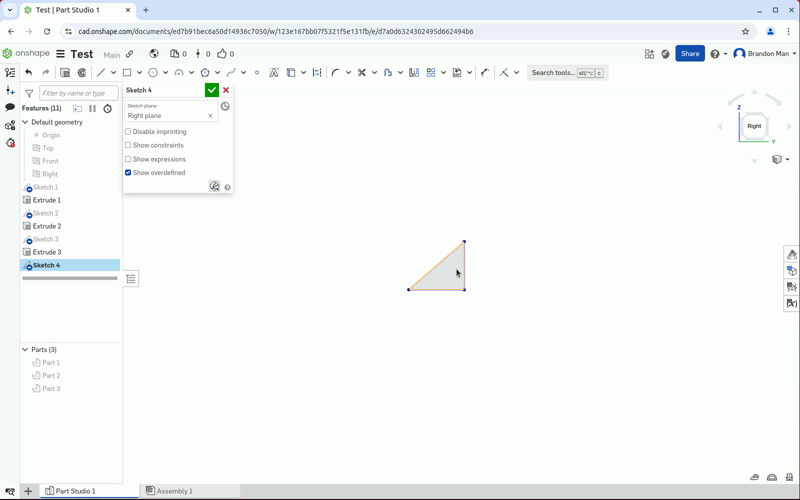
scroll(6)
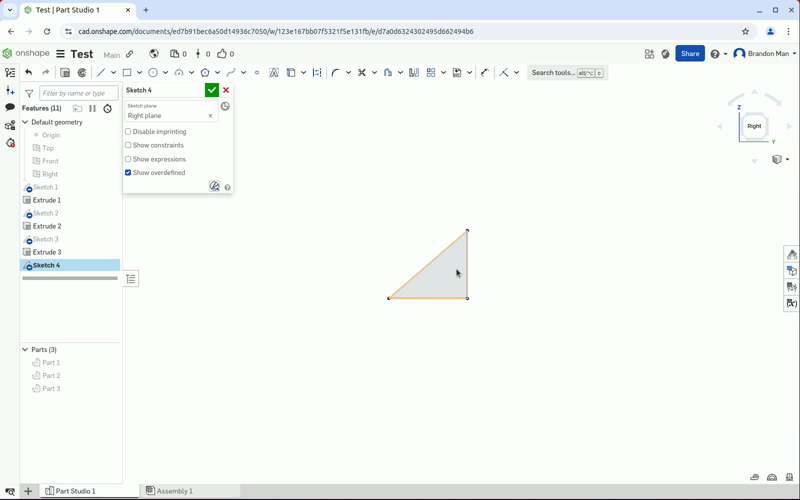
scroll(6)
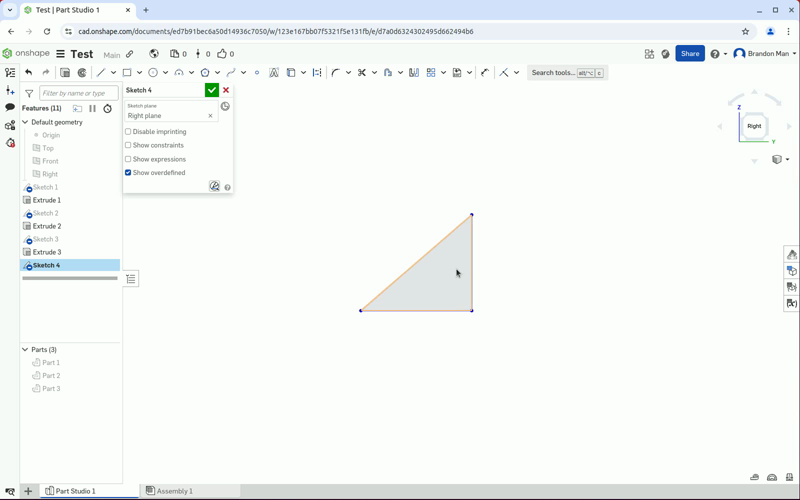
scroll(6)
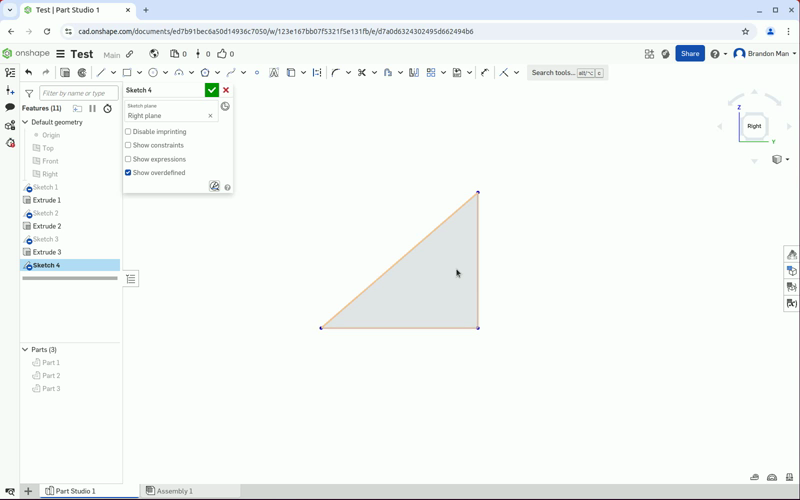
scroll(6)
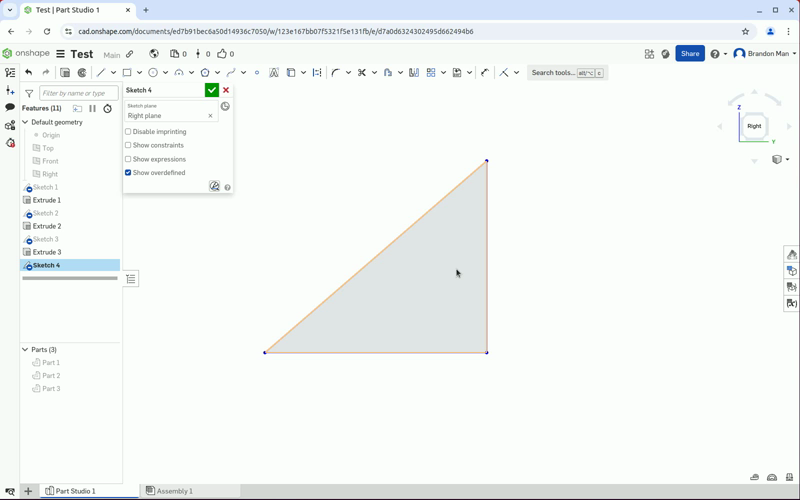
scroll(6)
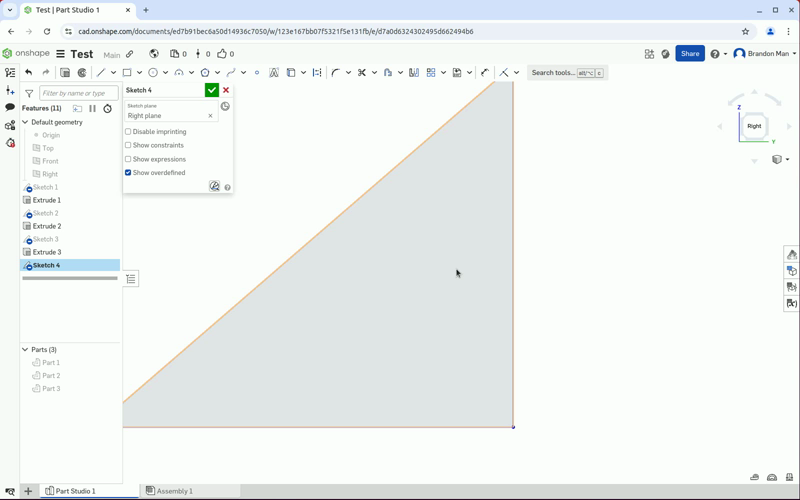
click(456, 268)
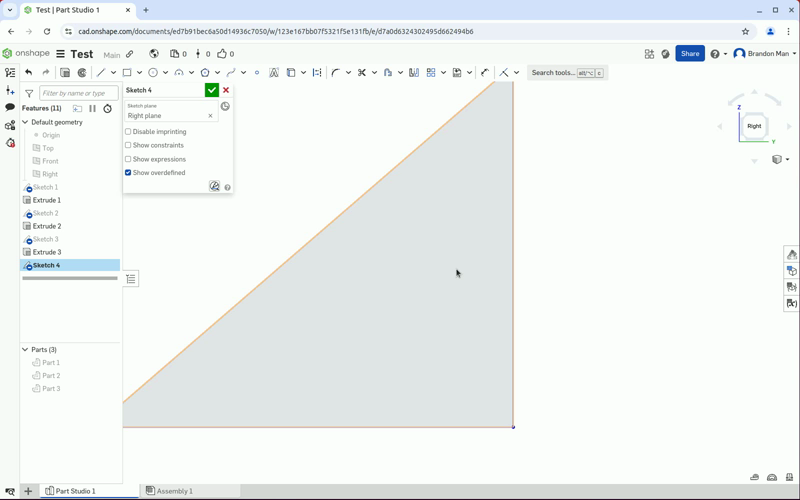
scroll(-6)
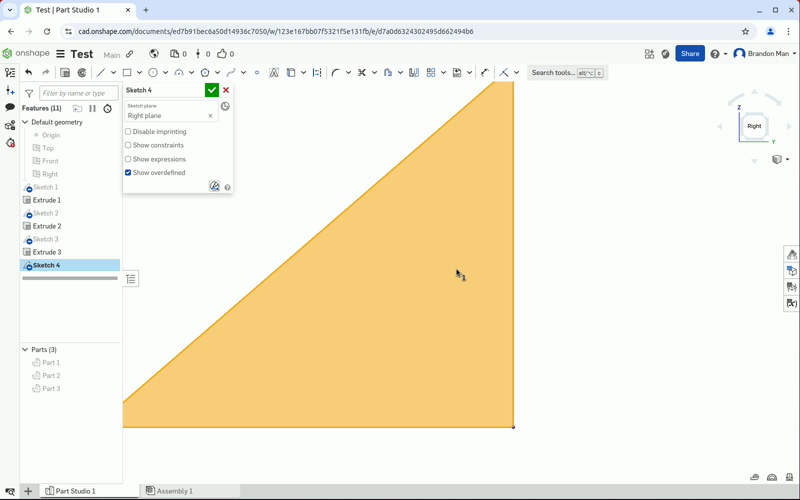
scroll(-6)
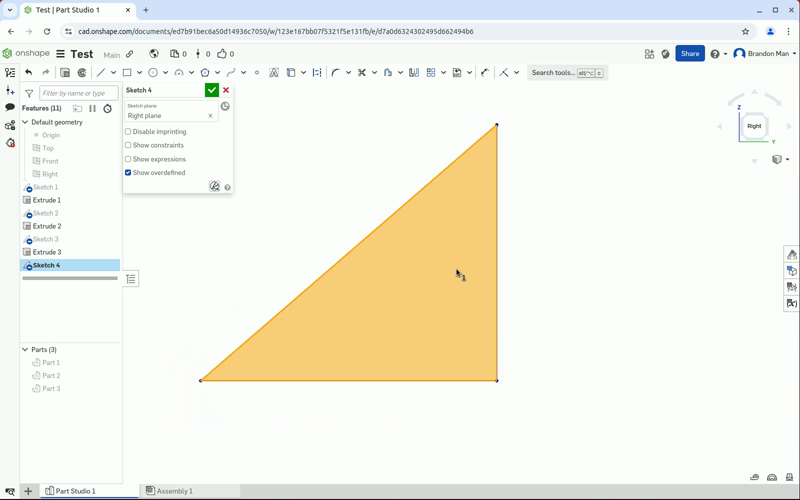
scroll(-6)
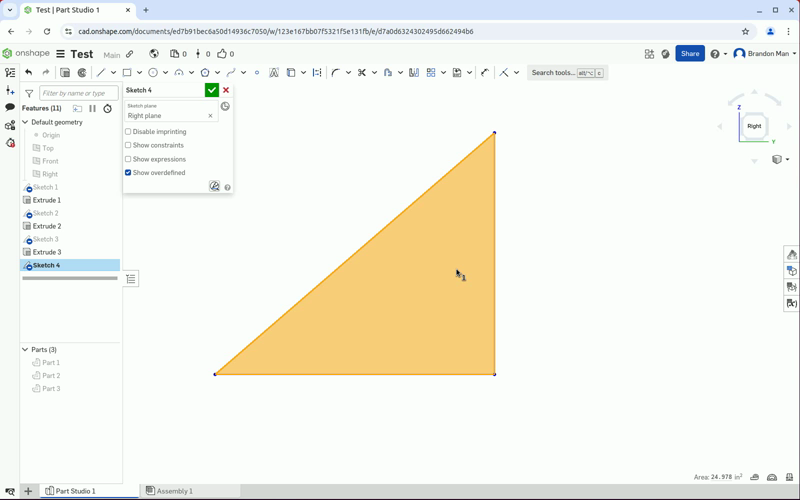
scroll(-6)
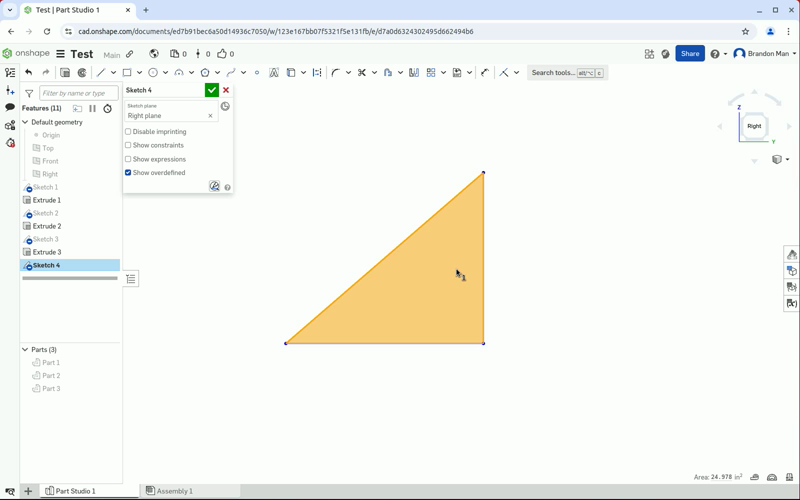
scroll(-6)
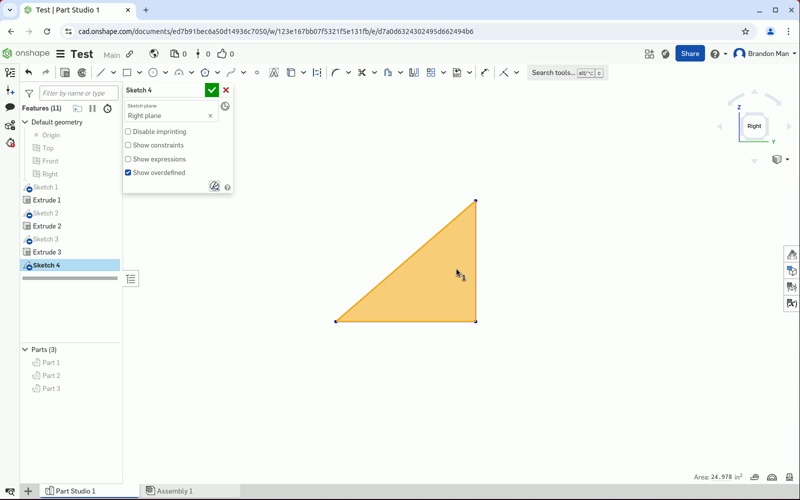
scroll(-6)
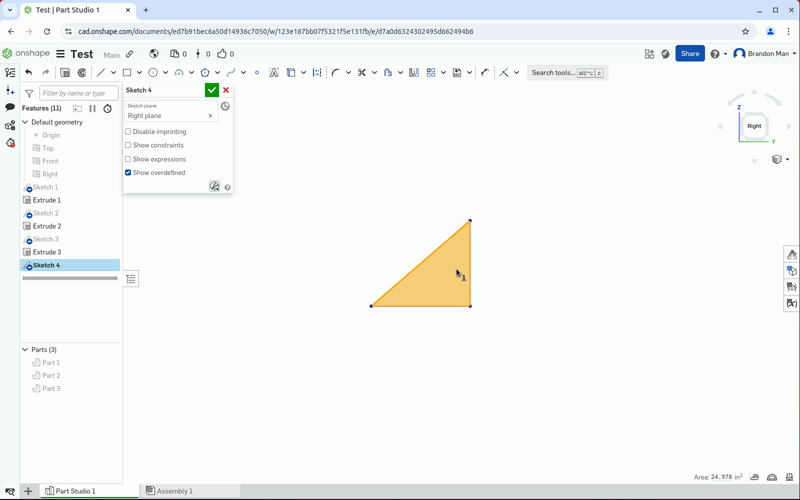
scroll(-6)
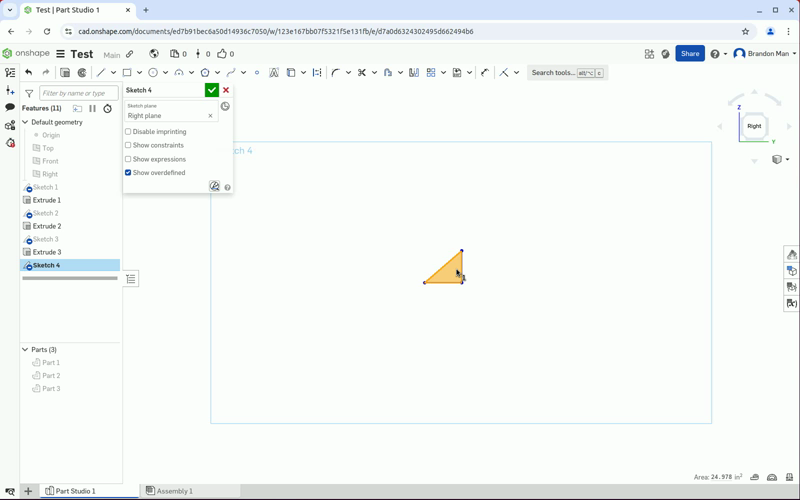
mouse_move(73, 352)
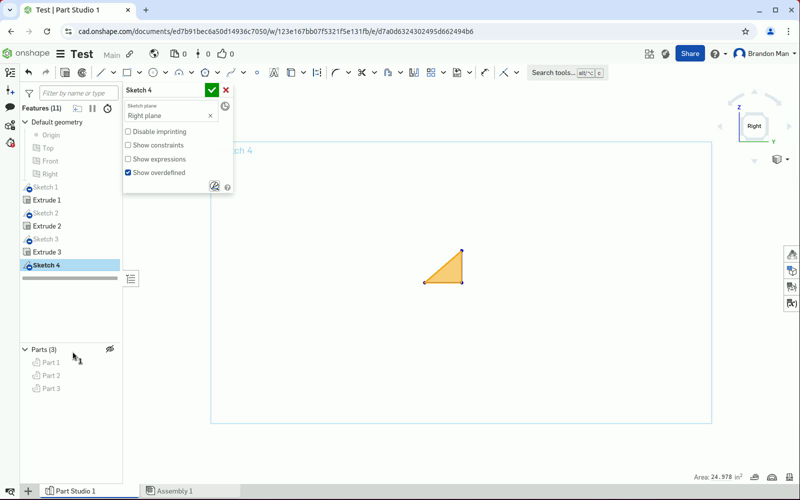
key(shift+y)
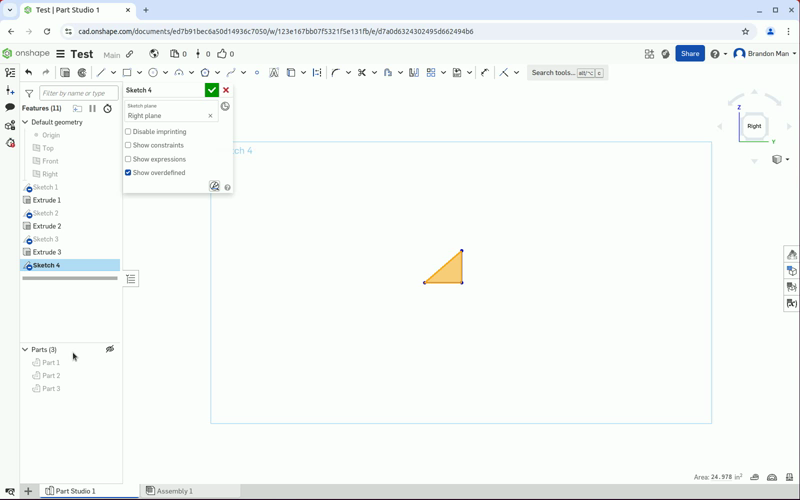
key(shift+e)
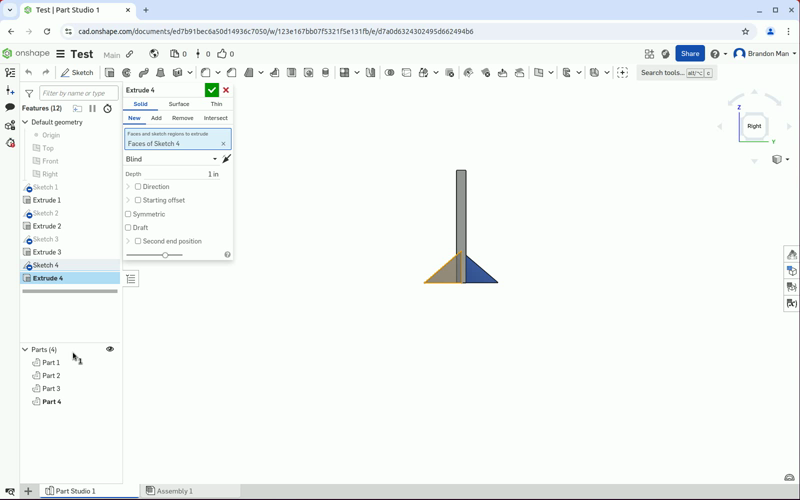
mouse_move(143, 106)
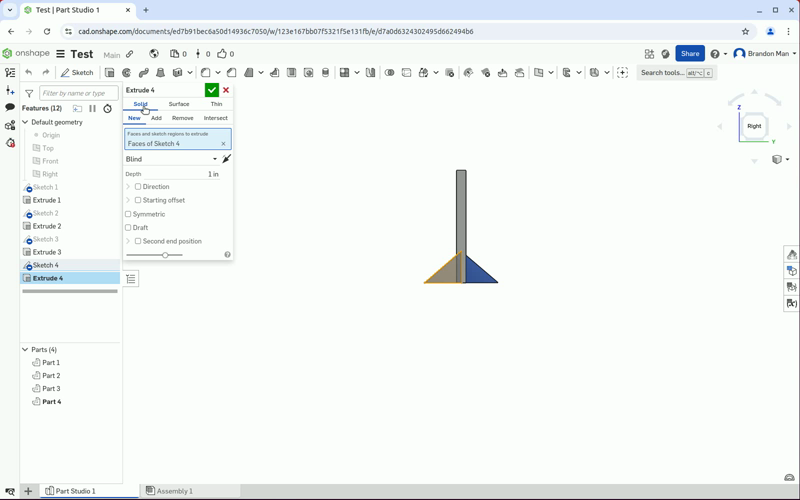
click(143, 106)
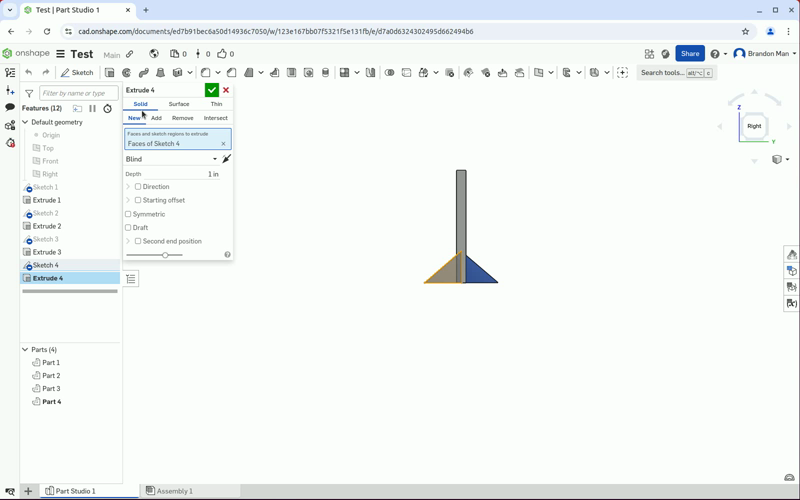
mouse_move(137, 120)
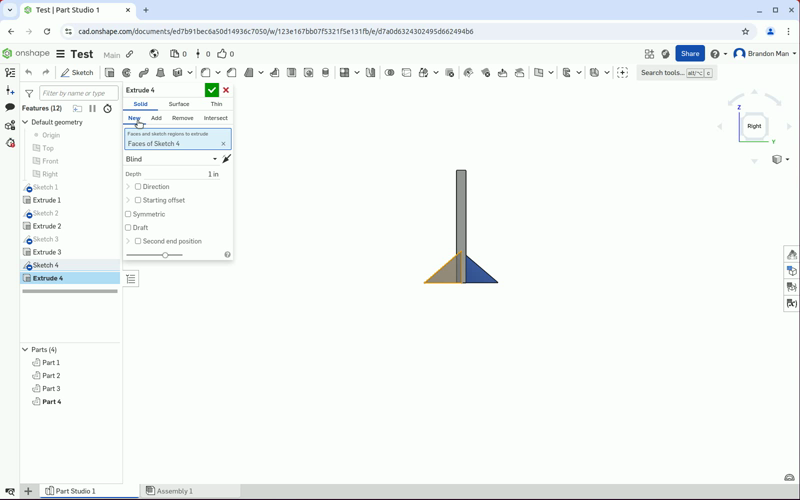
click(137, 120)
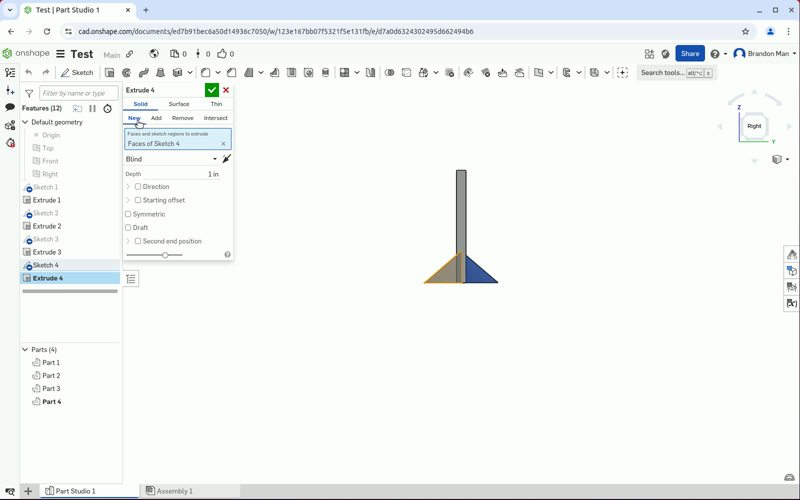
key(tab, 4)
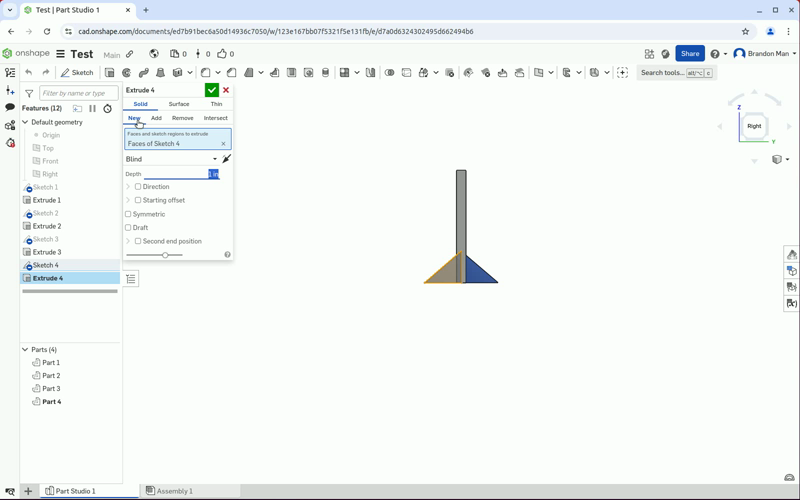
text(1.926)
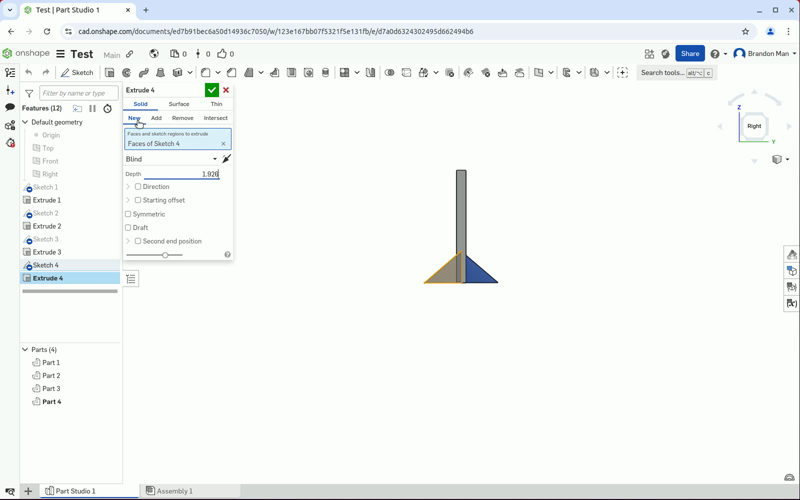
key(enter)
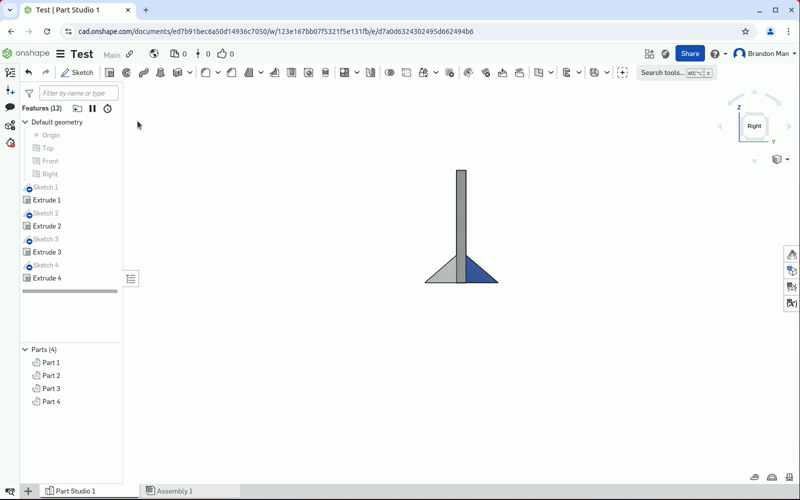
key(shift+h)
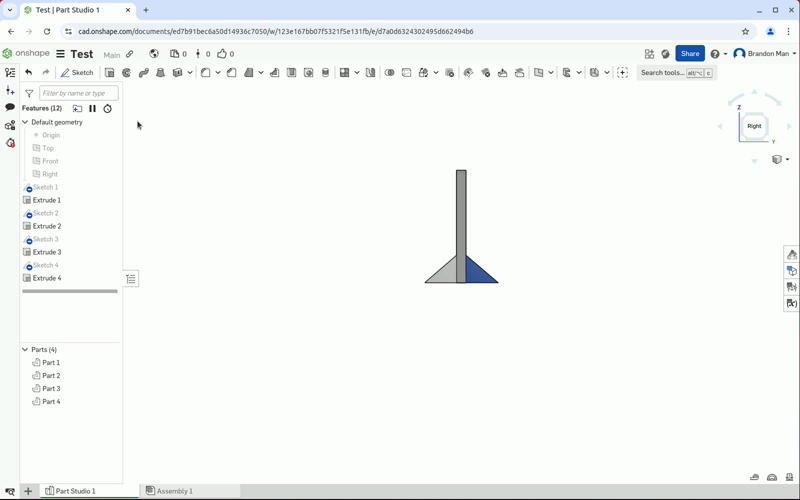
key(shift+h)
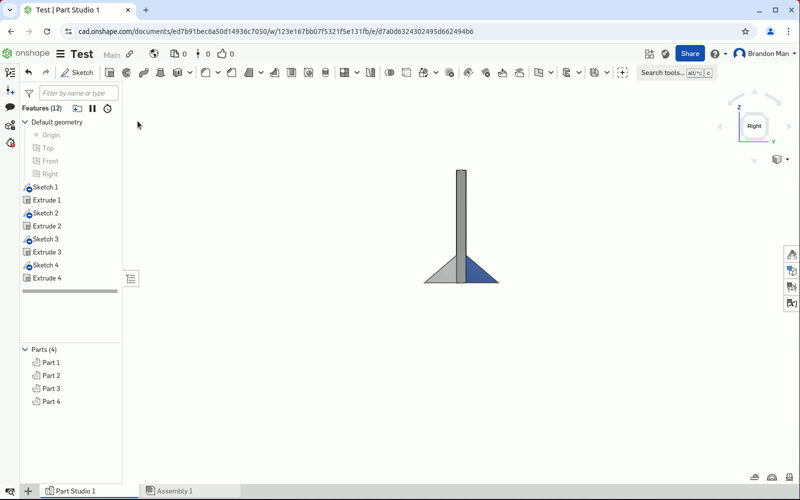
key(shift+7)
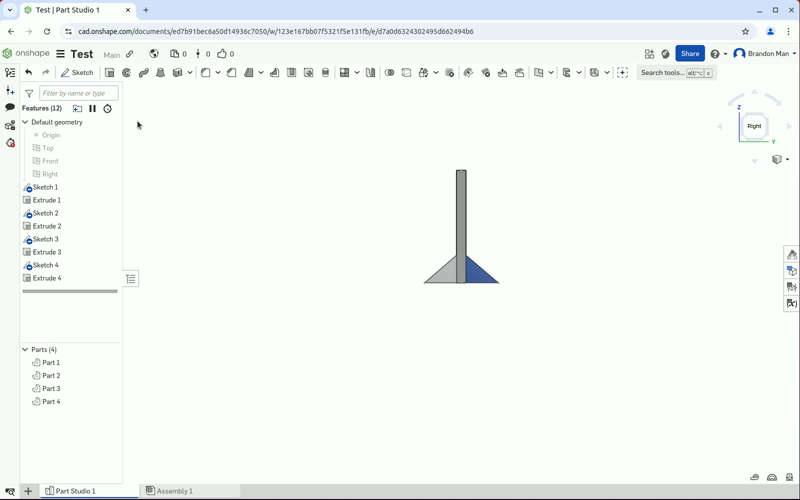
key(right, 2)
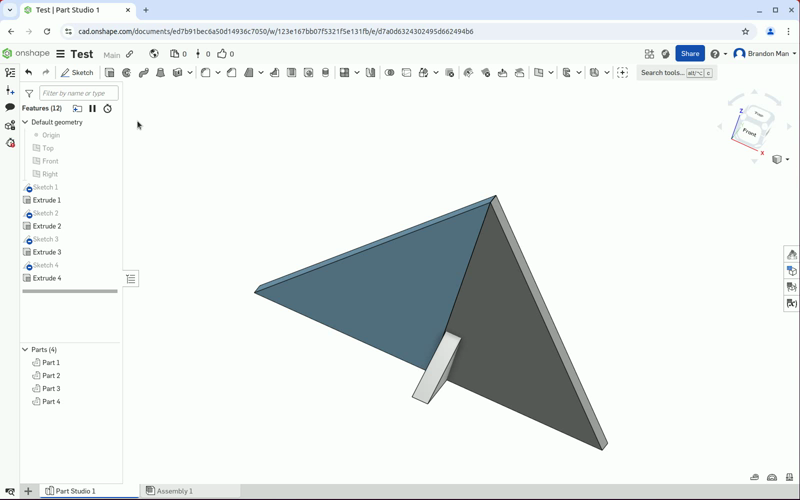
key(down, 2)
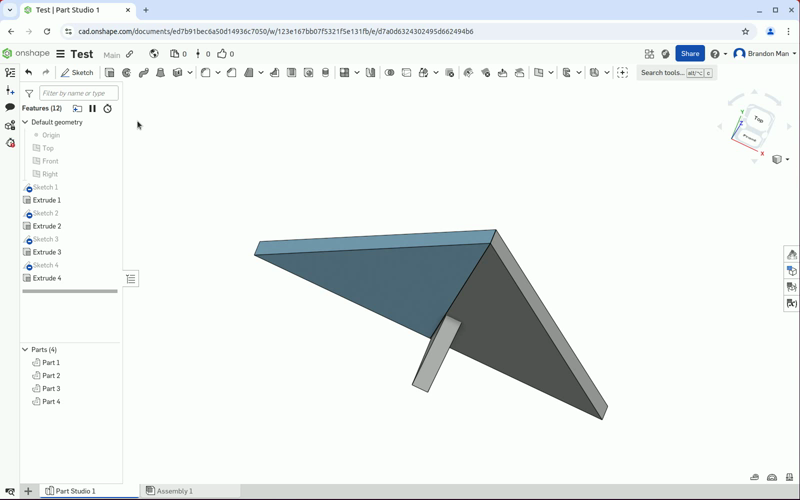
key(up, 2)
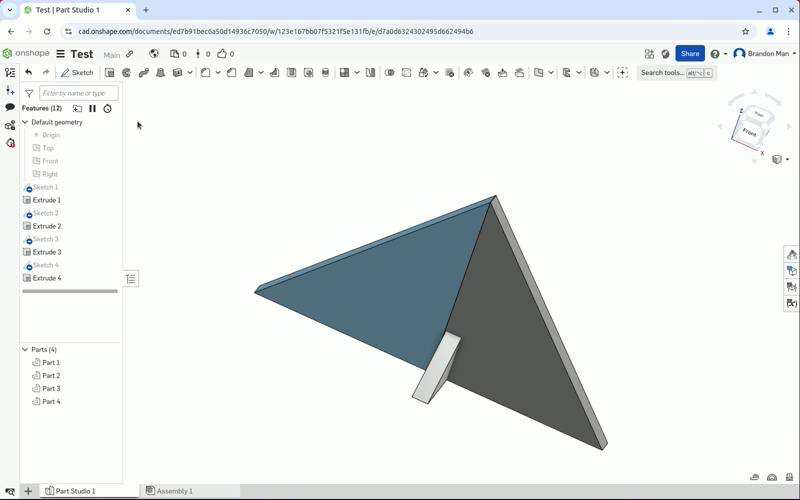
key(left, 2)
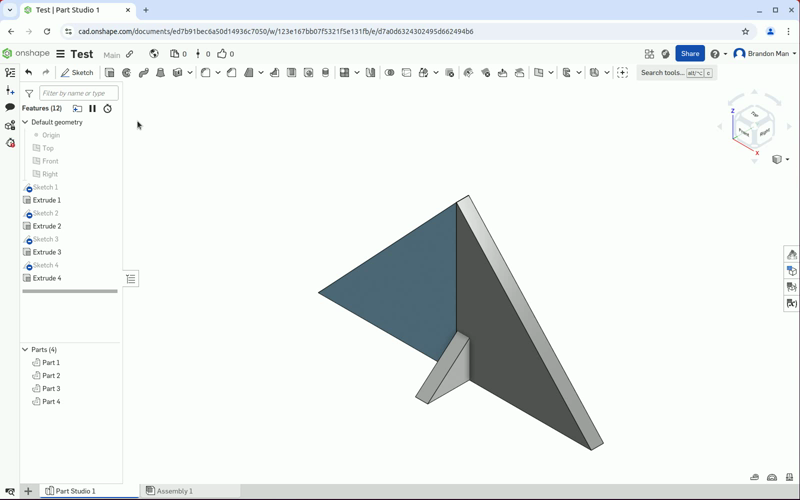
mouse_move(73, 189)
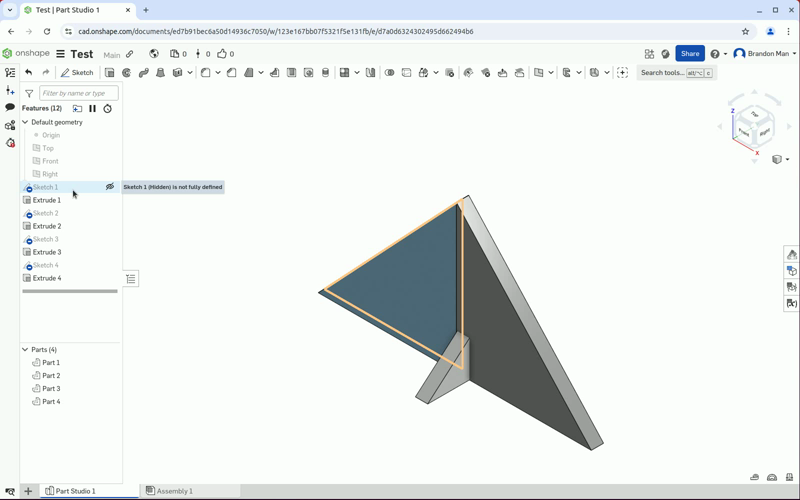
click(73, 189)